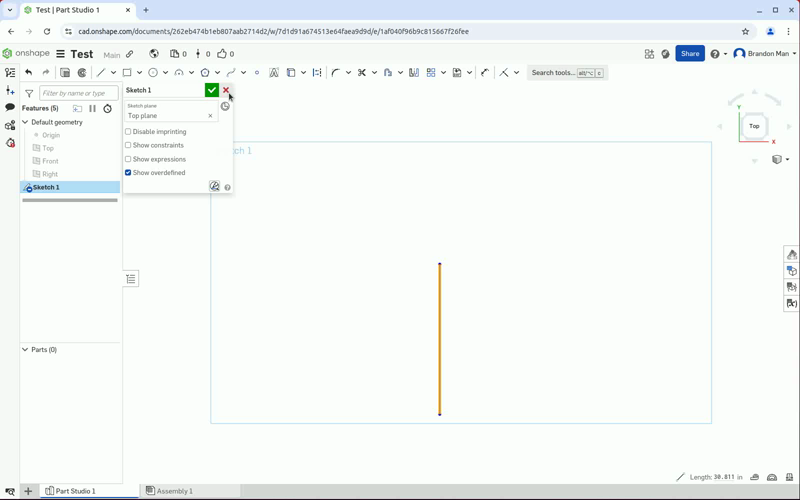
key(shift+h)
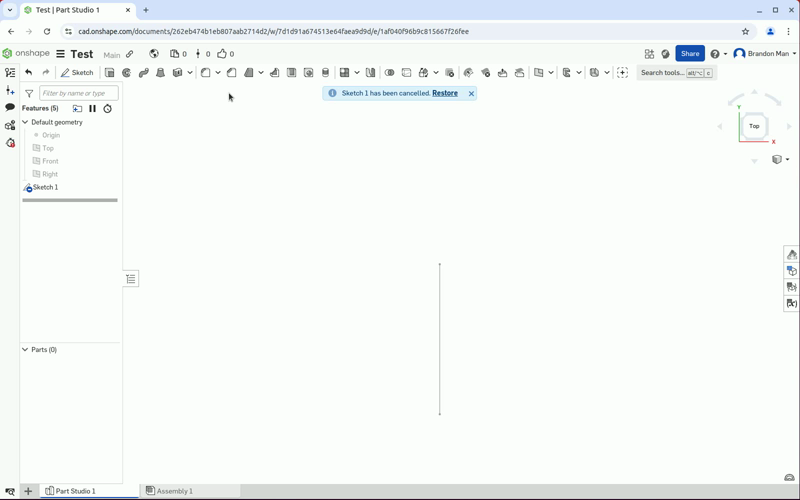
mouse_move(73, 352)
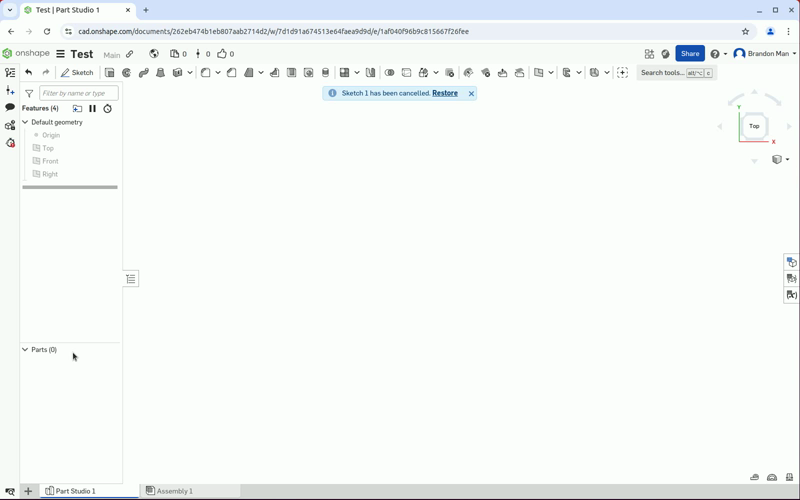
key(y)
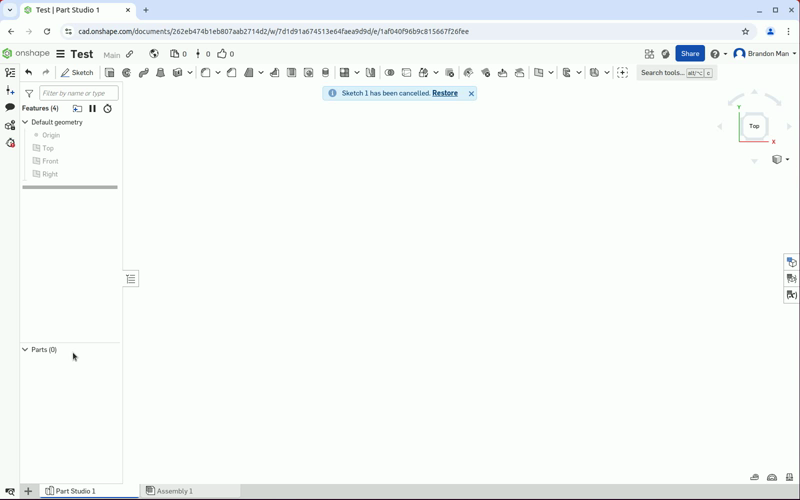
key(shift+p)
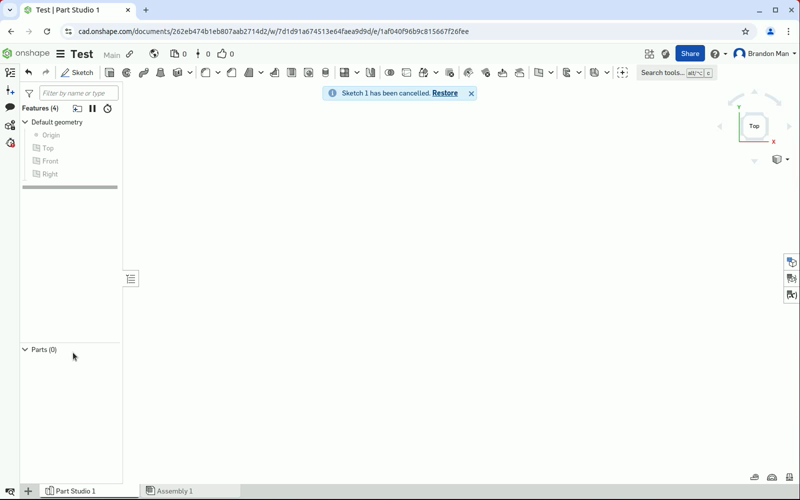
key(space)
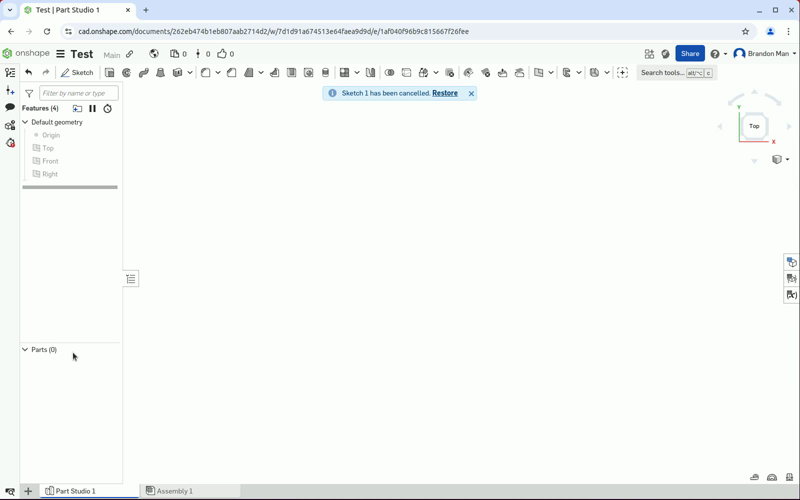
key_down(shift)
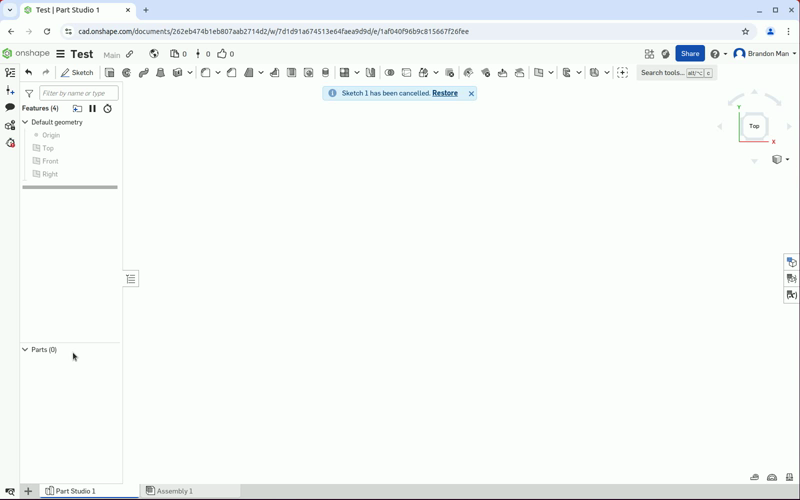
key(up)
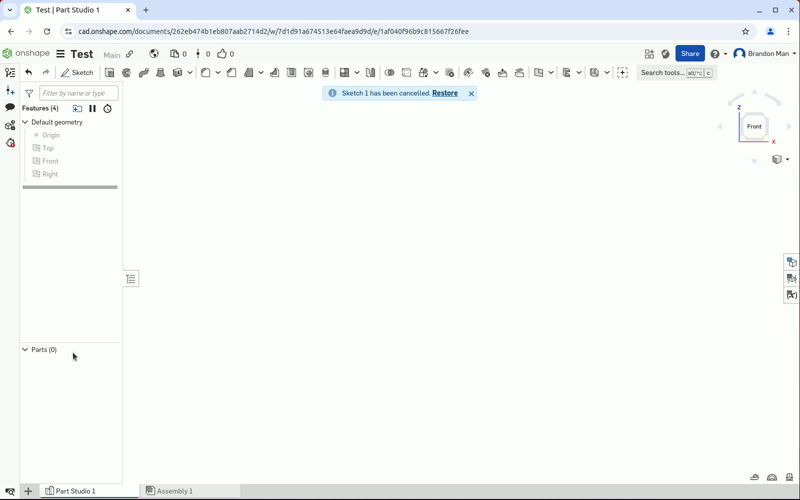
key_up(shift)
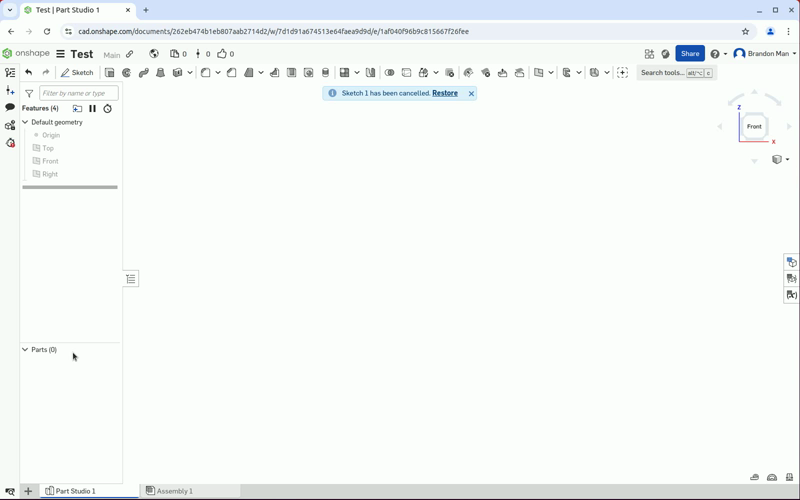
mouse_move(73, 352)
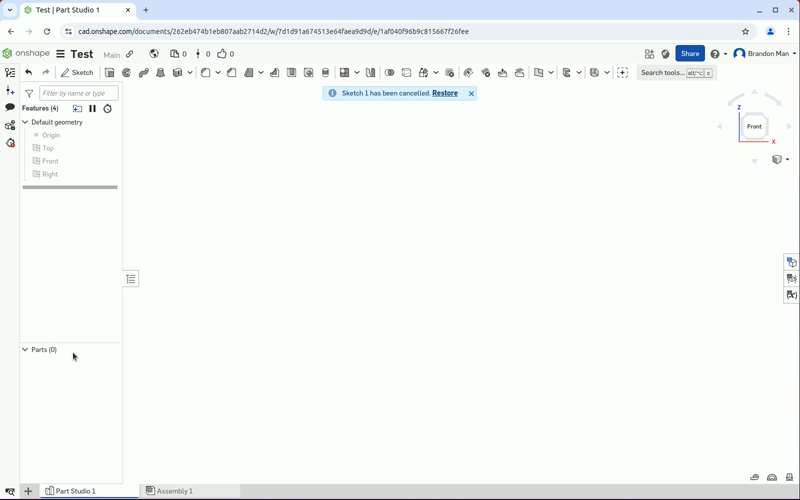
key(shift+y)
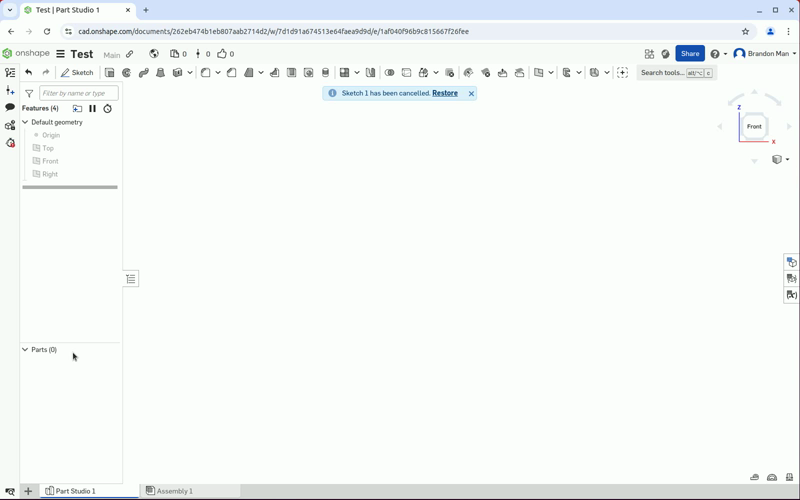
key(shift+s)
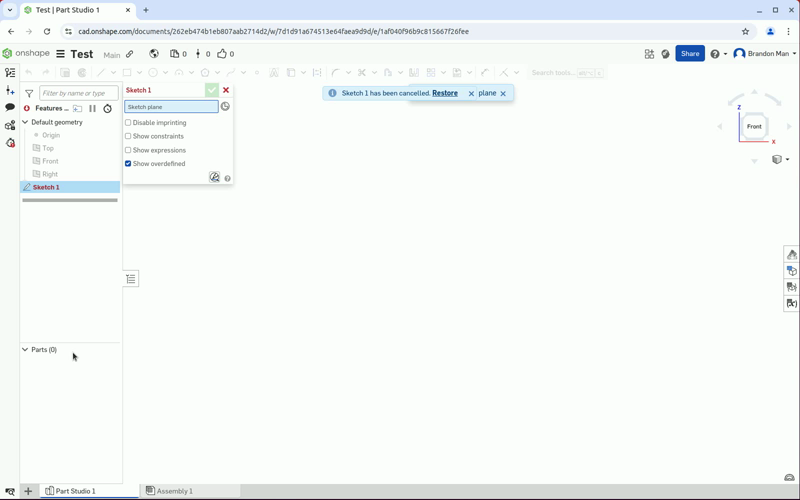
mouse_move(73, 163)
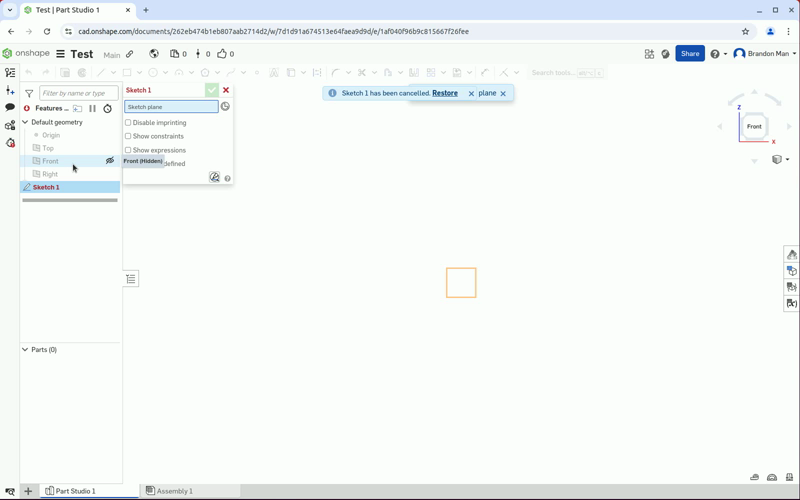
click(73, 163)
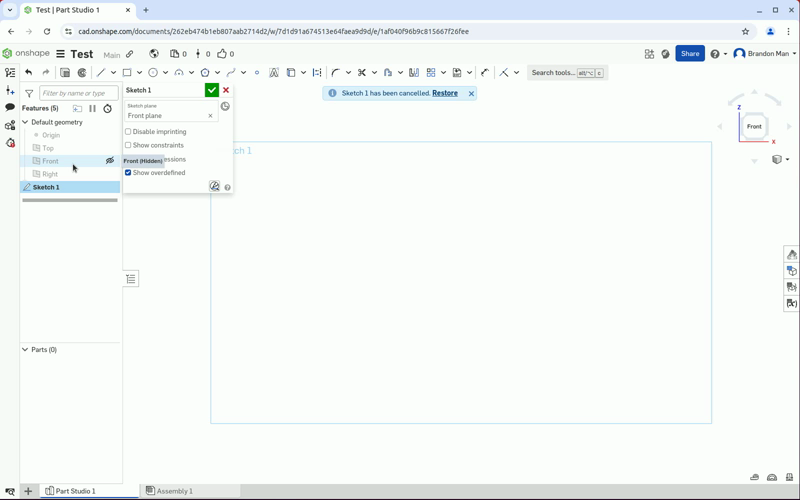
mouse_move(73, 352)
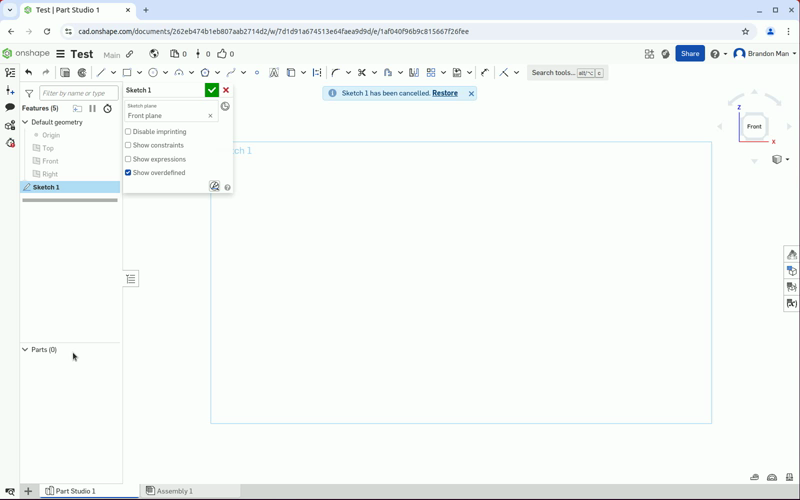
key(y)
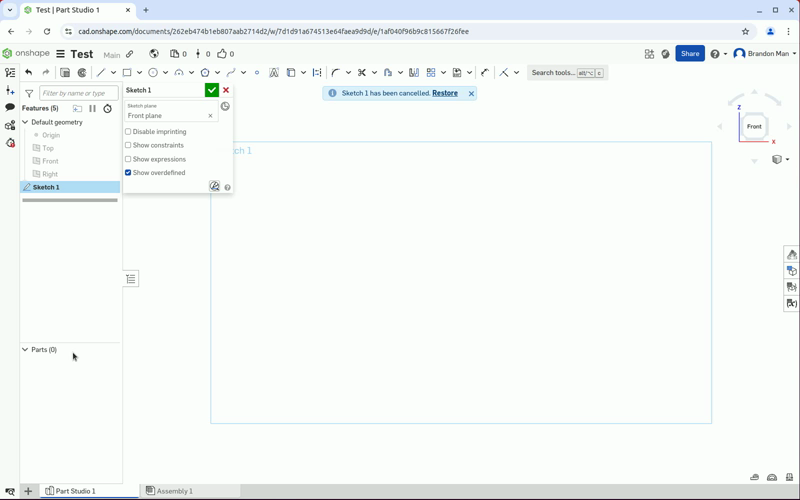
key(c)
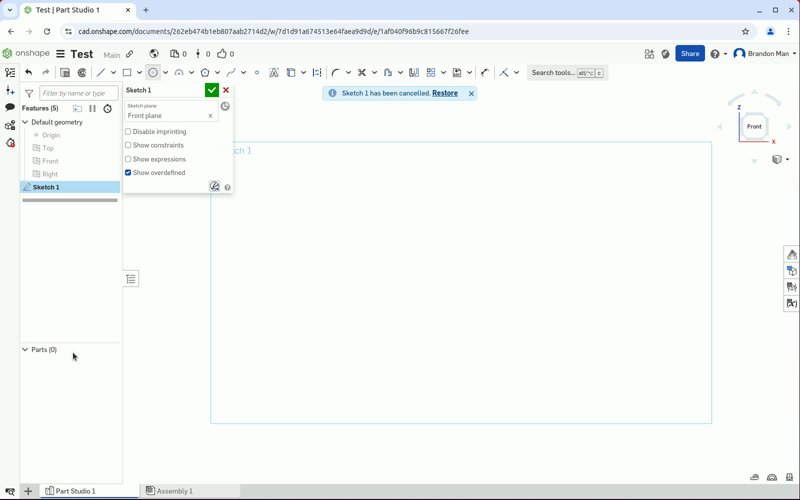
key_down(shift)
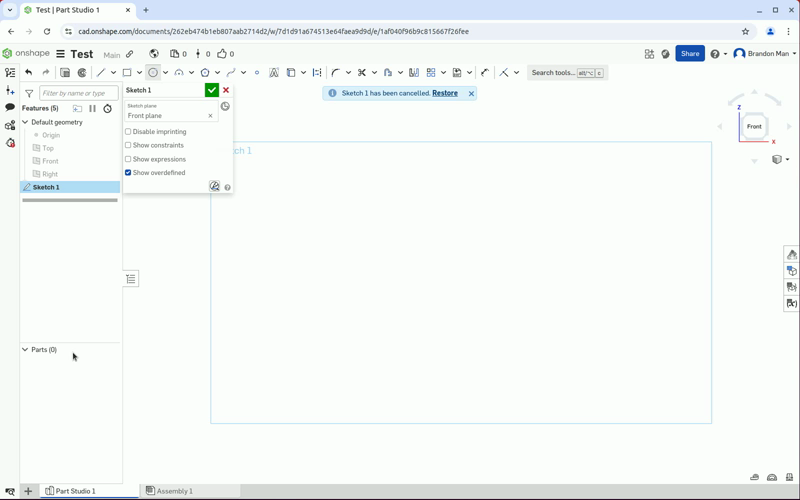
mouse_move(461, 279)
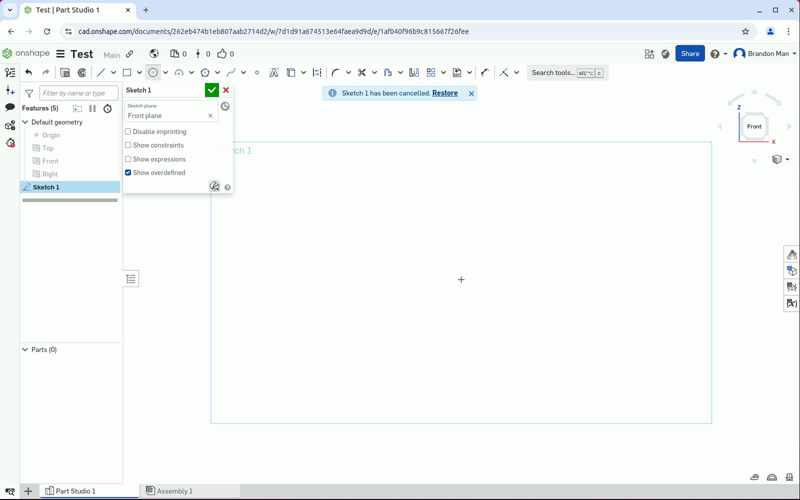
click(461, 279)
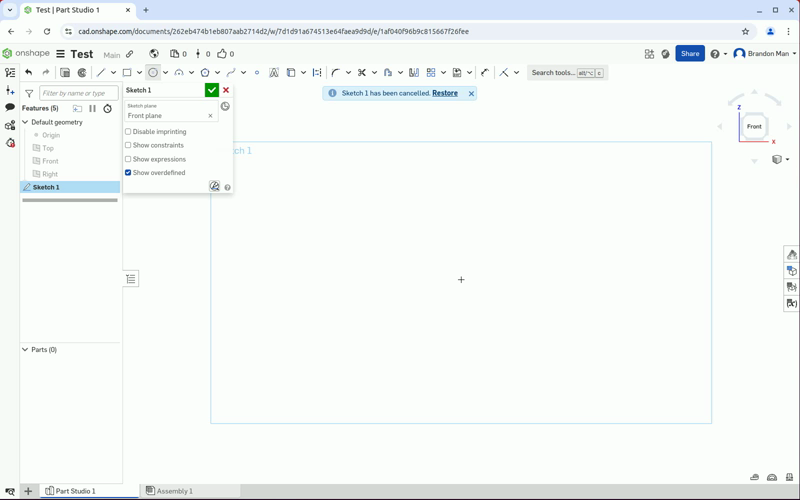
key_up(shift)
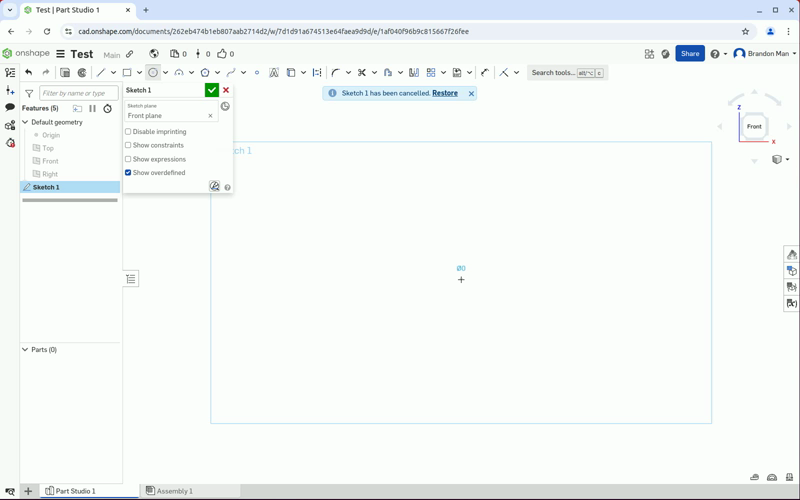
mouse_move(464, 279)
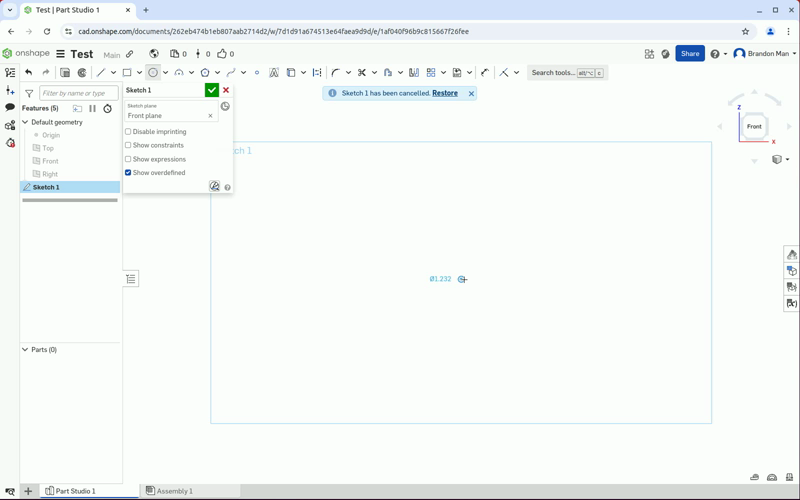
click(464, 279)
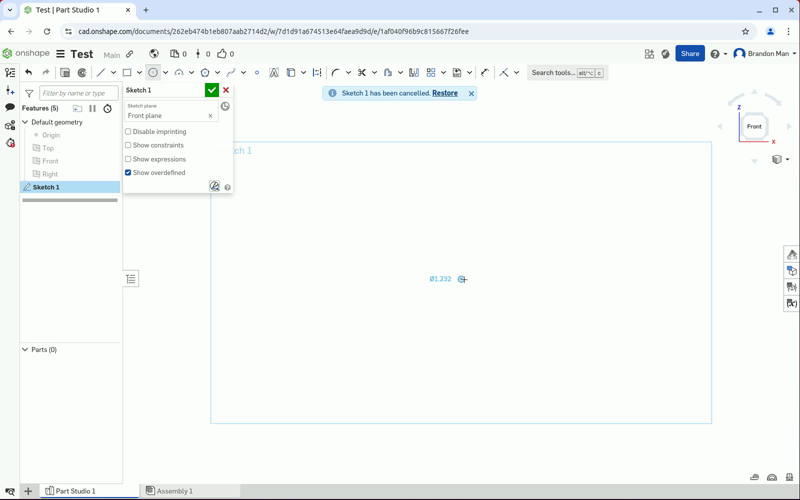
key(esc)
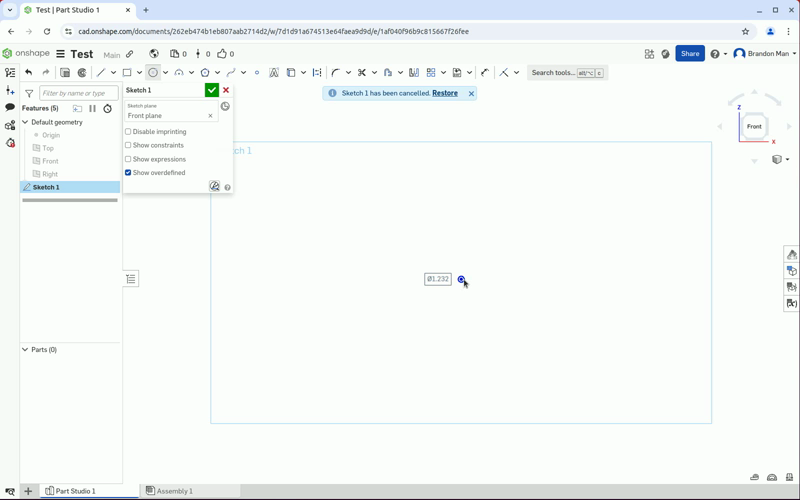
mouse_move(462, 280)
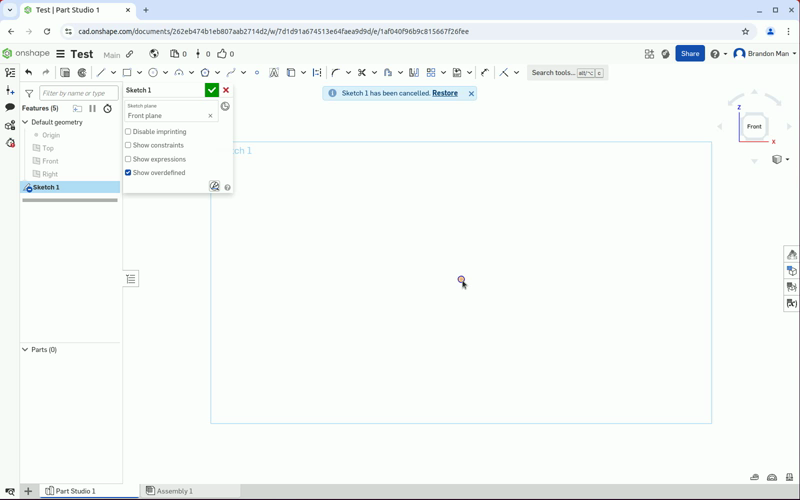
scroll(6)
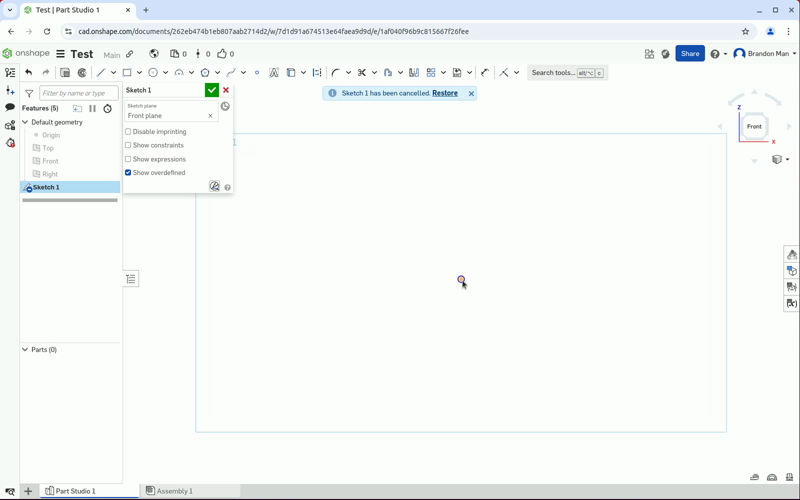
scroll(6)
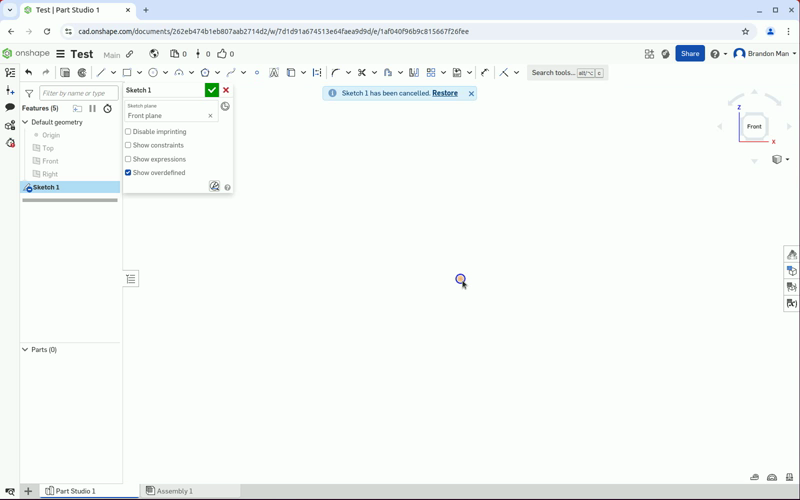
scroll(6)
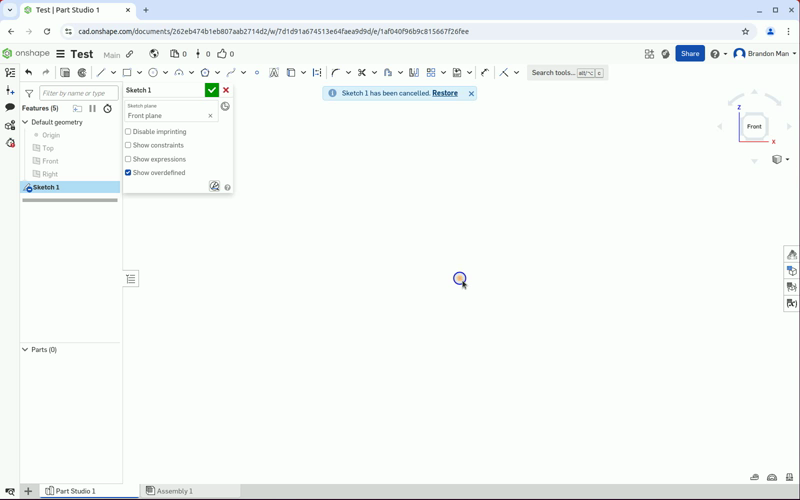
scroll(6)
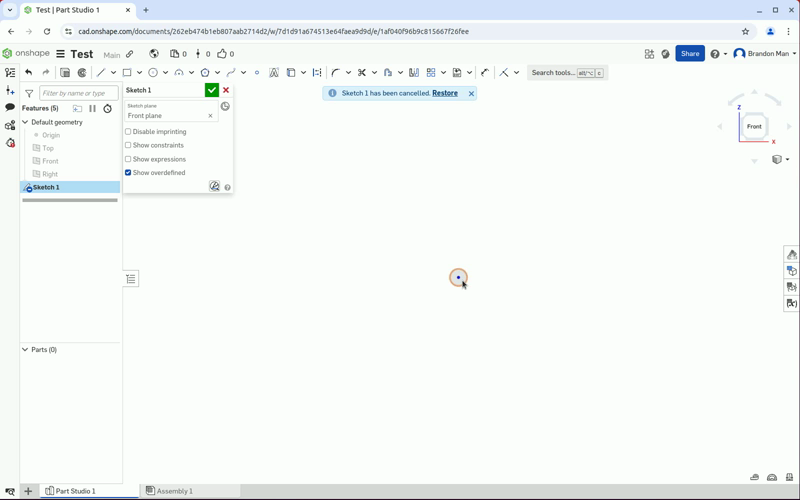
scroll(6)
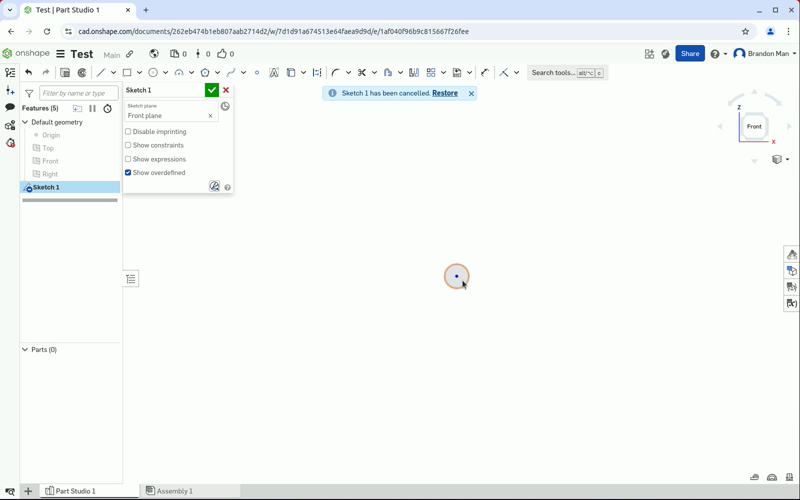
scroll(6)
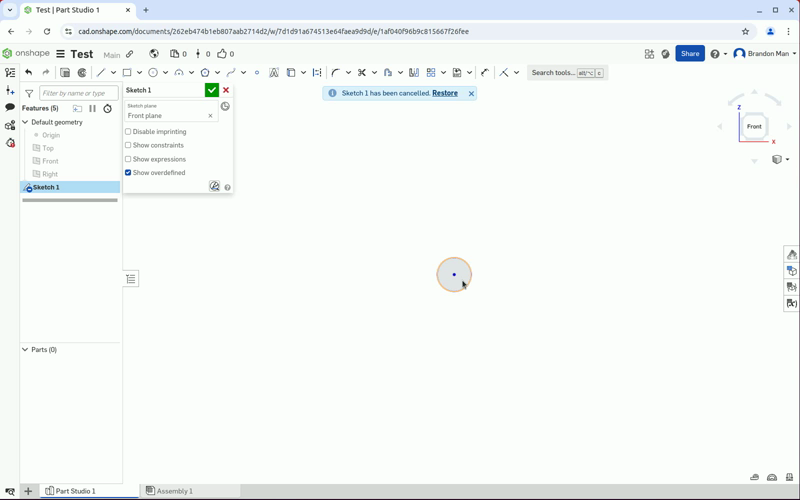
scroll(6)
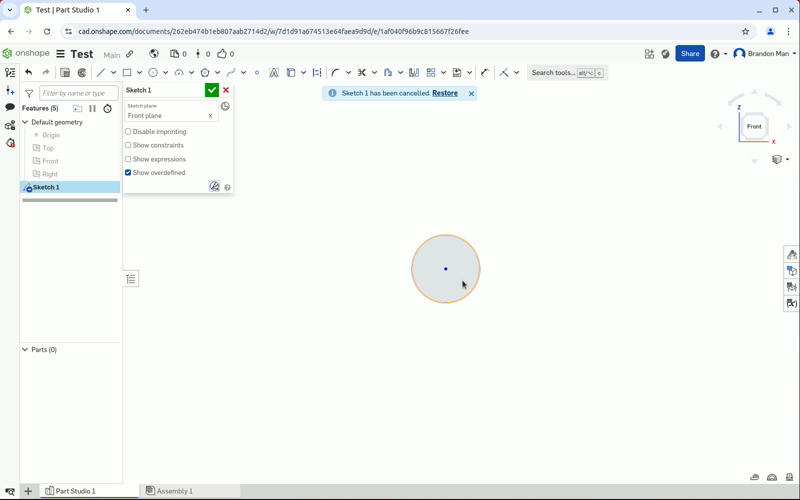
click(462, 280)
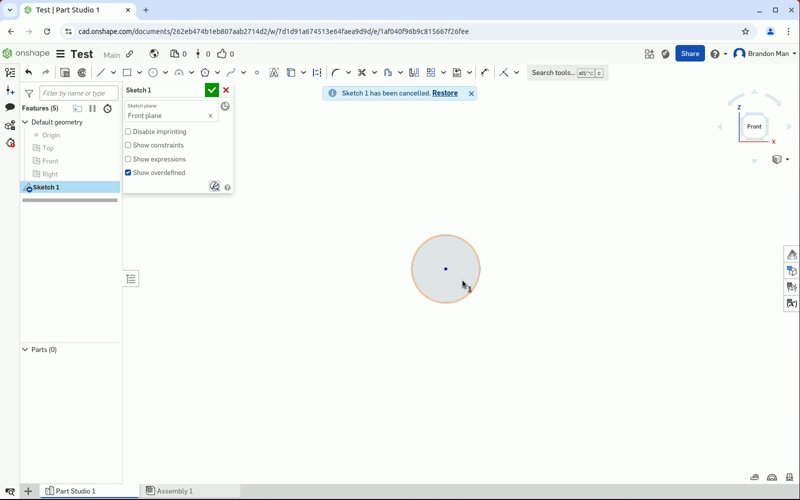
scroll(-6)
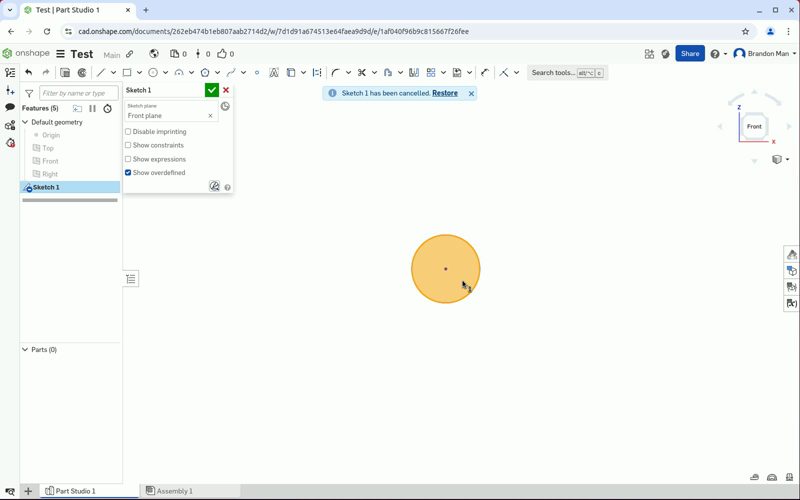
scroll(-6)
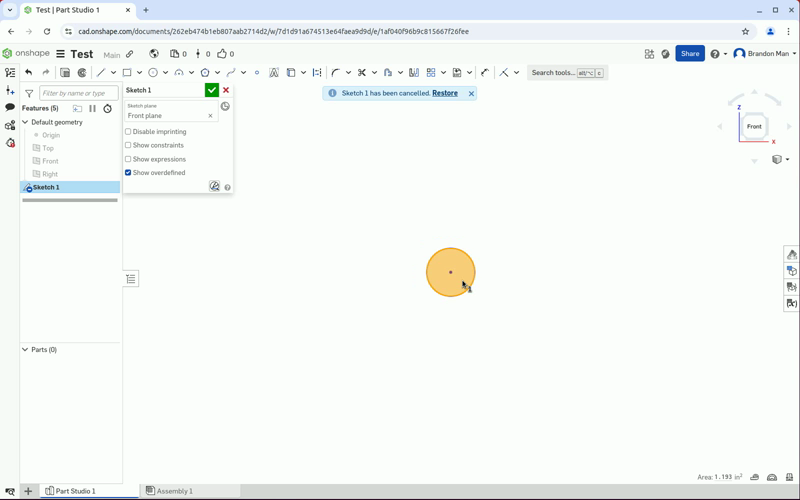
scroll(-6)
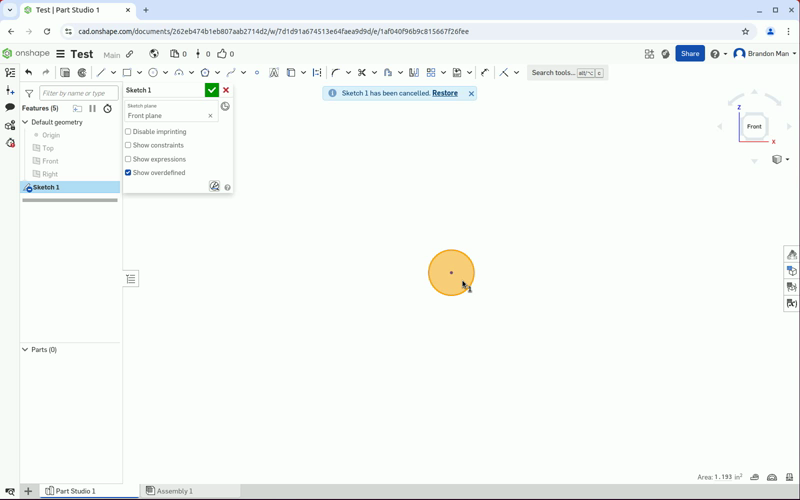
scroll(-6)
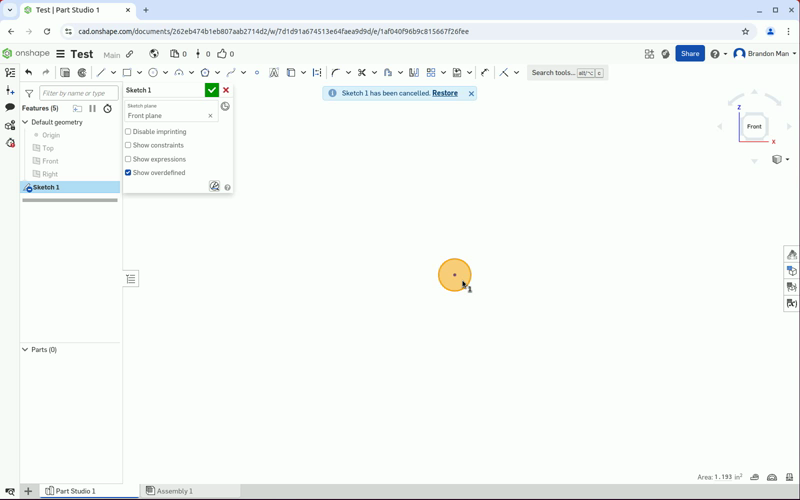
scroll(-6)
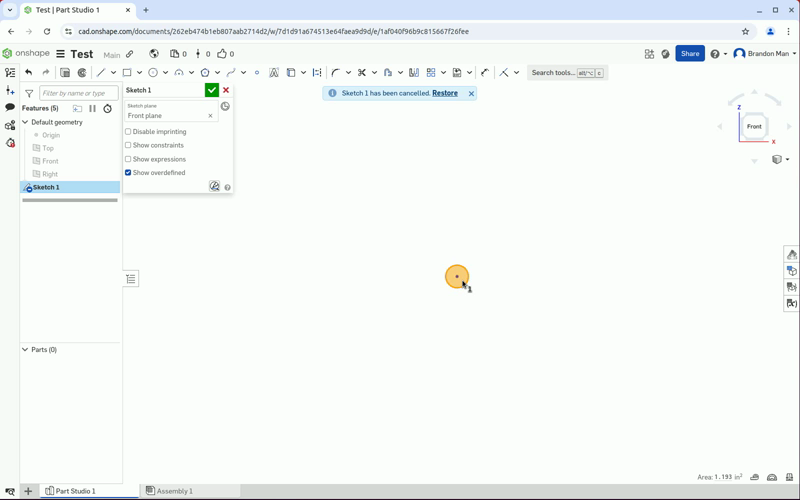
scroll(-6)
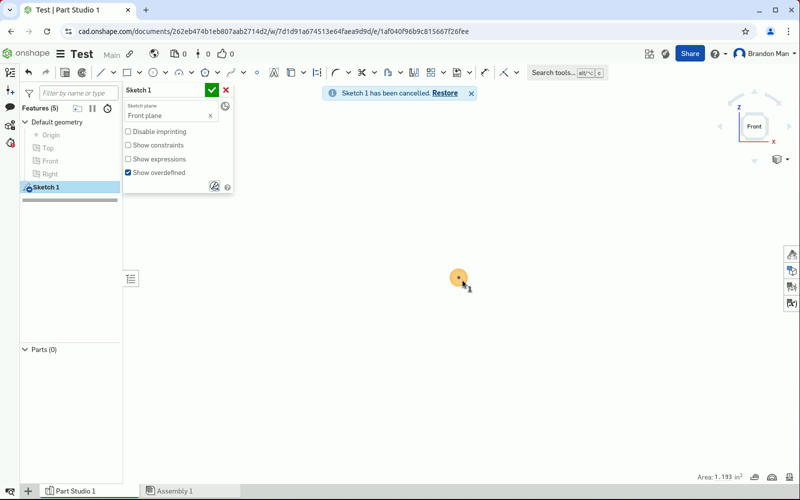
scroll(-6)
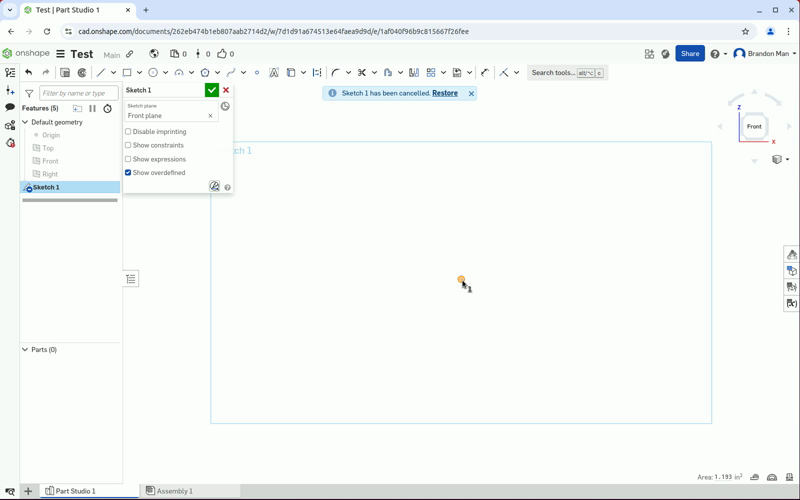
mouse_move(73, 352)
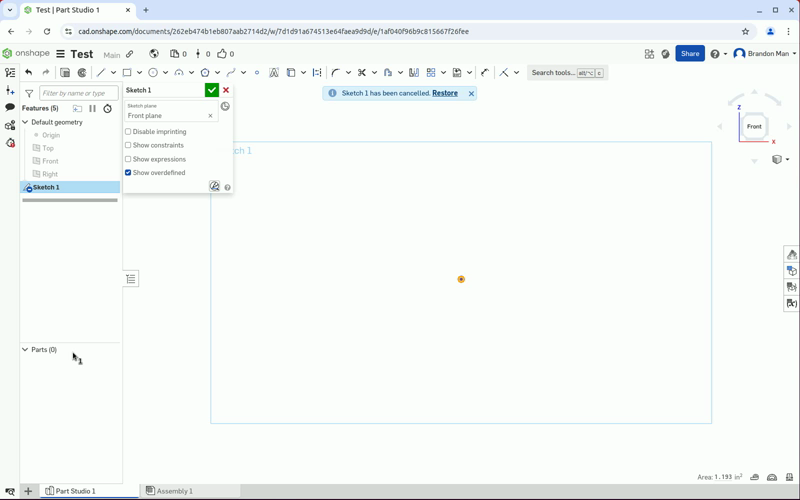
key(shift+y)
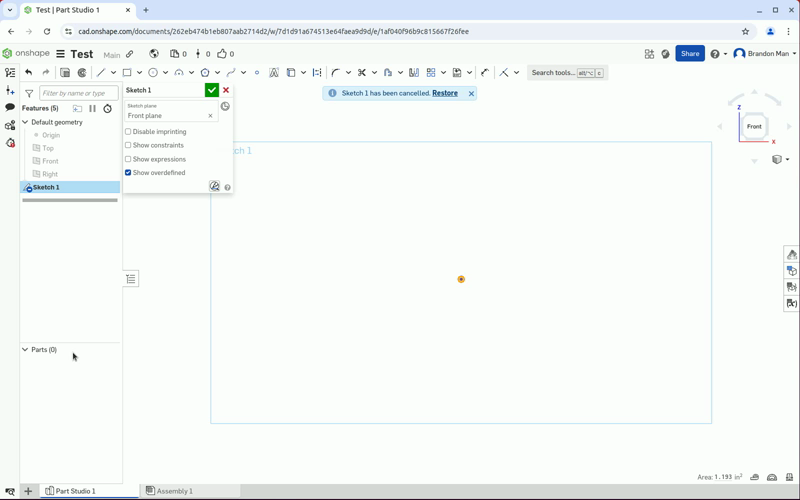
key(shift+e)
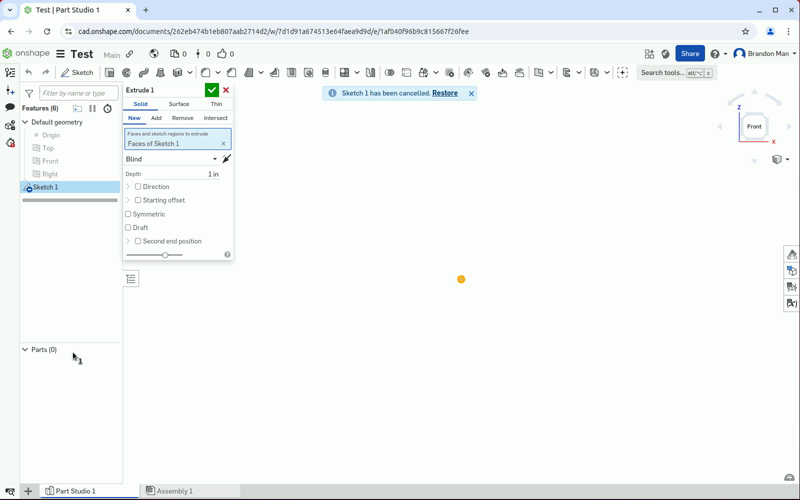
mouse_move(143, 106)
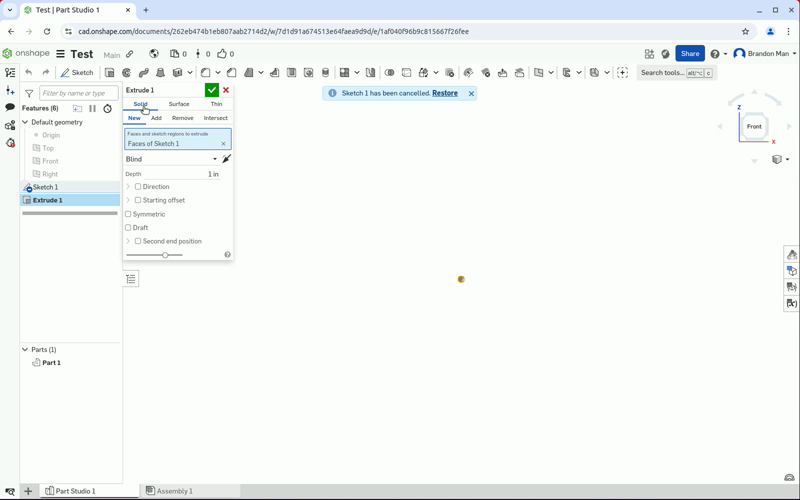
click(143, 106)
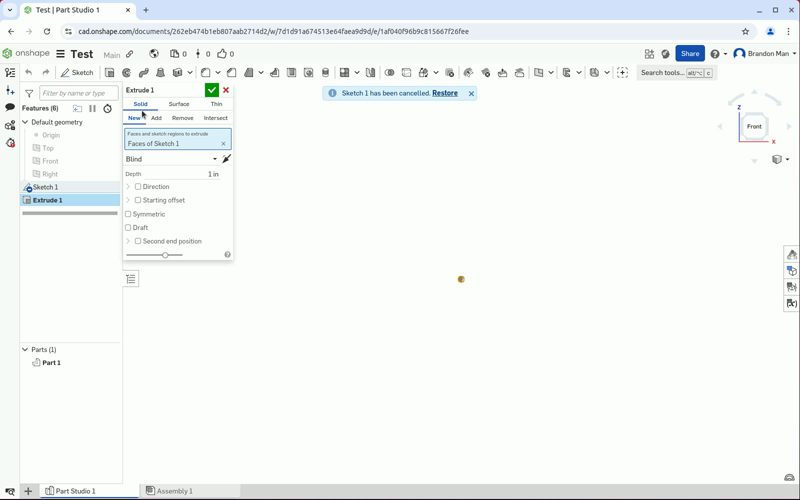
mouse_move(137, 120)
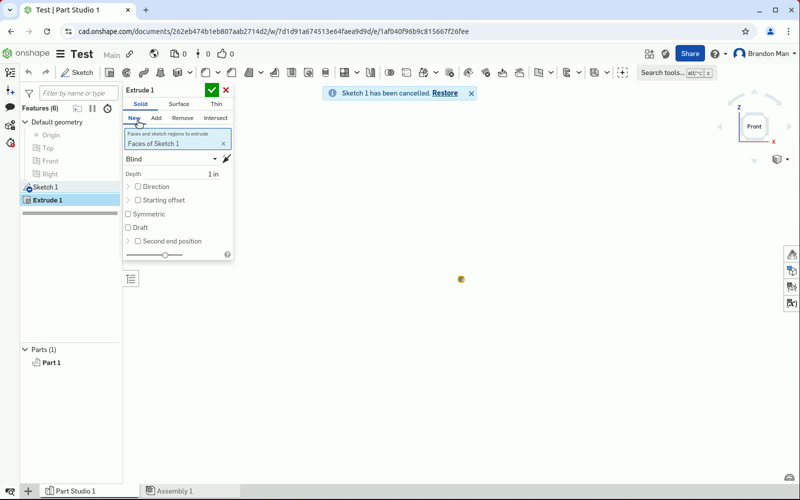
click(137, 120)
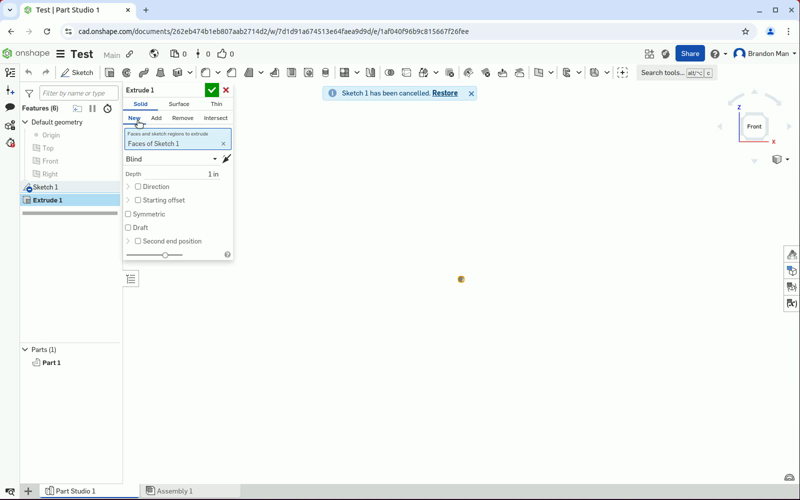
key(tab, 4)
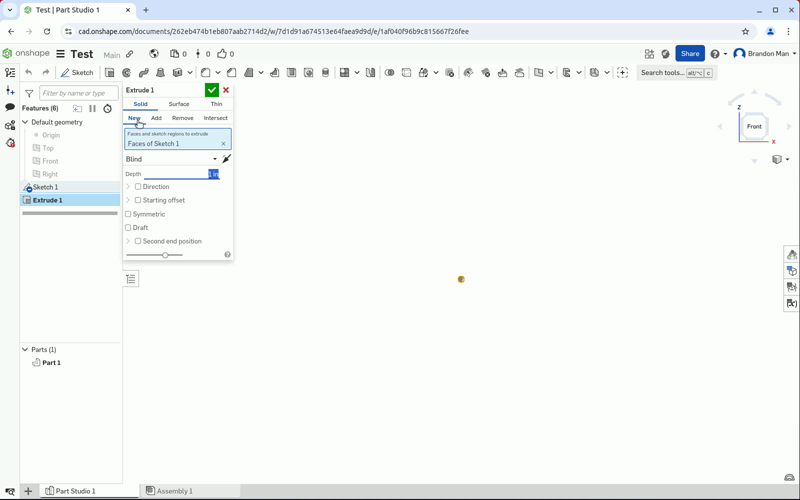
text(23.108)
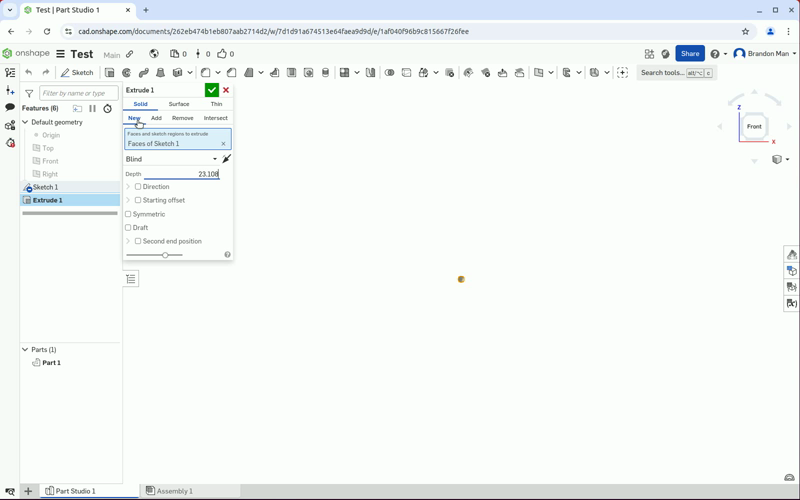
key(enter)
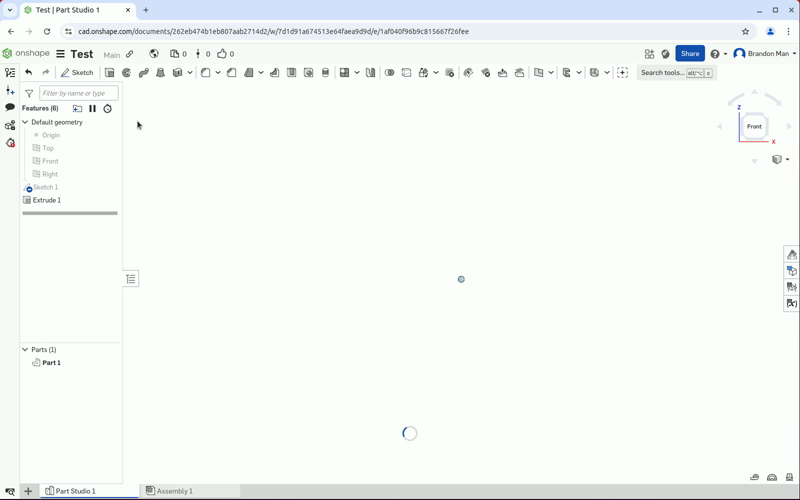
key(shift+h)
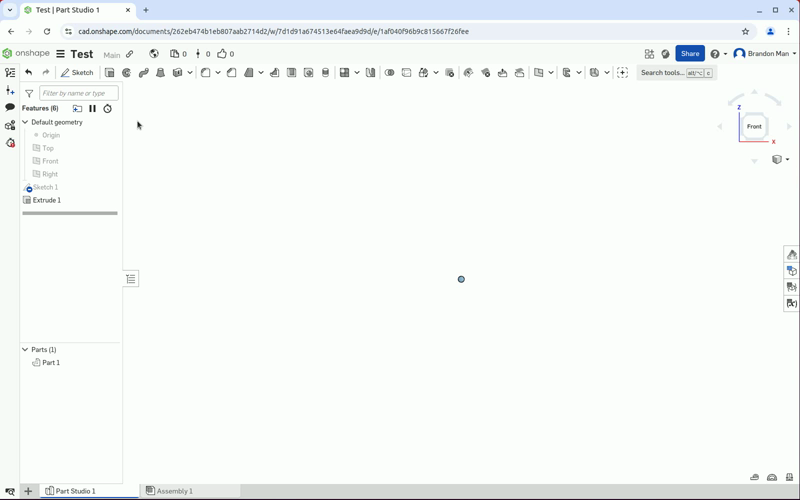
key(shift+h)
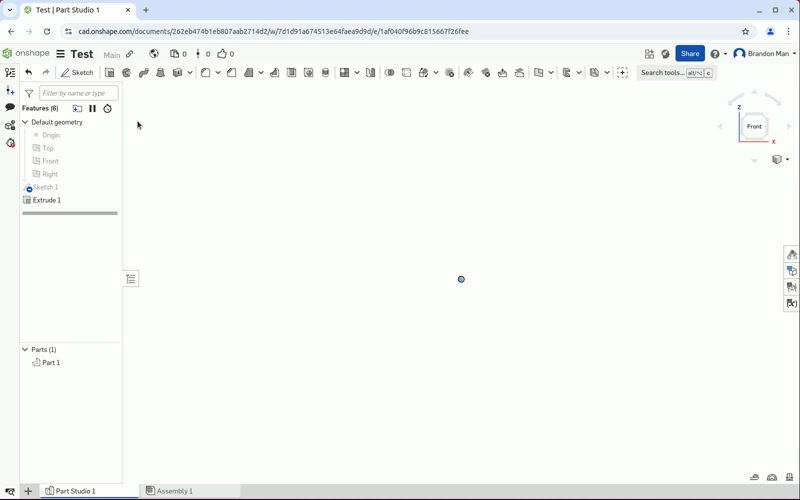
mouse_move(73, 189)
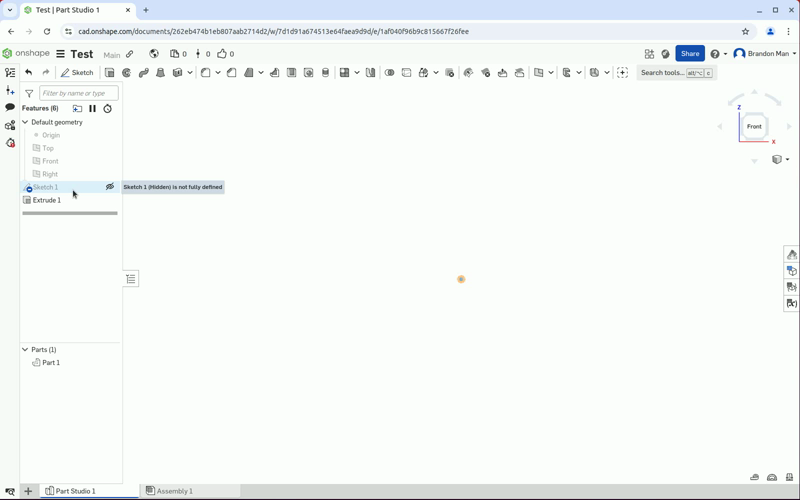
click(73, 189)
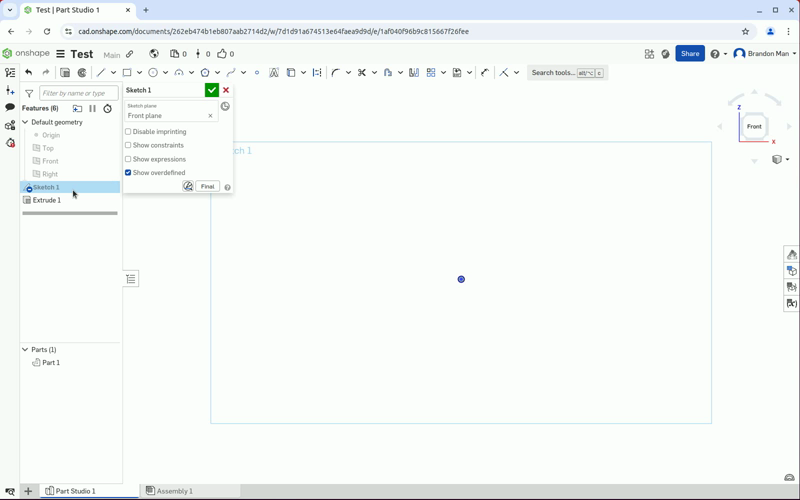
mouse_move(229, 92)
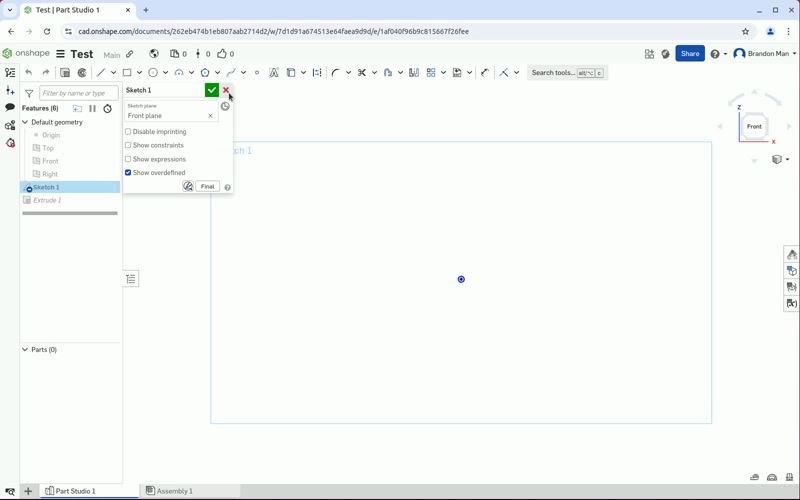
click(229, 92)
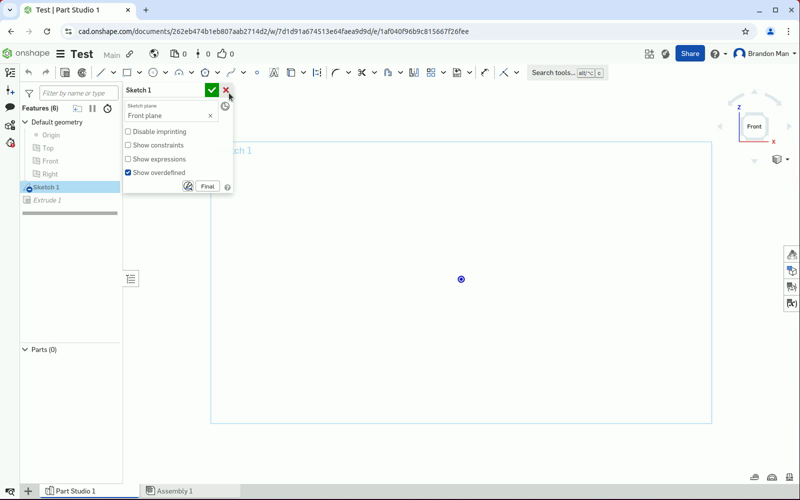
key(shift+s)
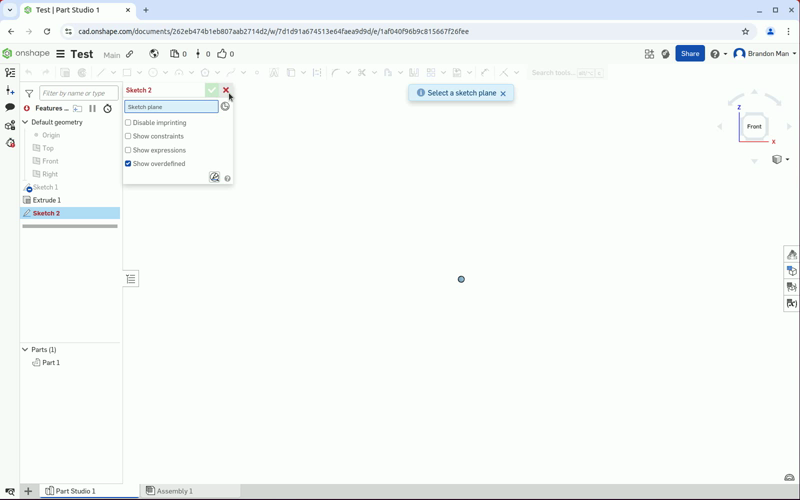
mouse_move(73, 163)
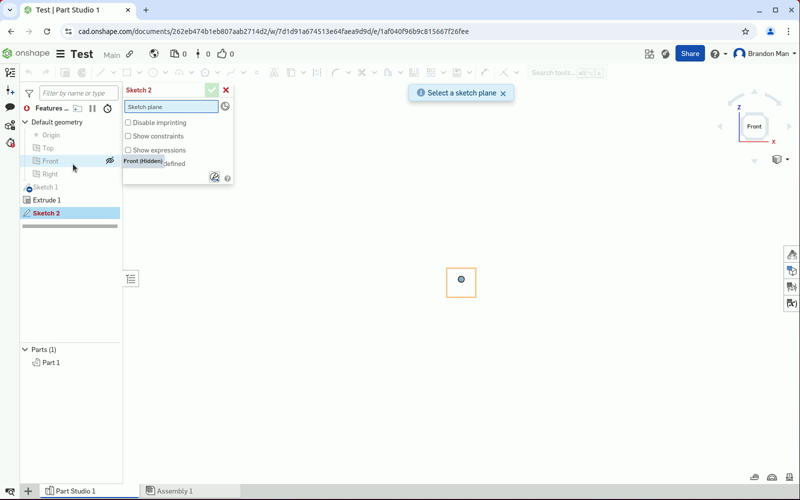
click(73, 163)
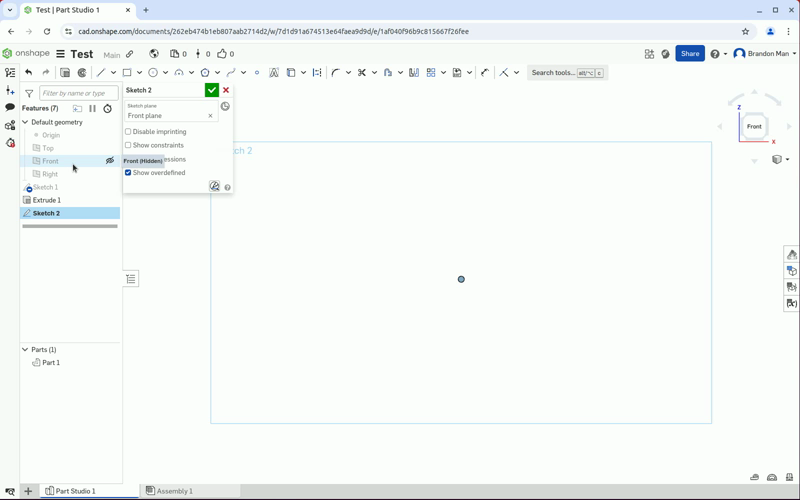
mouse_move(73, 352)
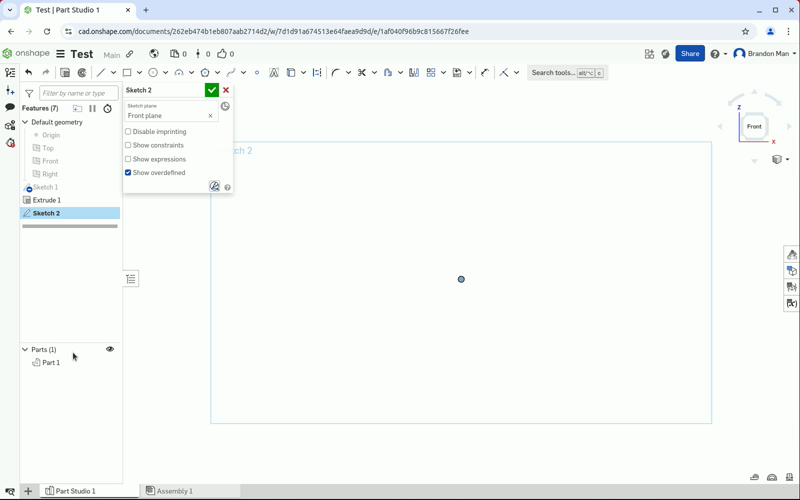
key(y)
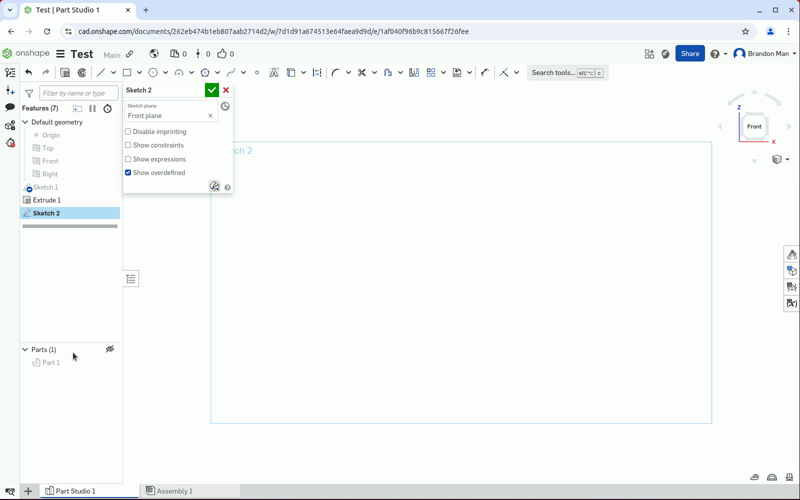
key(c)
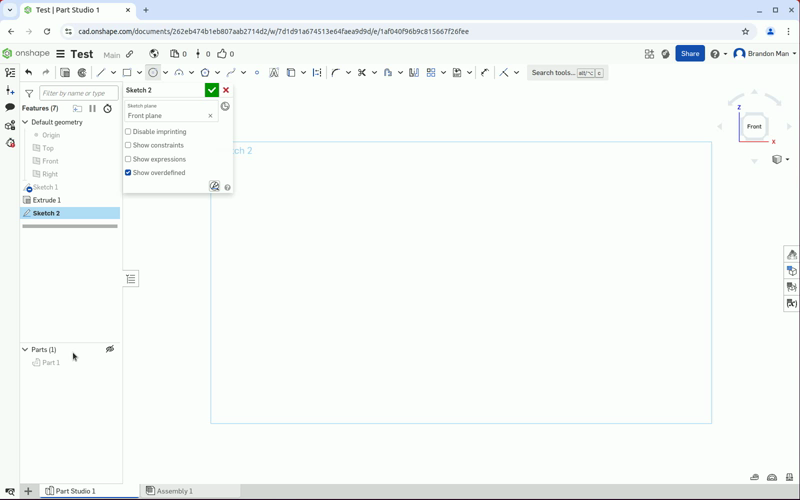
key_down(shift)
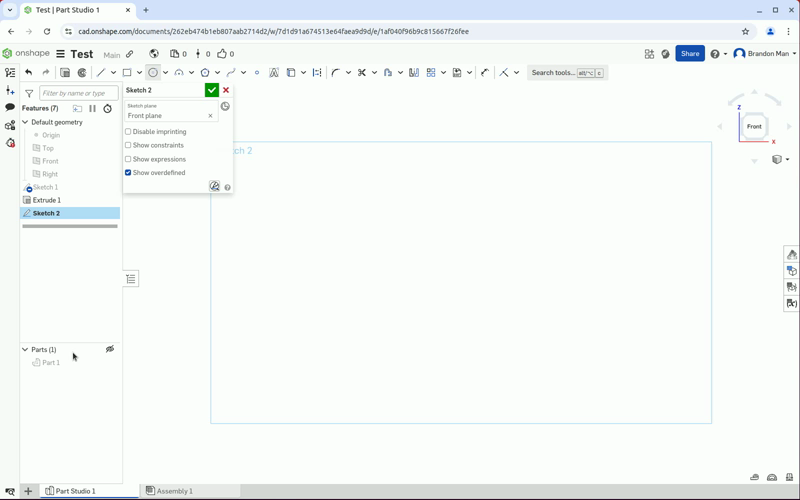
mouse_move(461, 286)
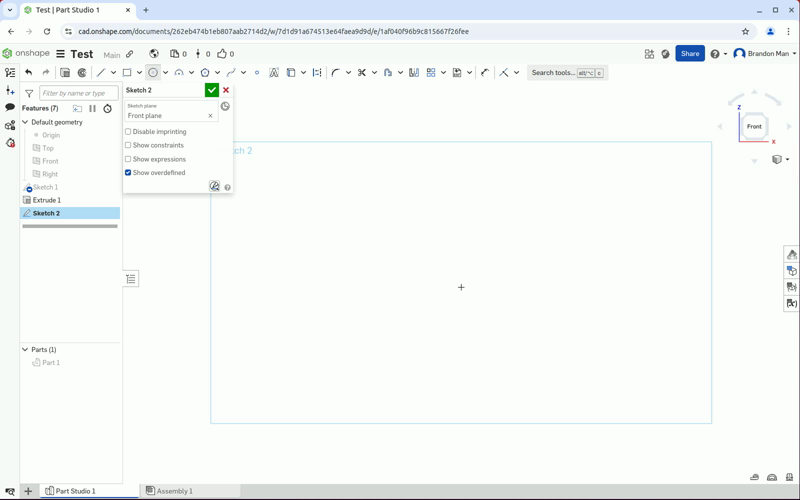
click(461, 286)
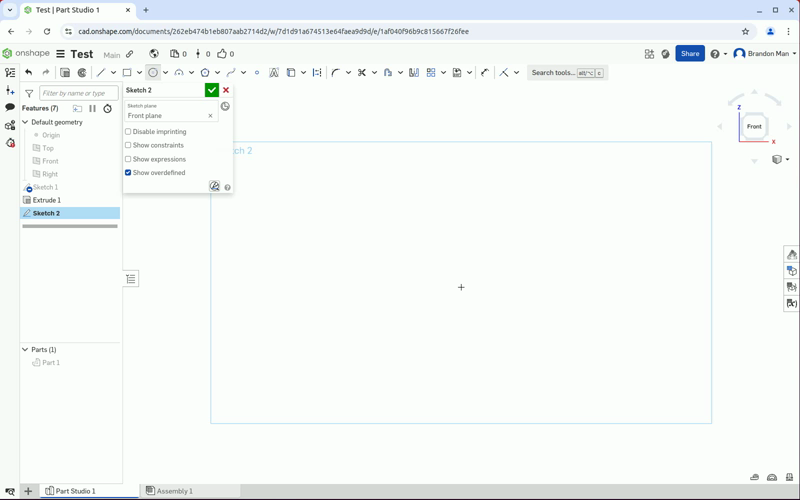
key_up(shift)
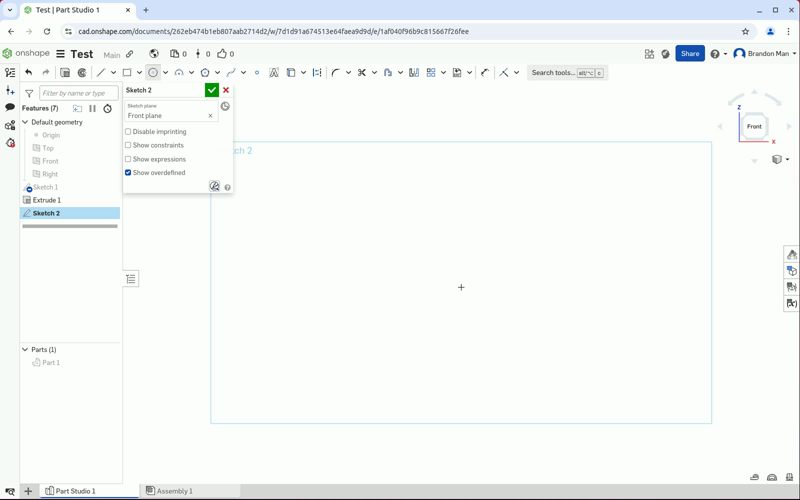
mouse_move(464, 286)
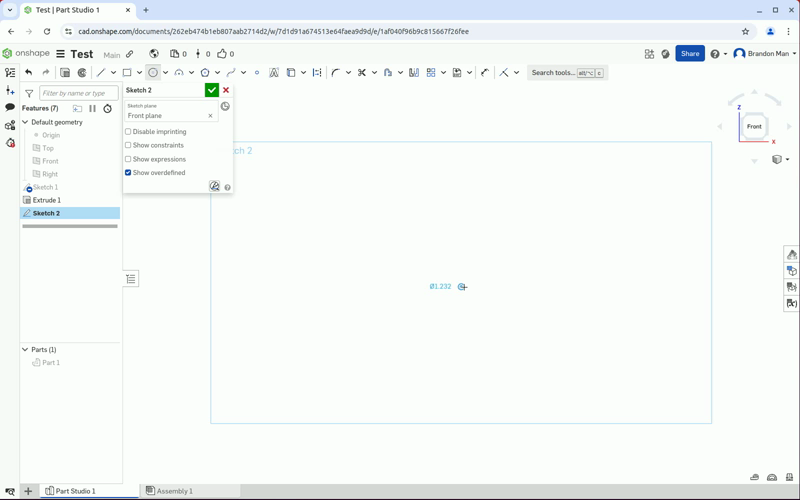
click(464, 286)
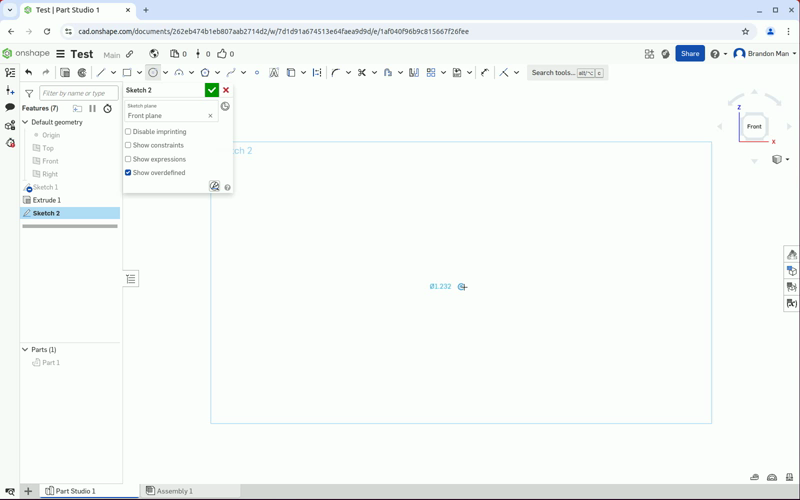
key(esc)
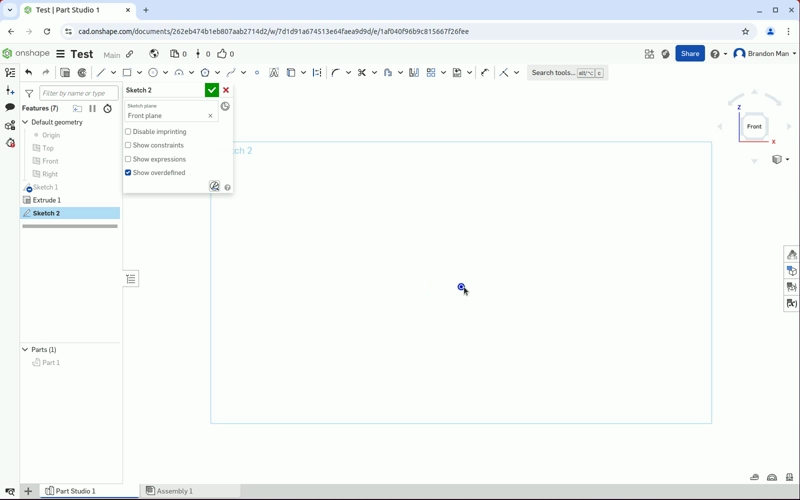
mouse_move(460, 286)
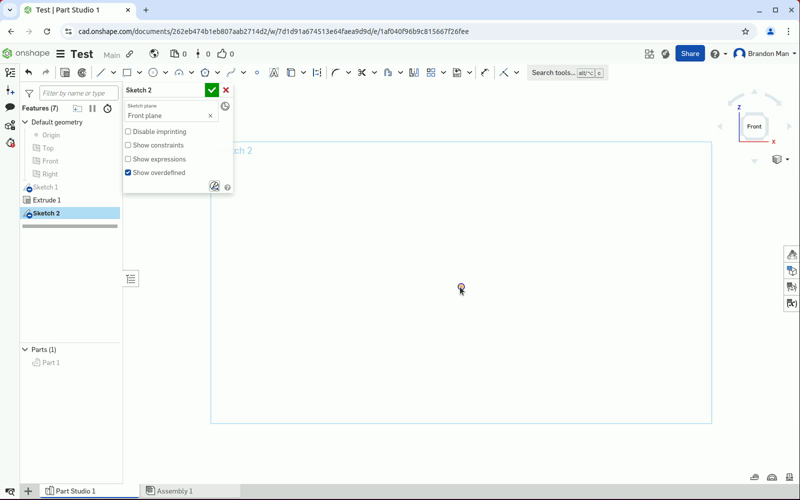
scroll(6)
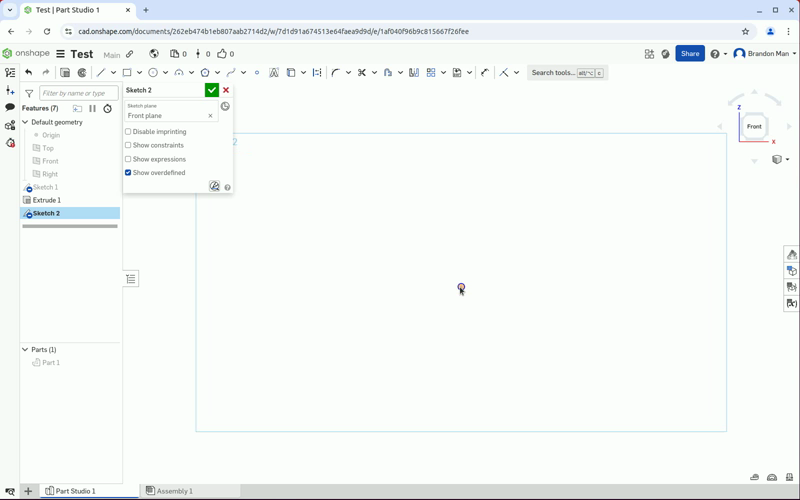
scroll(6)
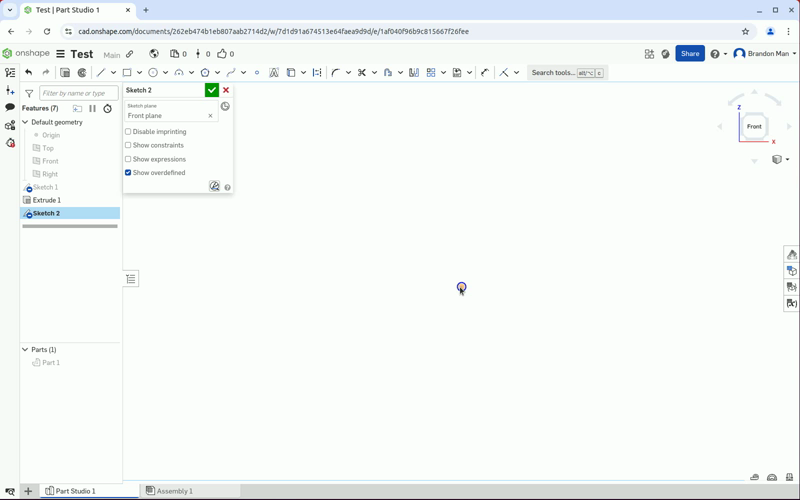
scroll(6)
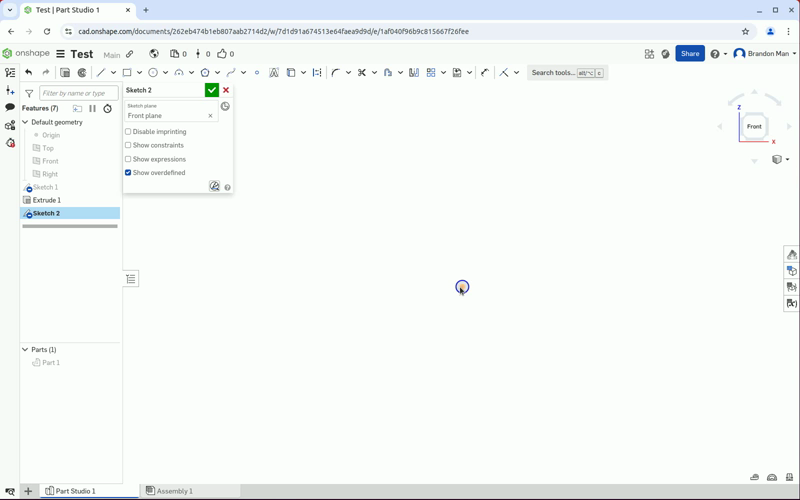
scroll(6)
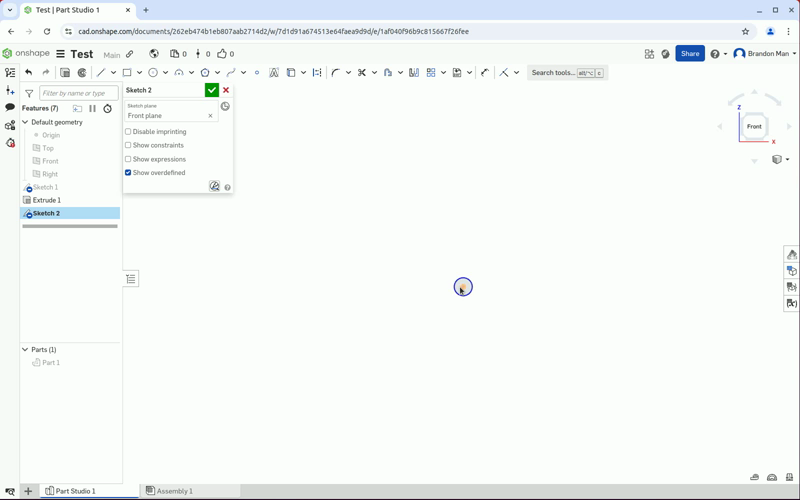
scroll(6)
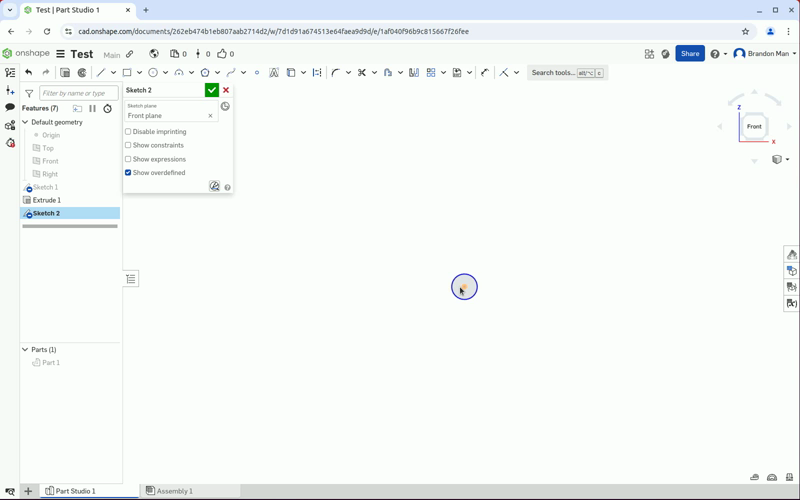
scroll(6)
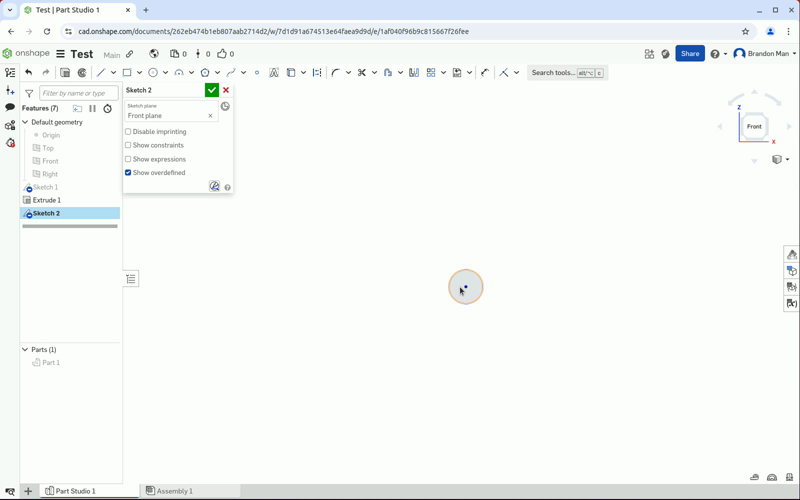
scroll(6)
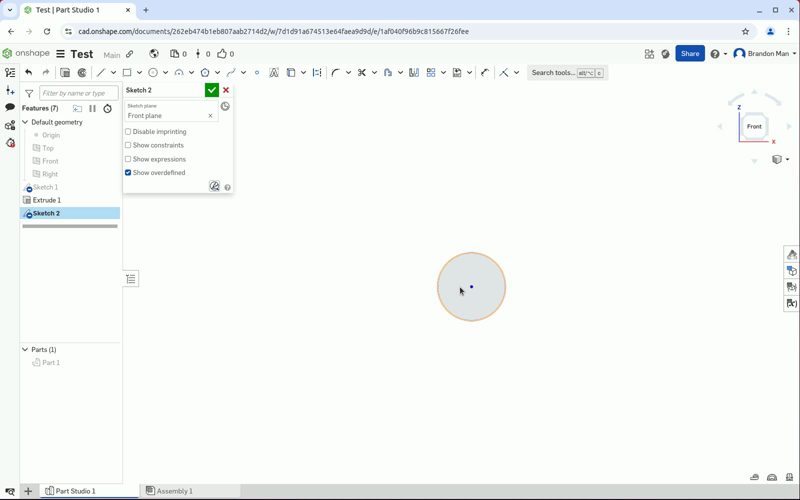
click(460, 286)
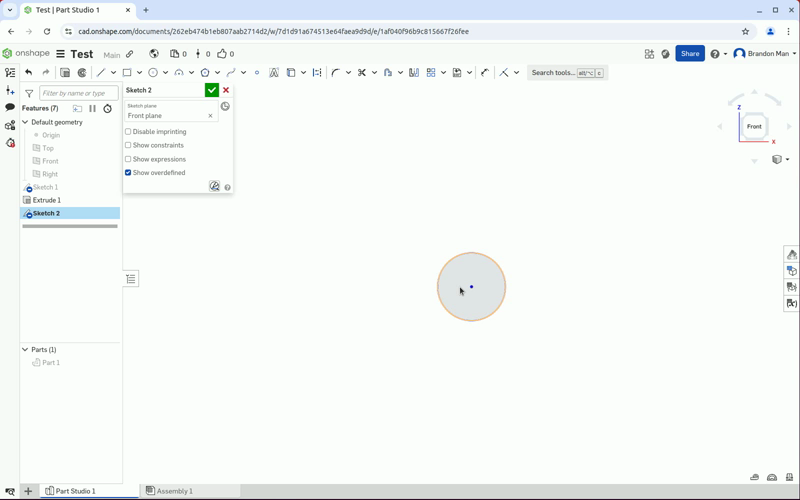
scroll(-6)
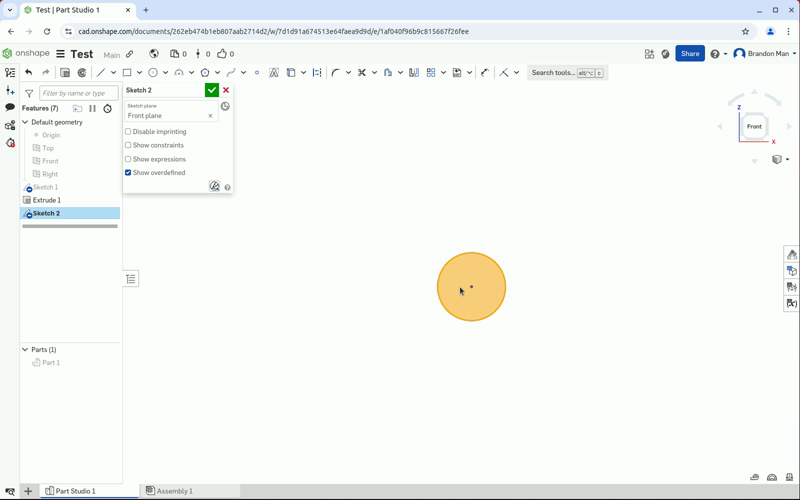
scroll(-6)
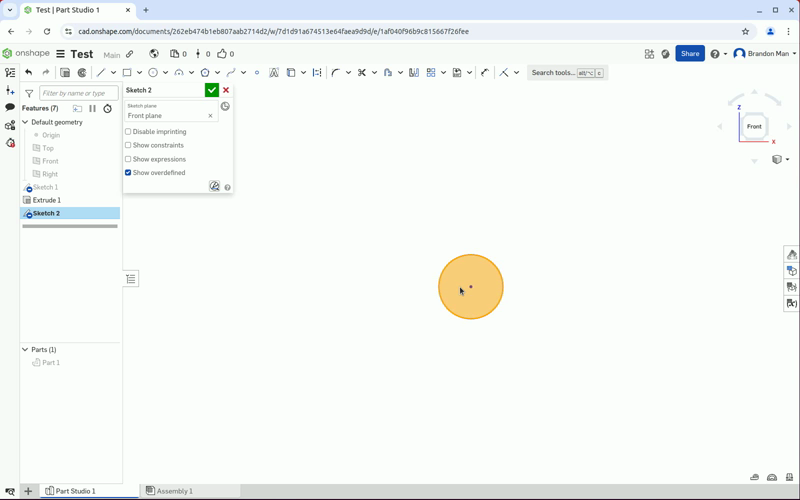
scroll(-6)
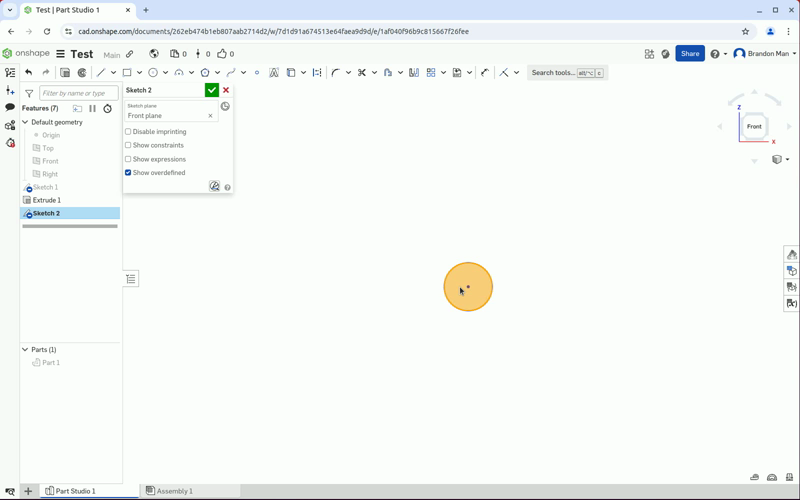
scroll(-6)
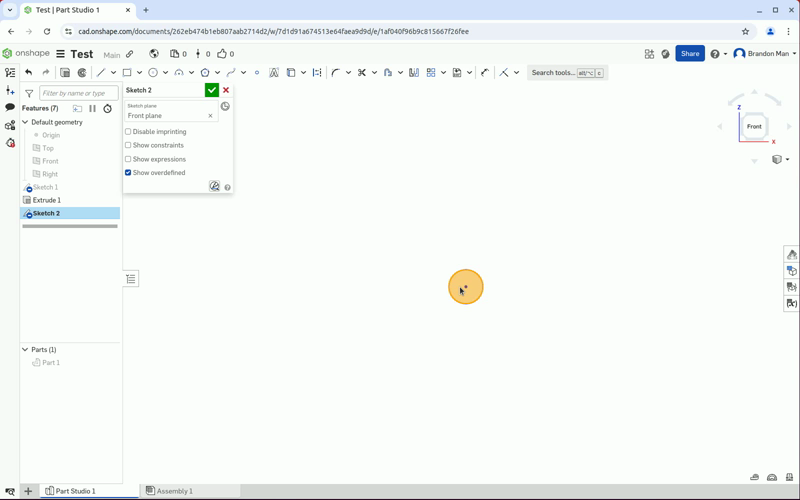
scroll(-6)
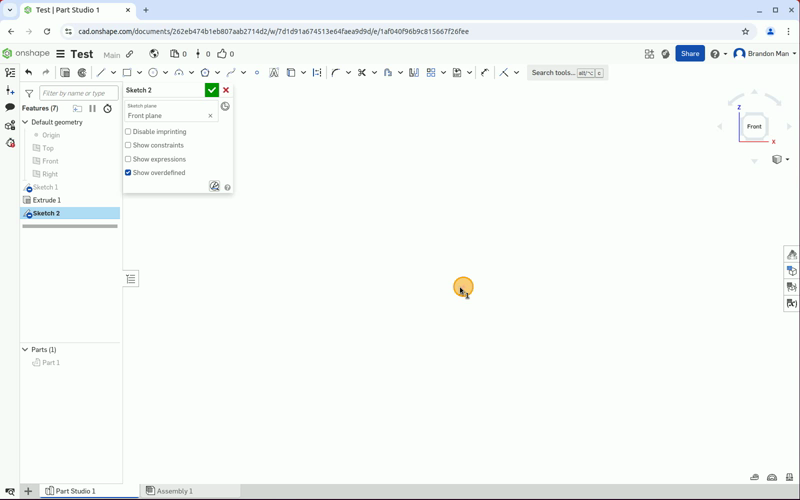
scroll(-6)
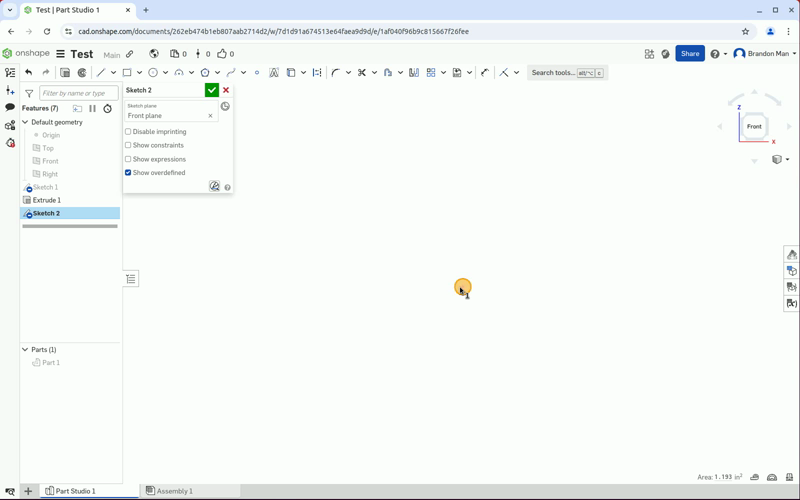
scroll(-6)
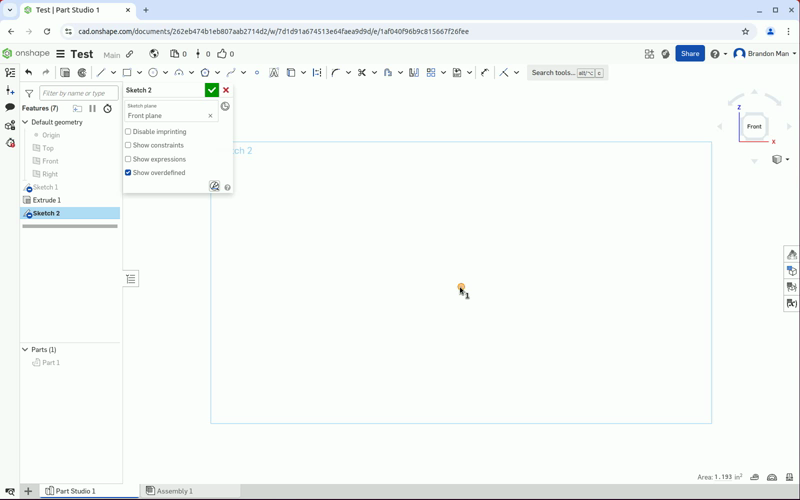
mouse_move(73, 352)
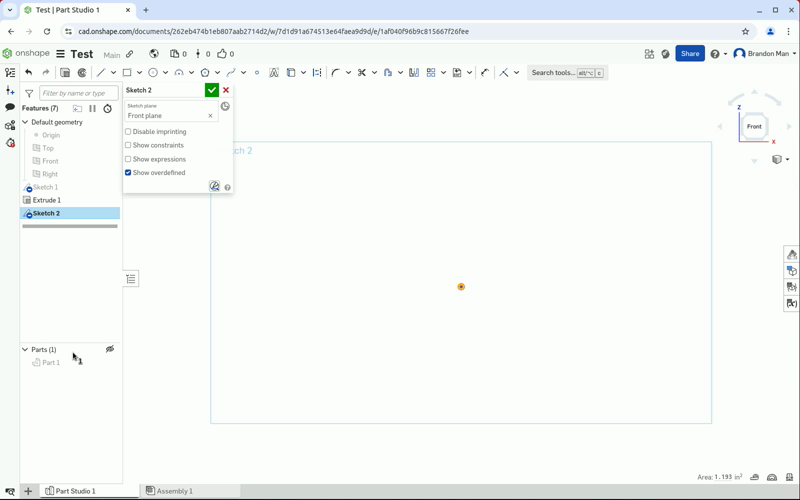
key(shift+y)
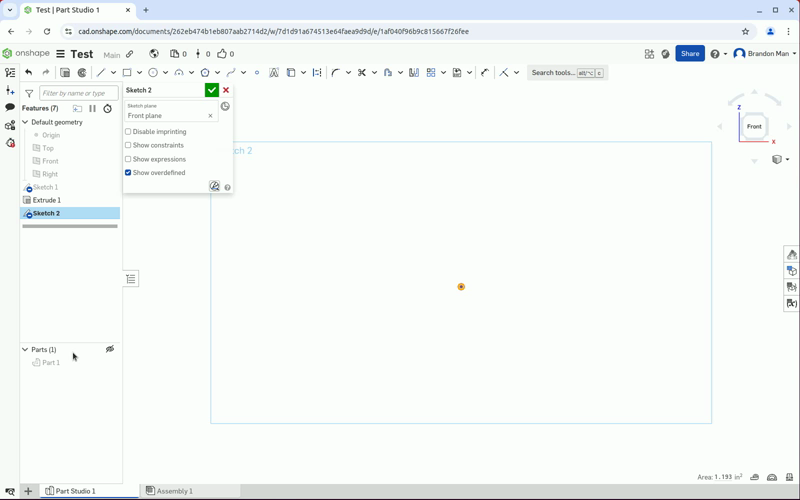
key(shift+e)
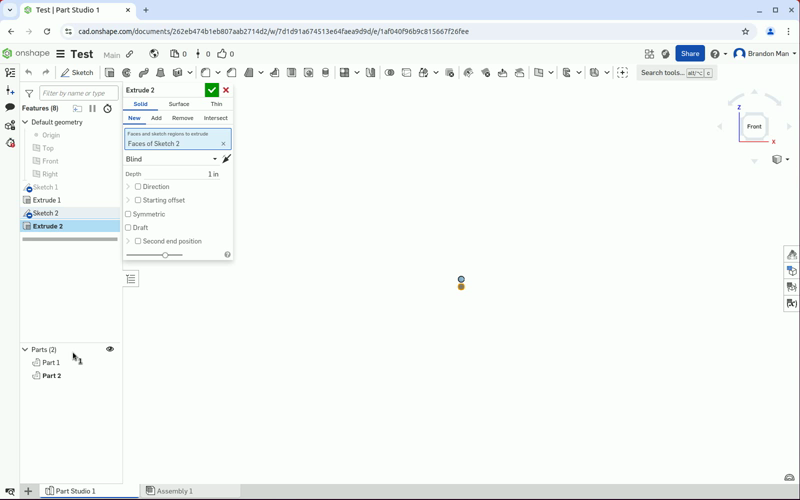
mouse_move(143, 106)
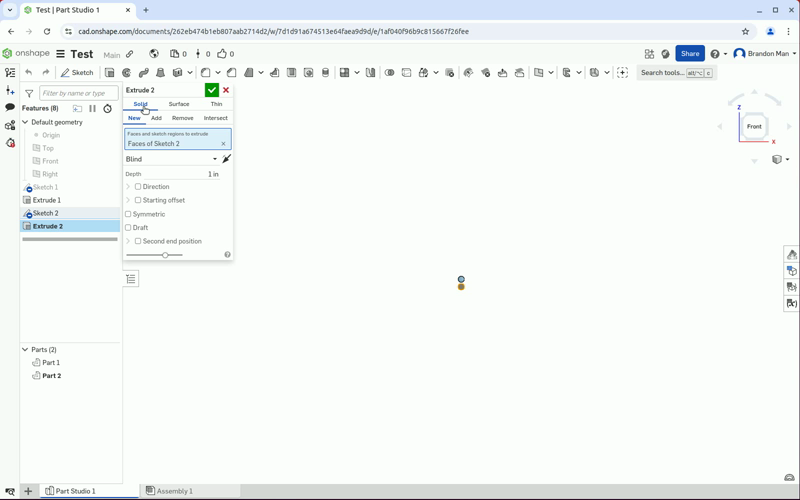
click(143, 106)
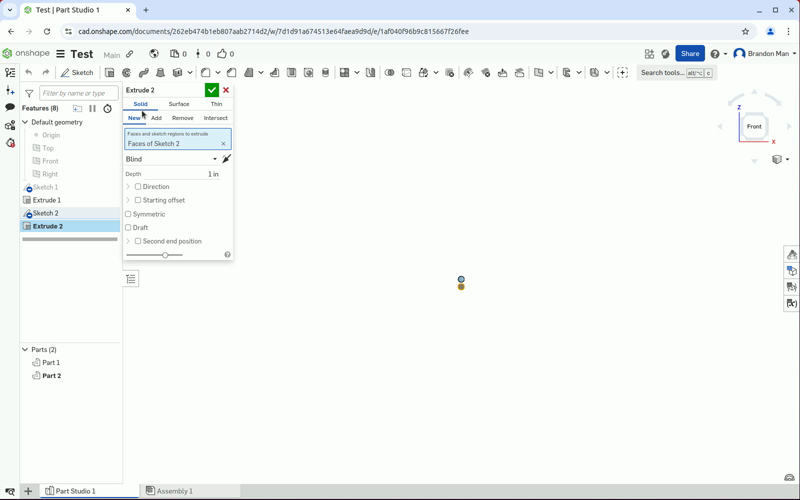
mouse_move(137, 120)
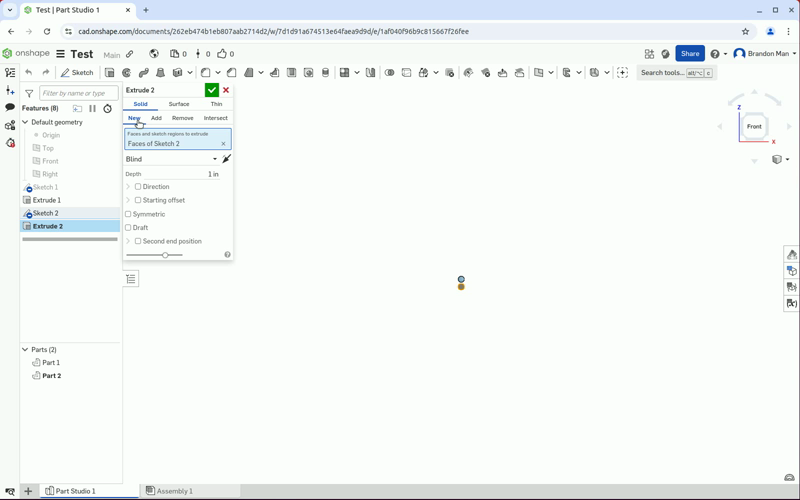
click(137, 120)
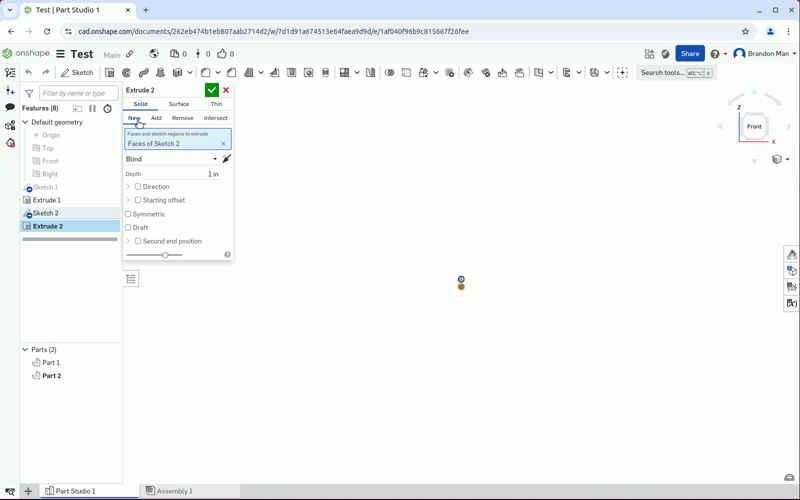
key(tab, 4)
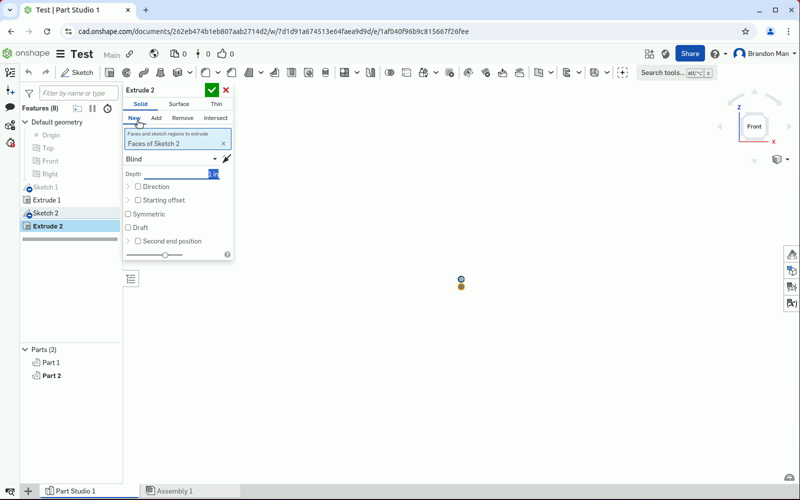
text(23.108)
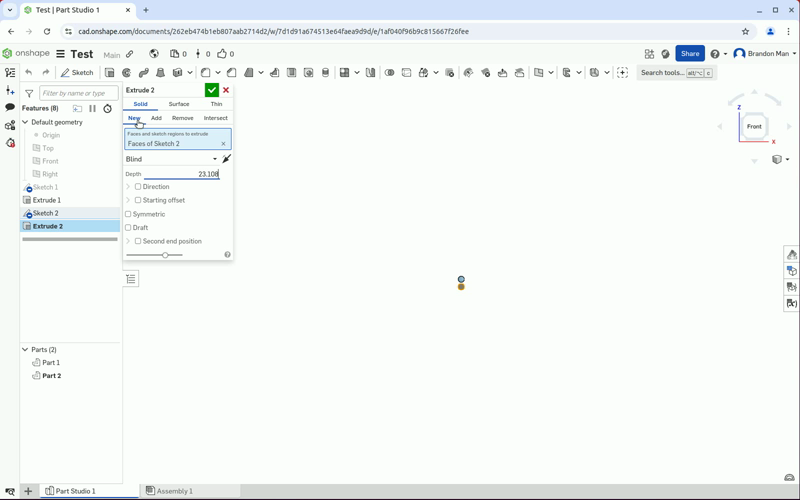
key(enter)
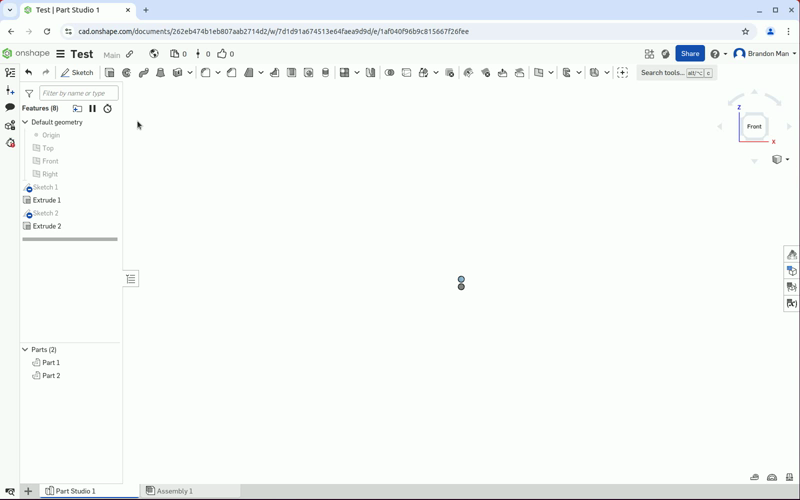
key(shift+h)
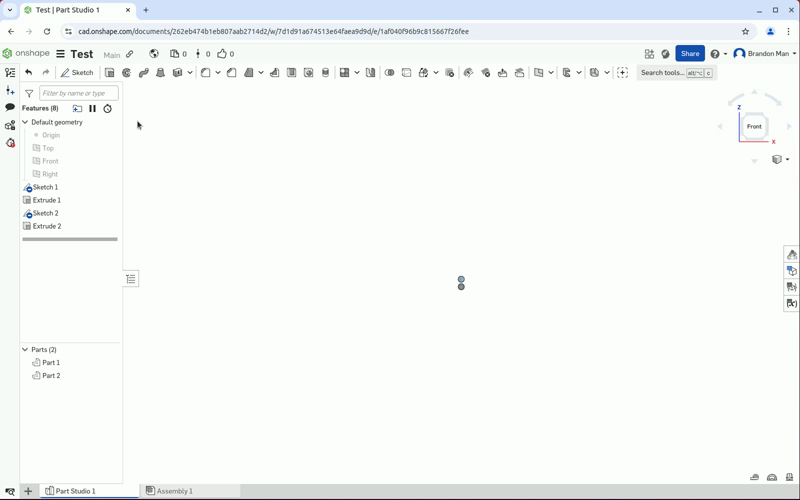
key(shift+h)
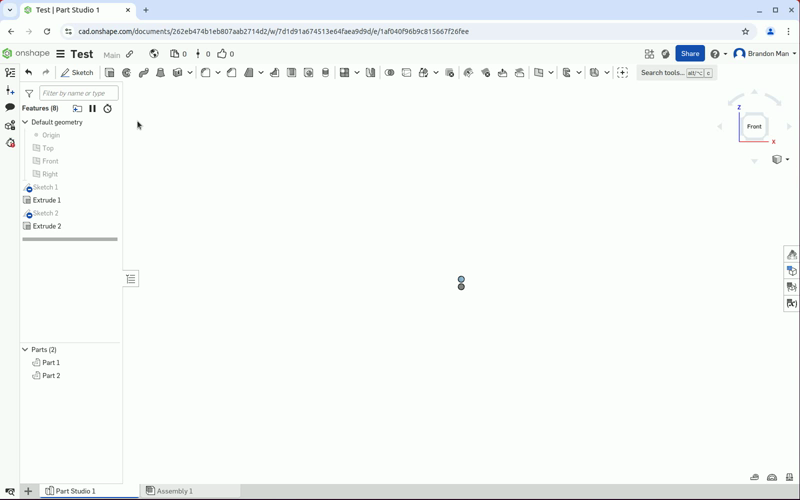
mouse_move(73, 189)
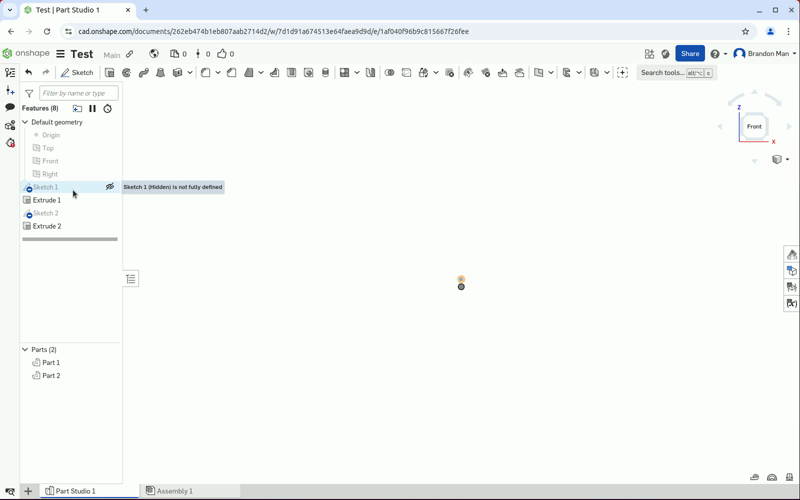
click(73, 189)
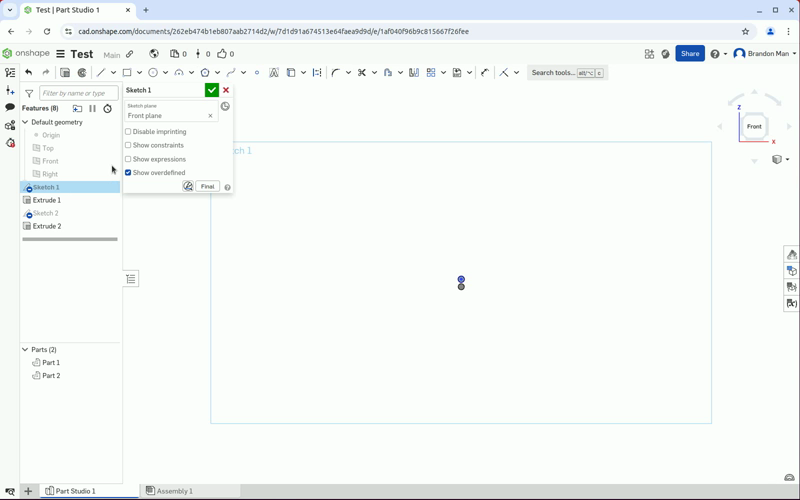
mouse_move(229, 92)
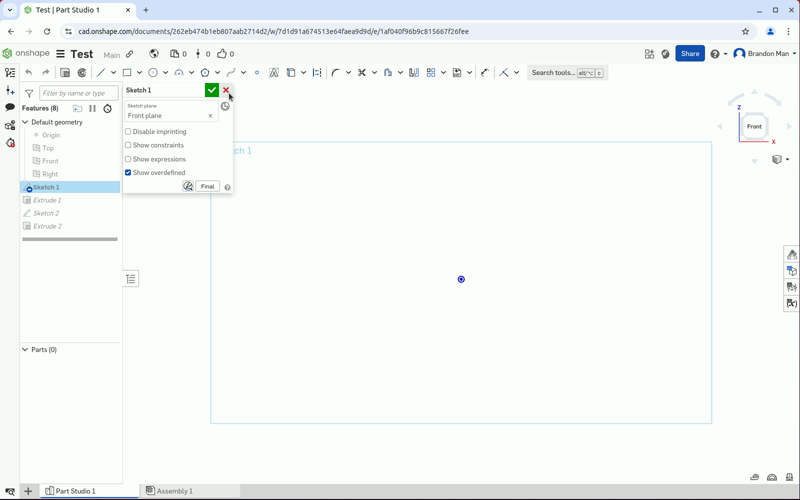
click(229, 92)
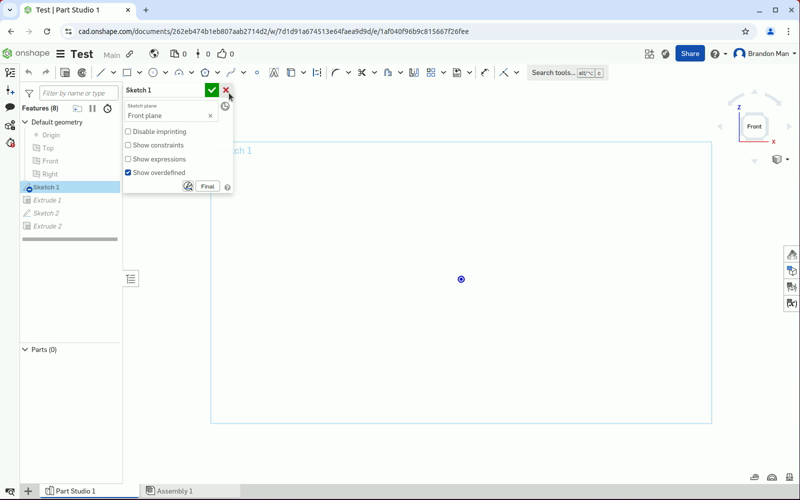
key(shift+s)
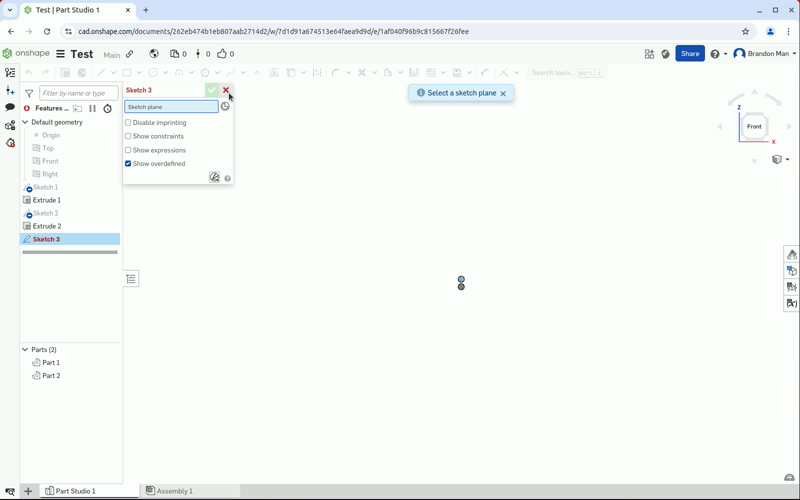
mouse_move(73, 163)
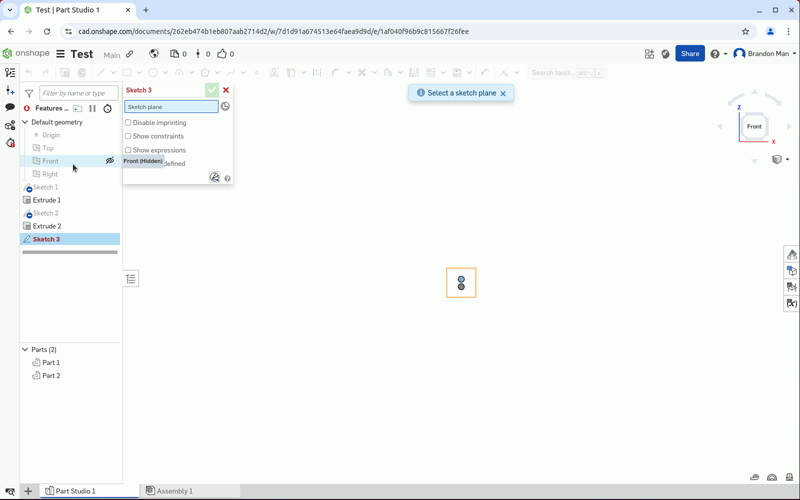
click(73, 163)
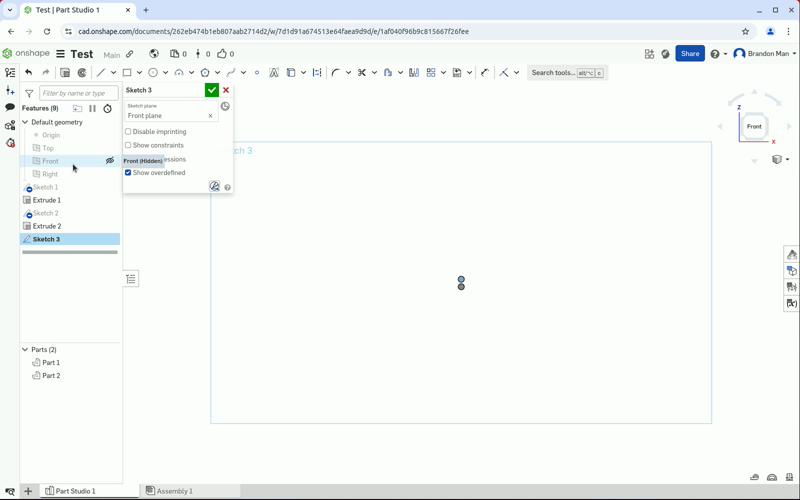
mouse_move(73, 352)
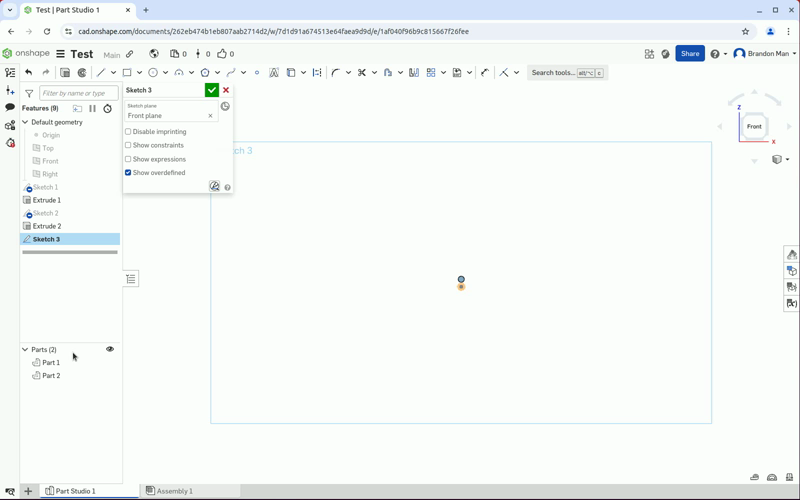
key(y)
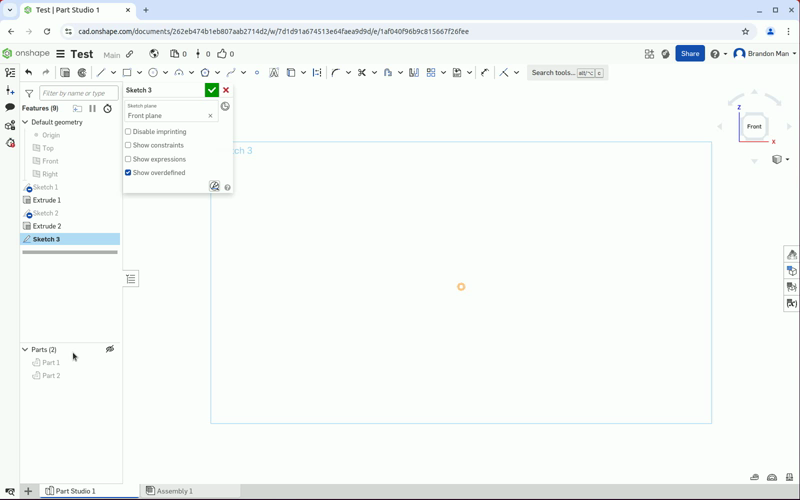
key(c)
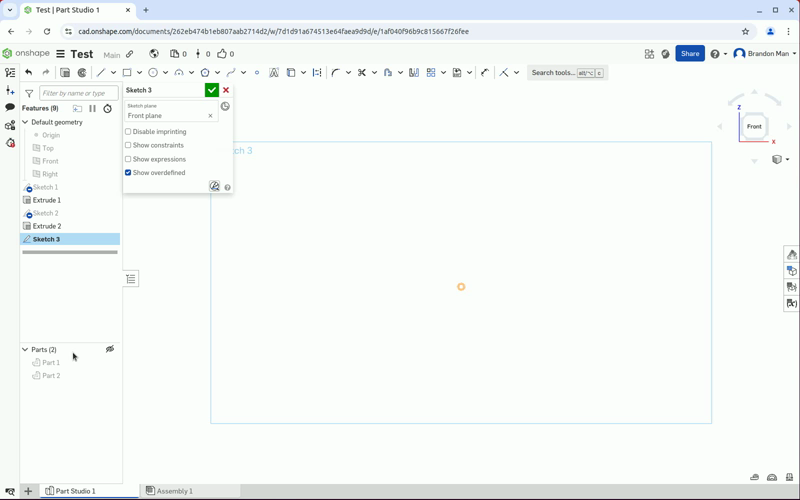
key_down(shift)
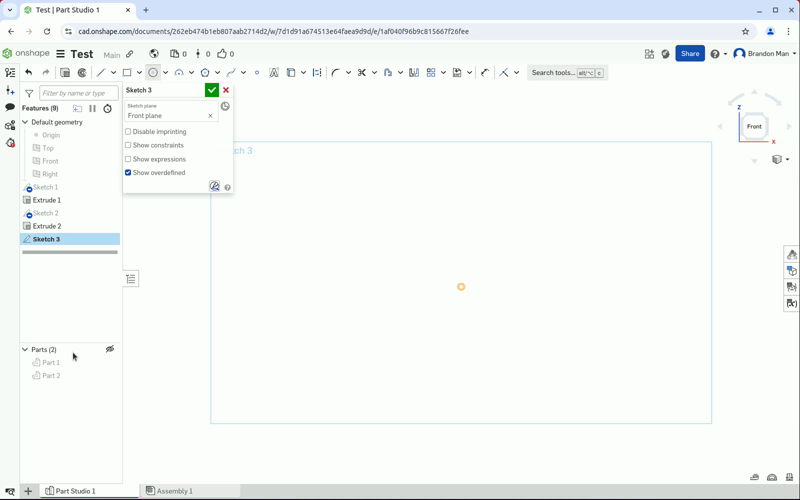
mouse_move(463, 282)
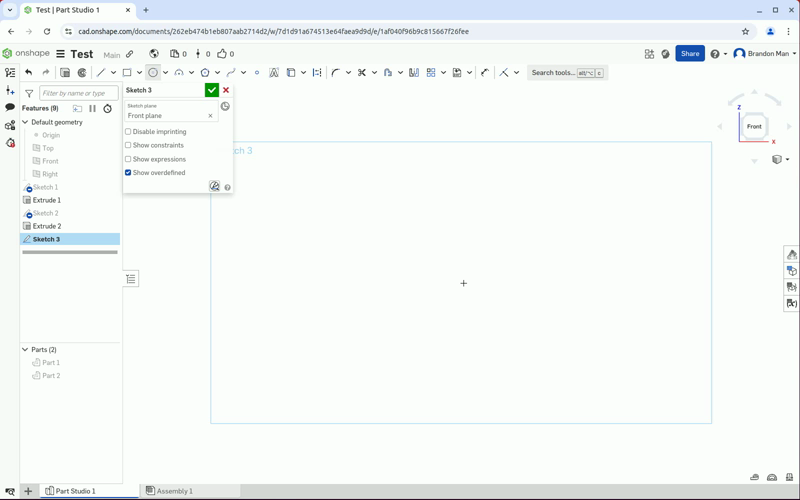
click(463, 282)
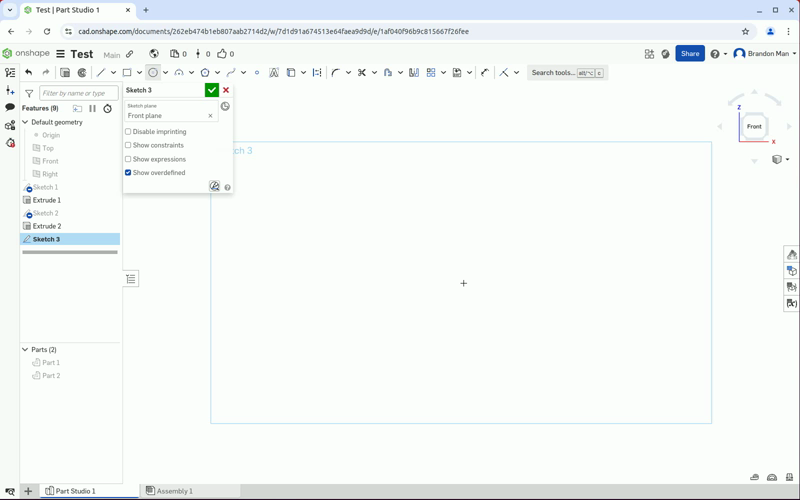
key_up(shift)
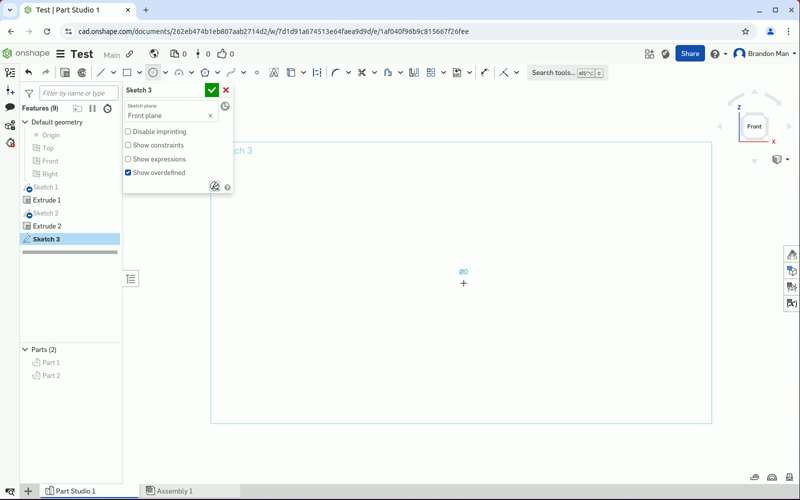
mouse_move(466, 282)
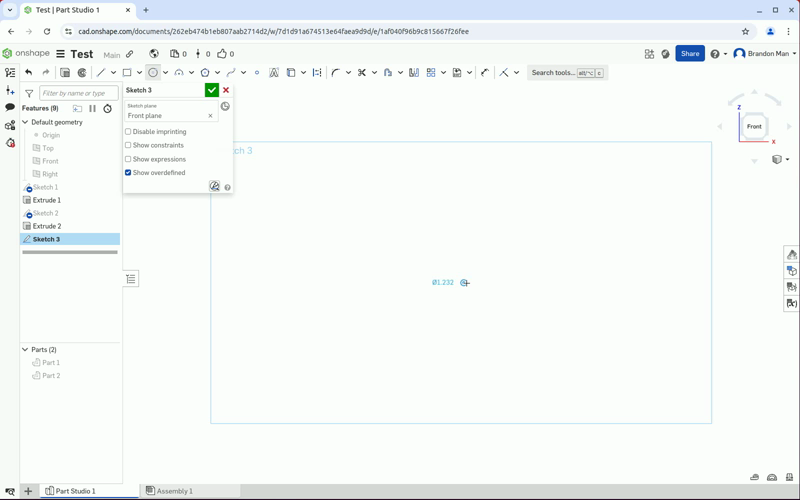
click(466, 282)
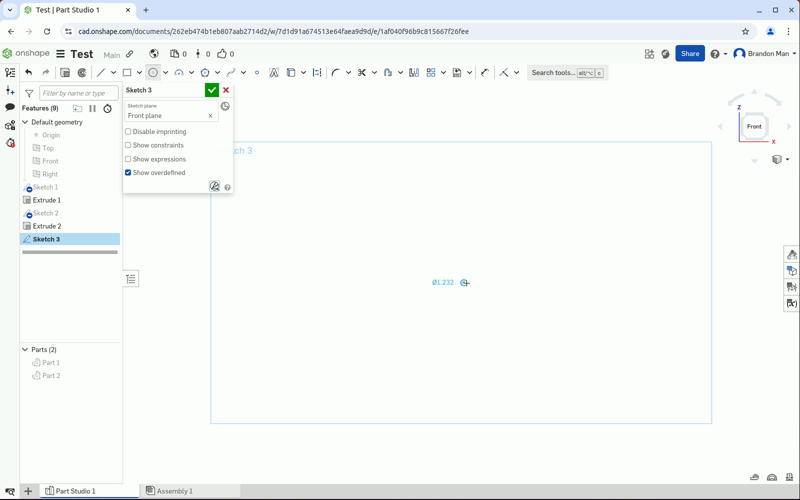
key(esc)
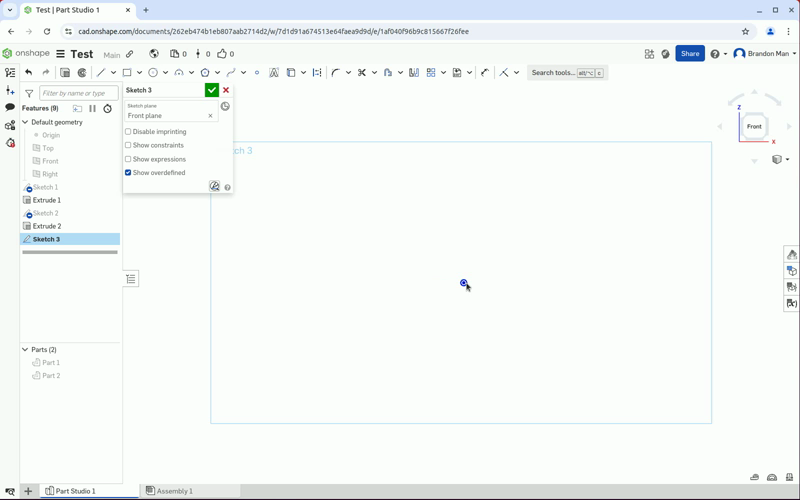
mouse_move(463, 285)
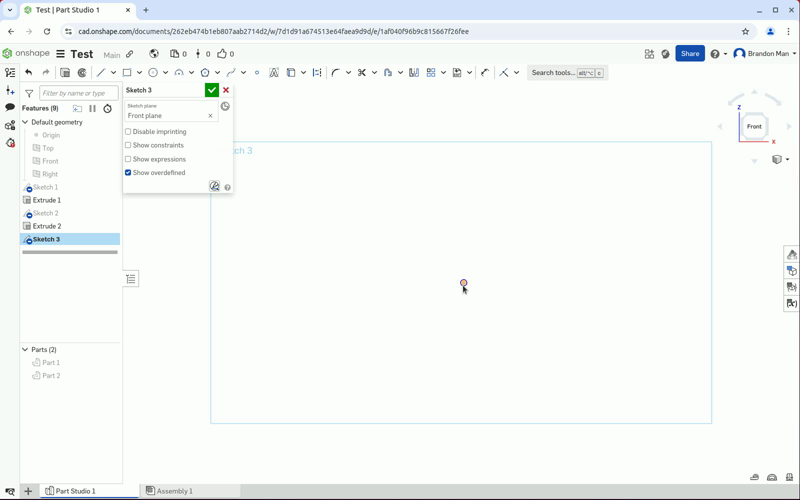
scroll(6)
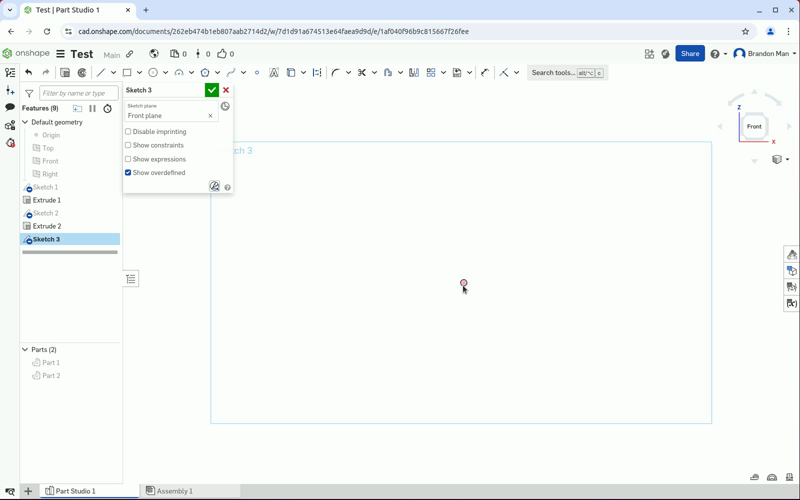
scroll(6)
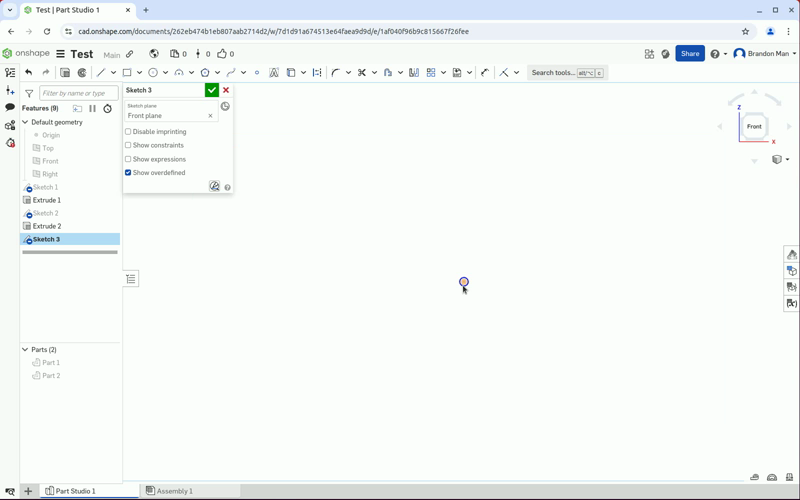
scroll(6)
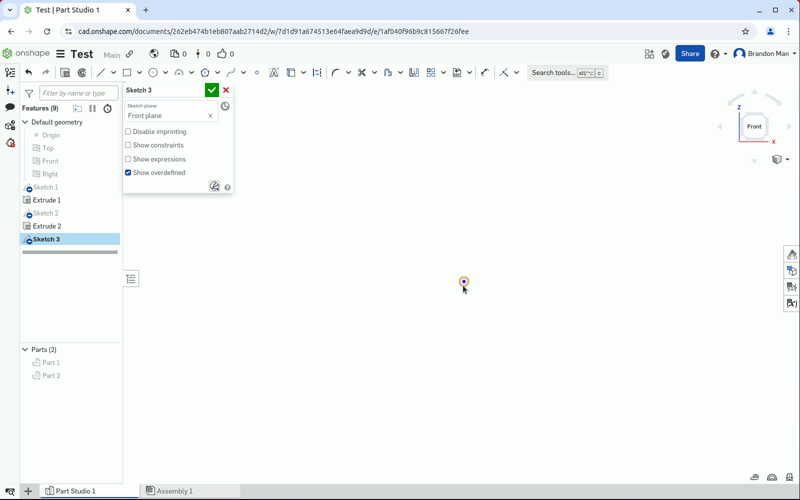
scroll(6)
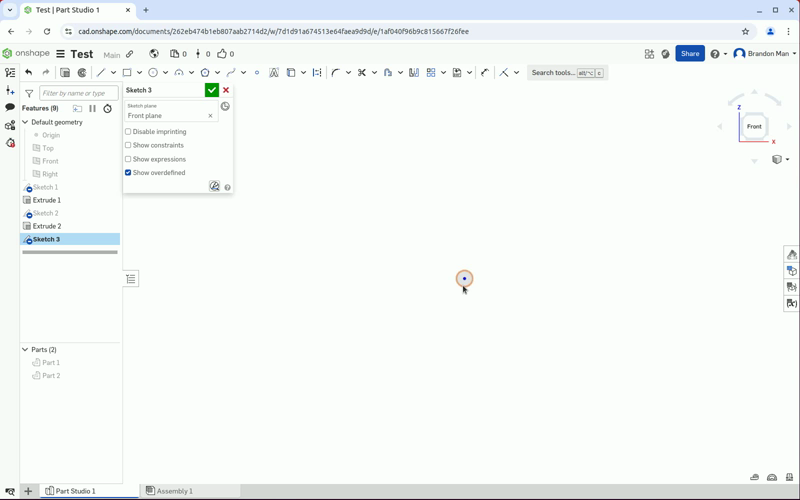
scroll(6)
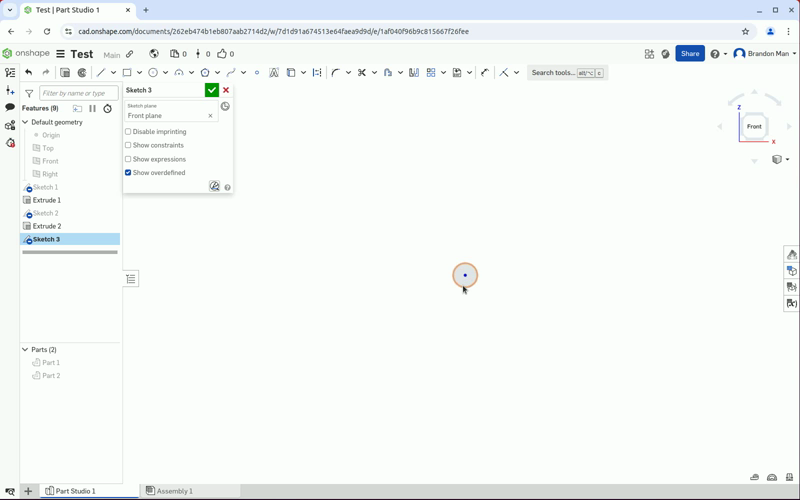
scroll(6)
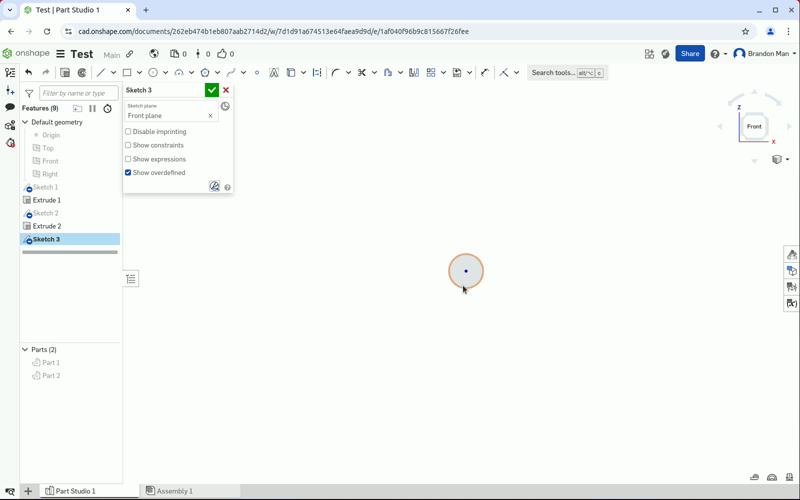
scroll(6)
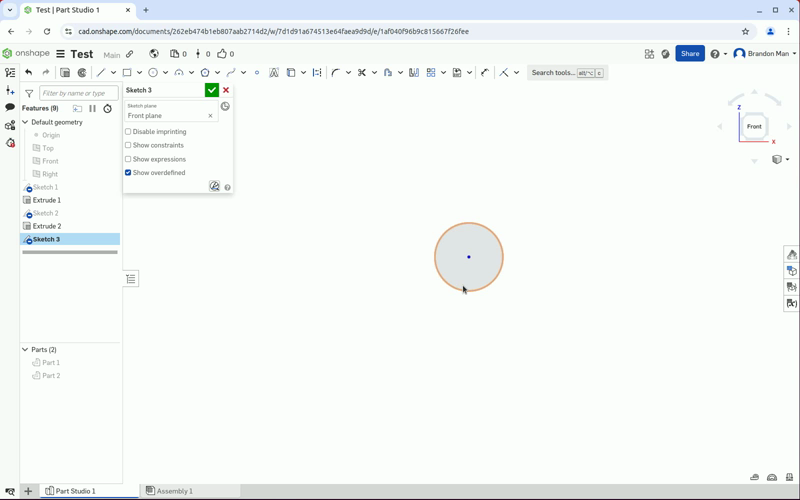
click(463, 285)
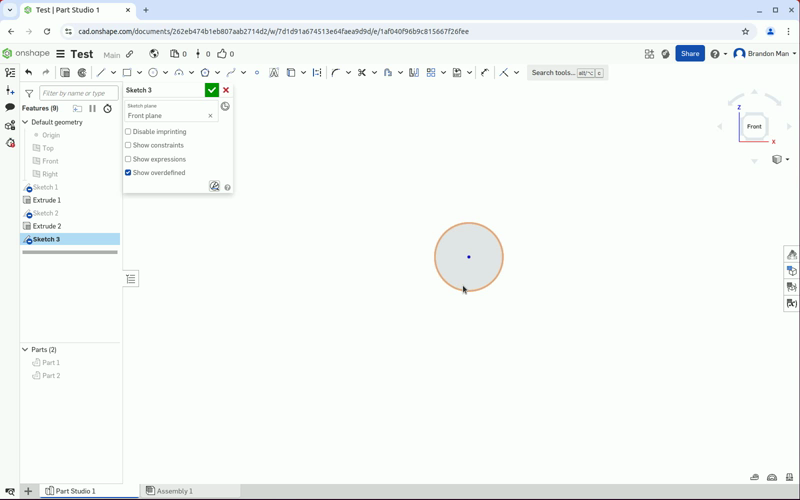
scroll(-6)
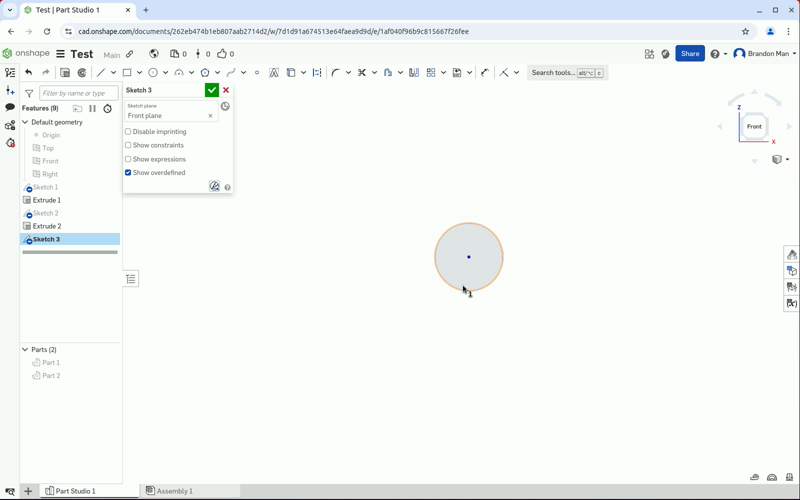
scroll(-6)
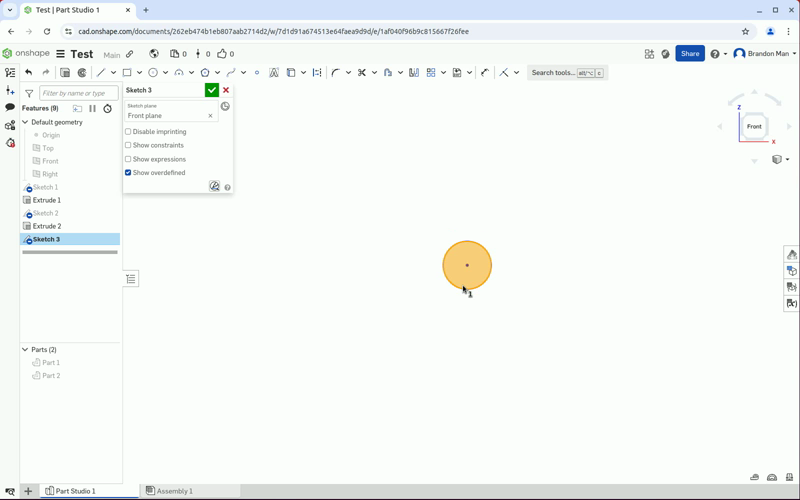
scroll(-6)
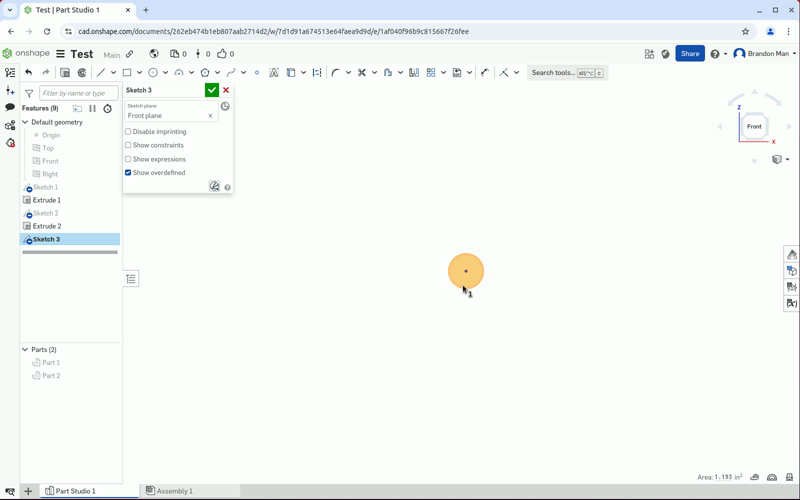
scroll(-6)
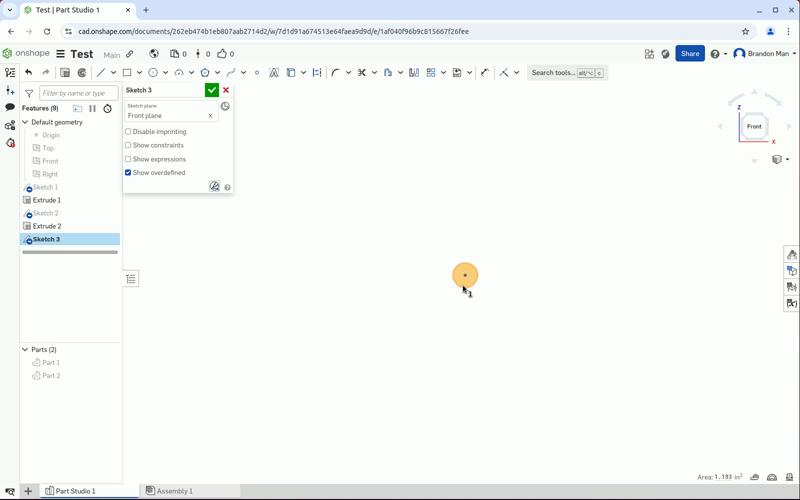
scroll(-6)
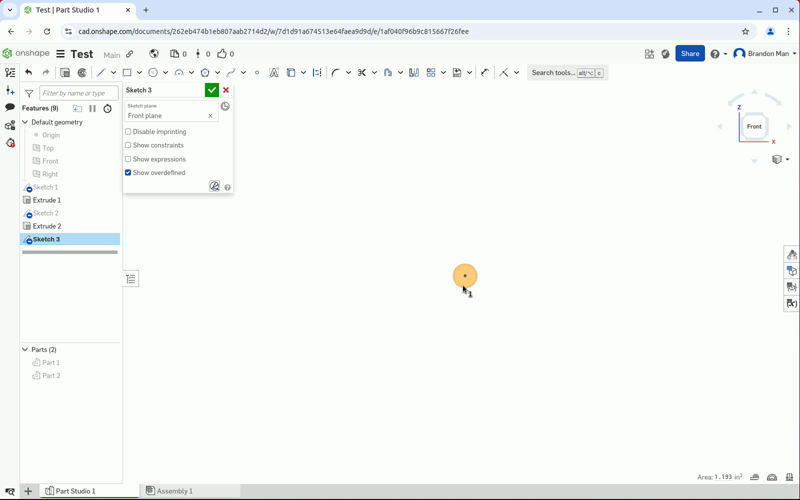
scroll(-6)
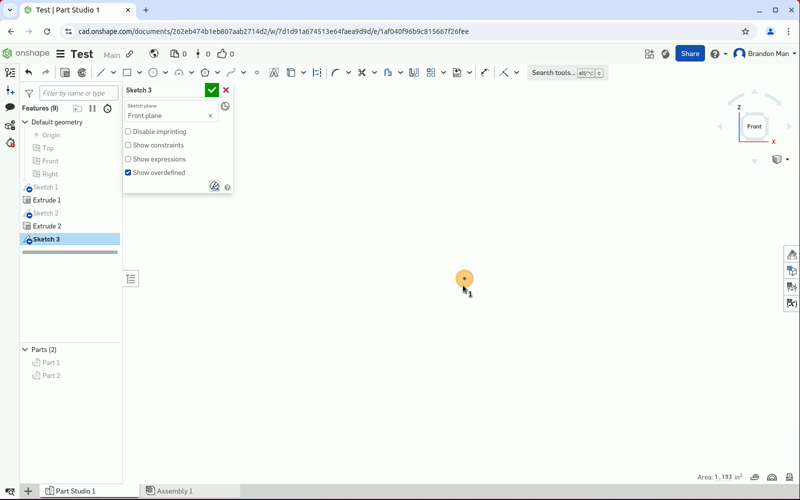
scroll(-6)
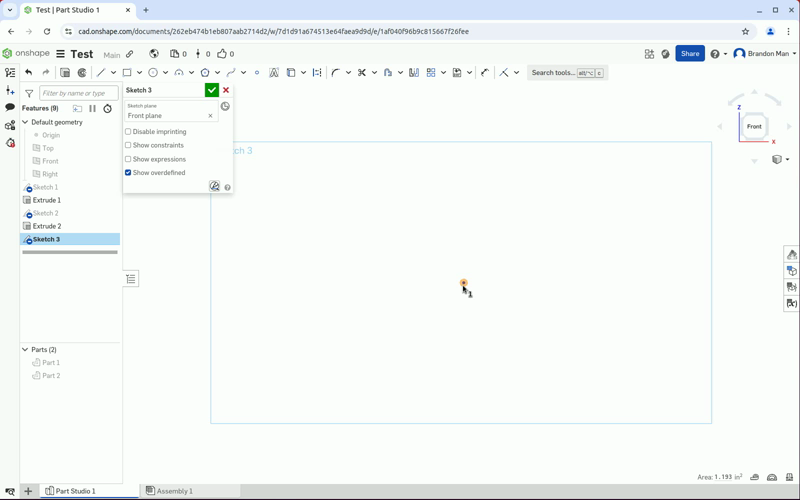
mouse_move(73, 352)
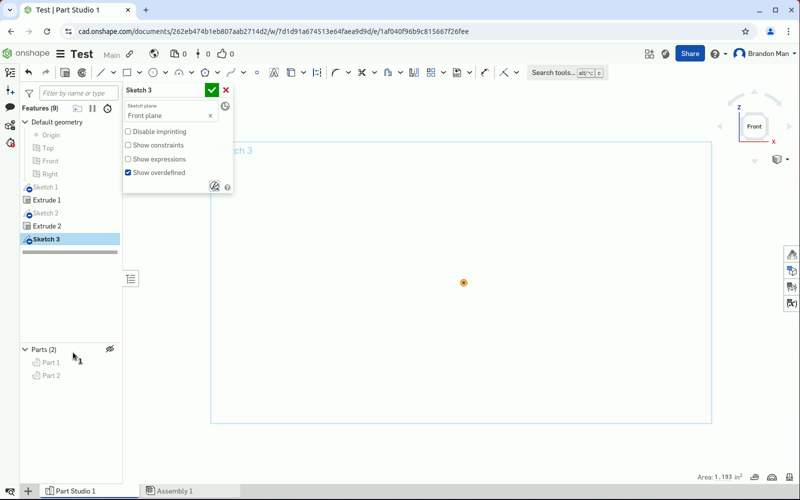
key(shift+y)
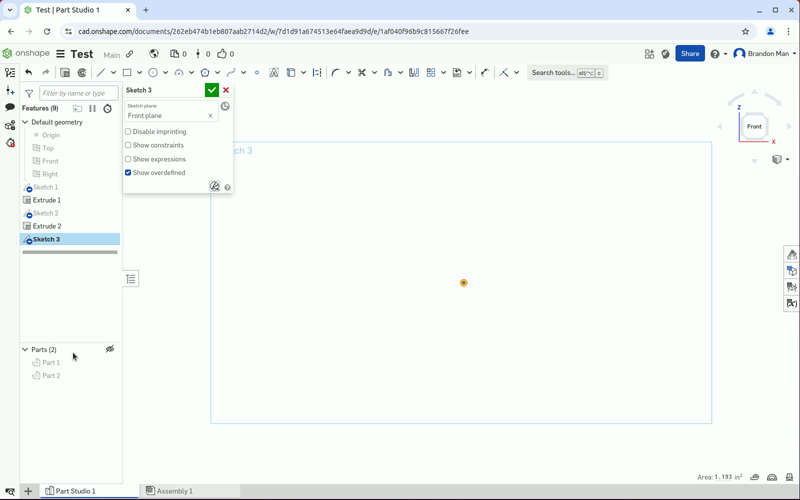
key(shift+e)
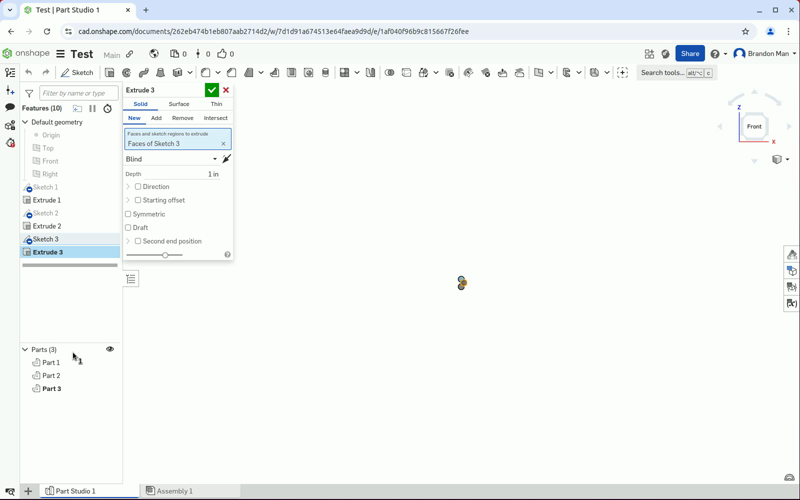
mouse_move(143, 106)
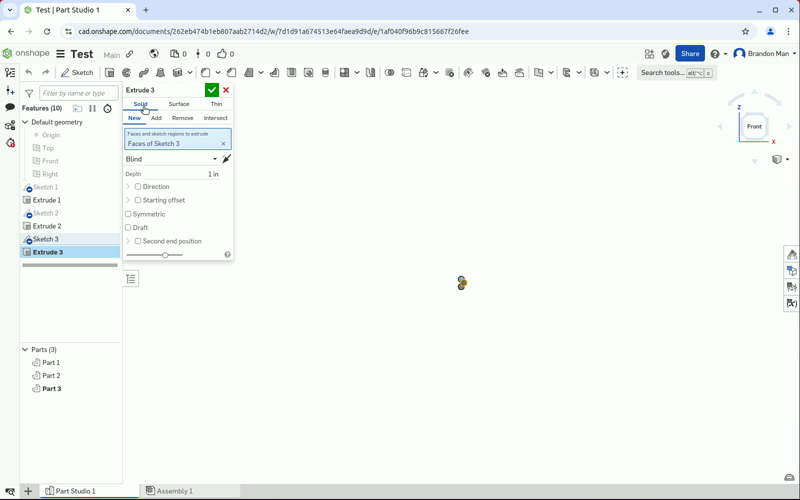
click(143, 106)
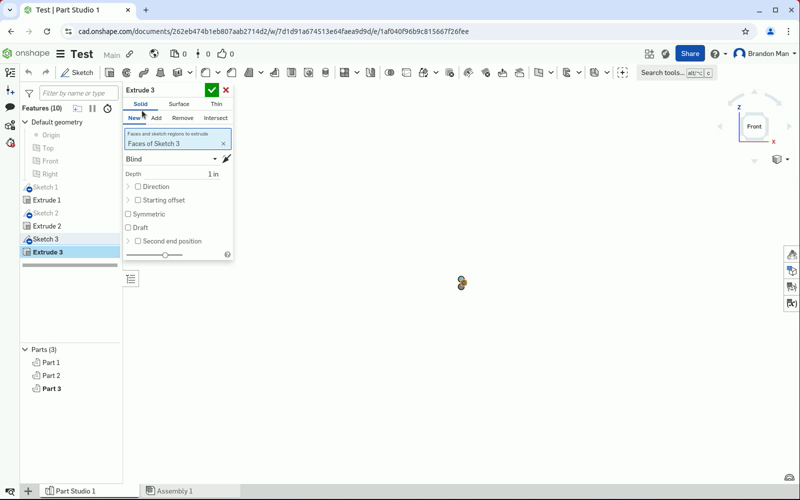
mouse_move(137, 120)
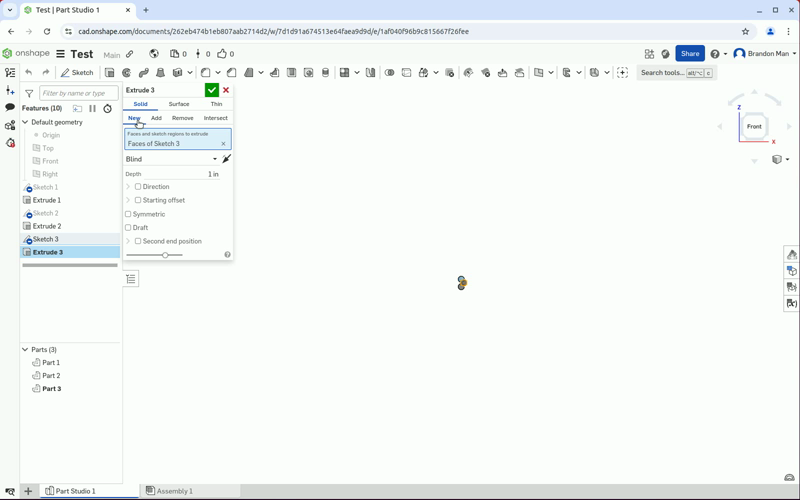
click(137, 120)
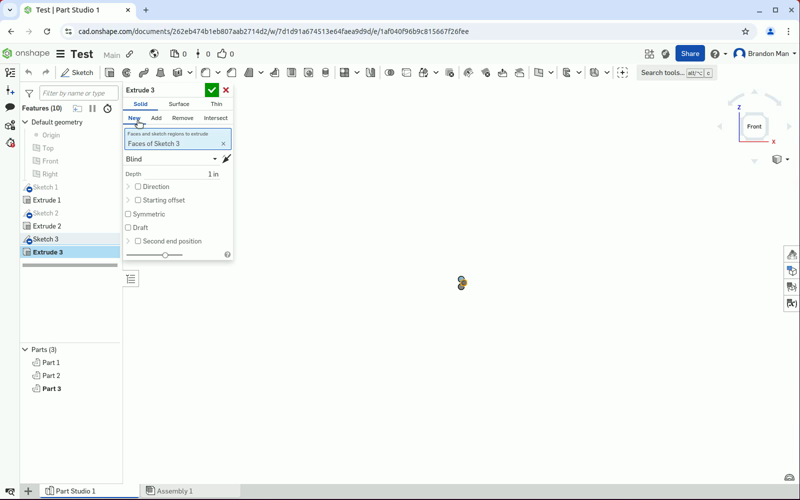
key(tab, 4)
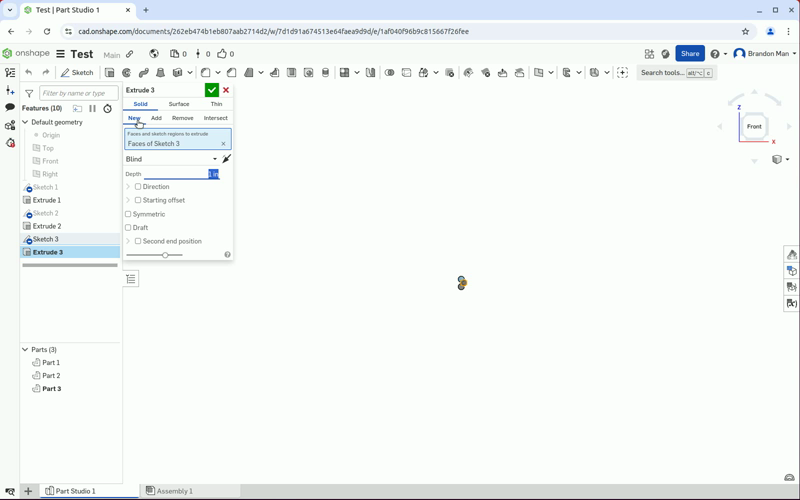
text(23.108)
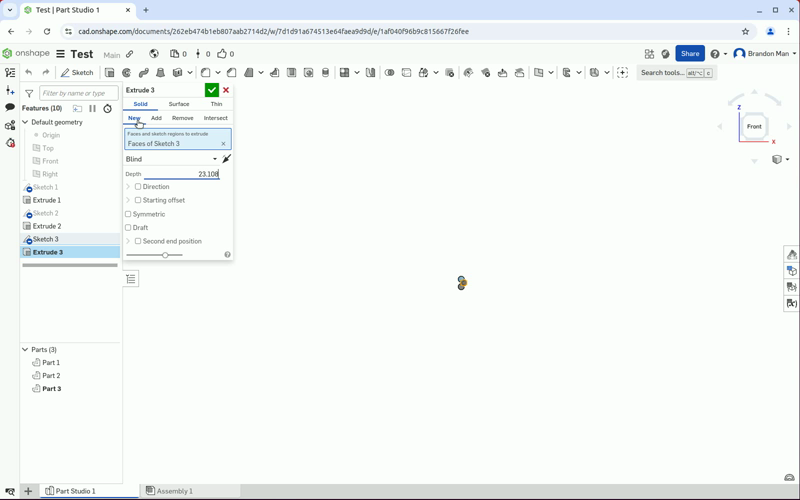
key(enter)
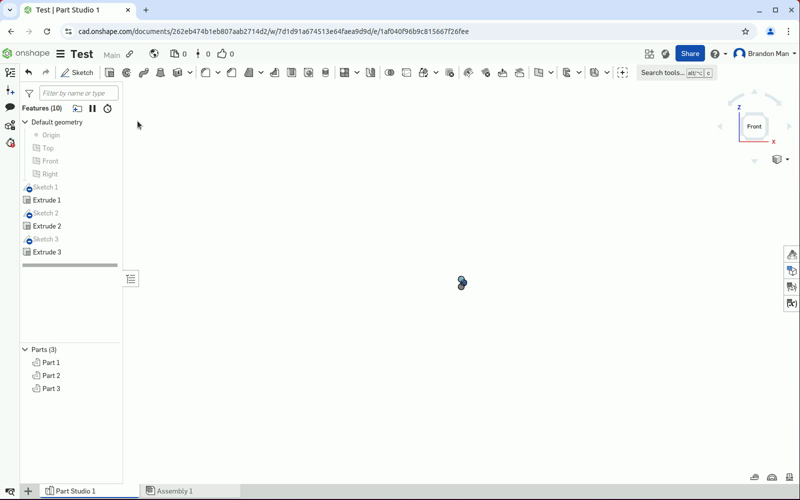
key(shift+h)
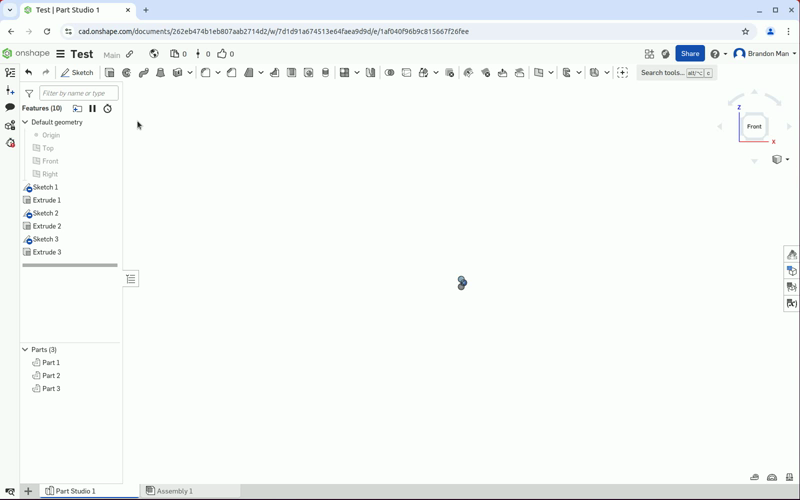
key(shift+h)
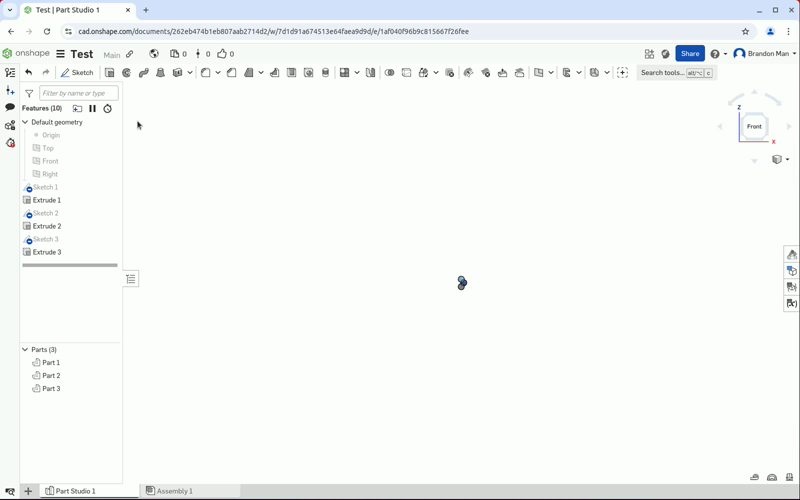
mouse_move(73, 189)
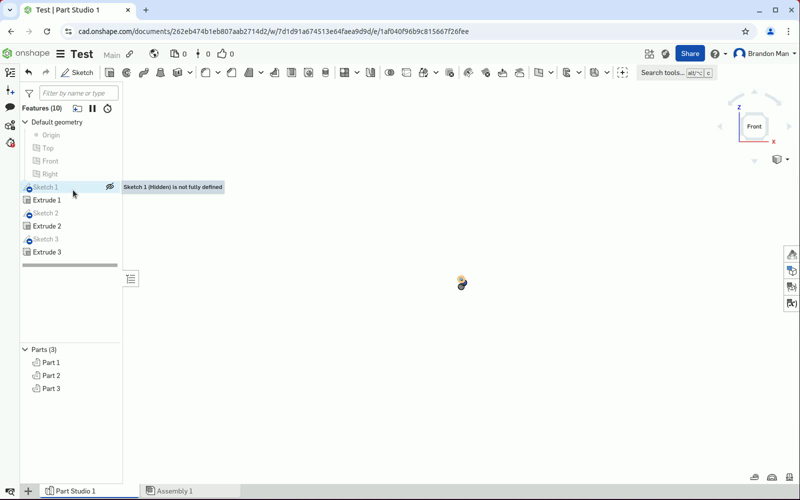
click(73, 189)
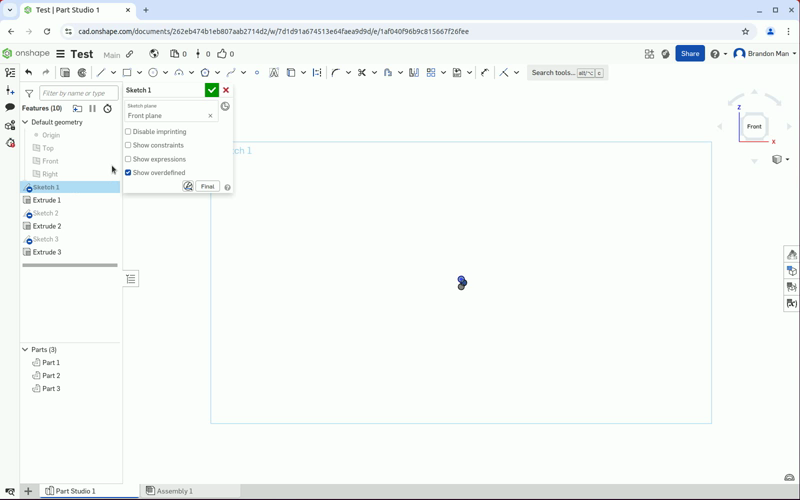
mouse_move(229, 92)
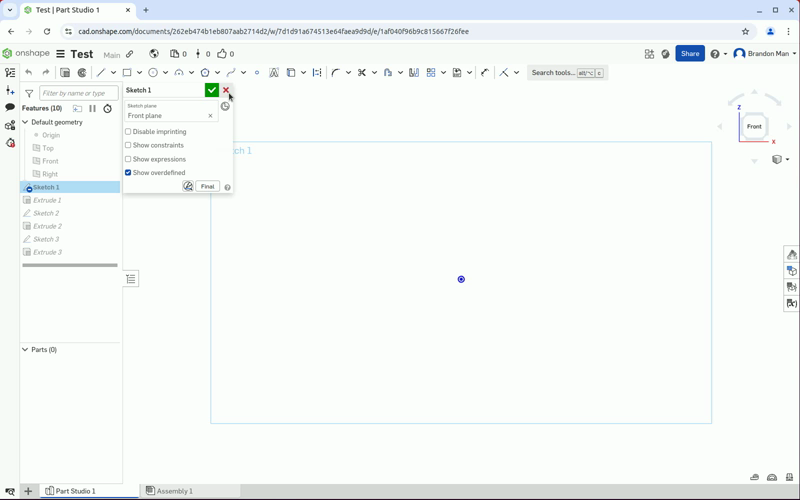
click(229, 92)
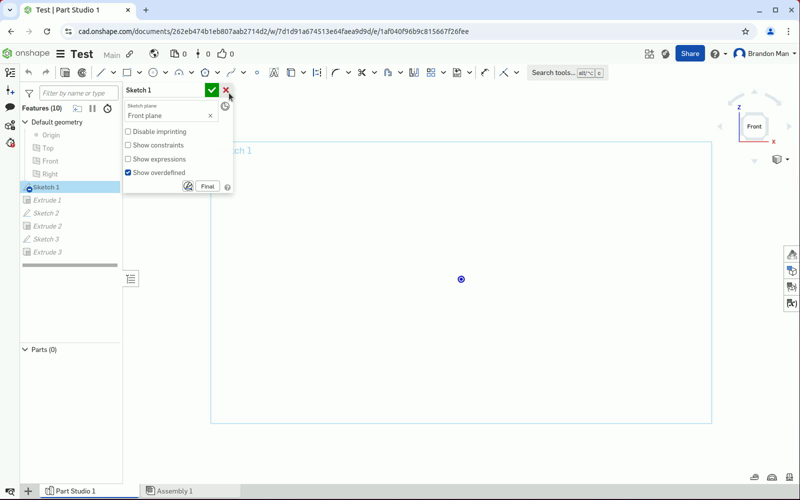
key(shift+s)
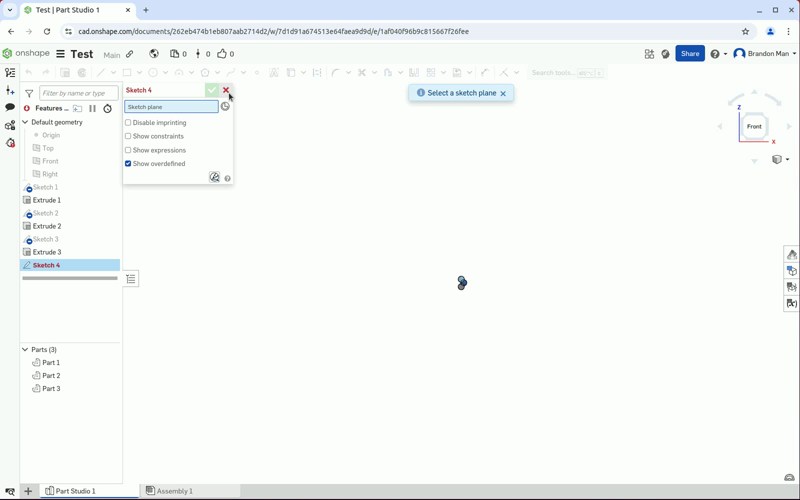
mouse_move(73, 163)
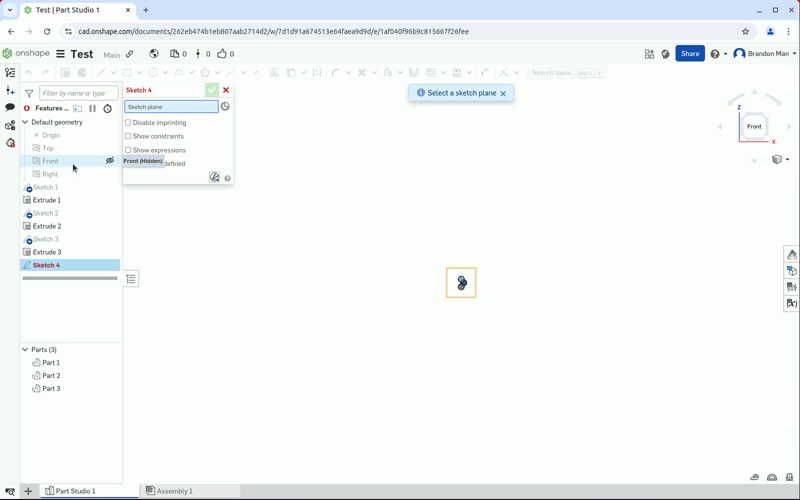
click(73, 163)
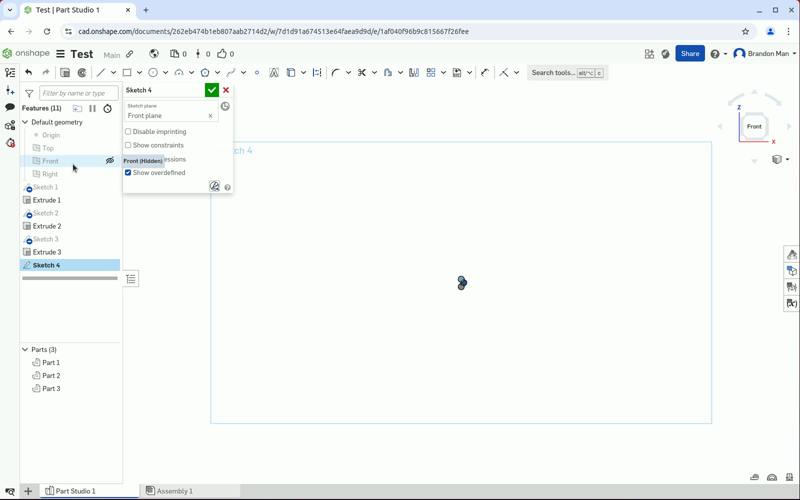
mouse_move(73, 352)
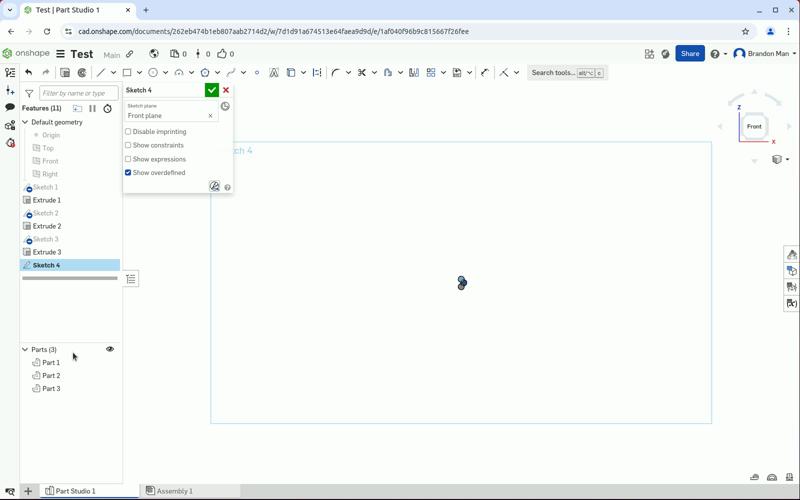
key(y)
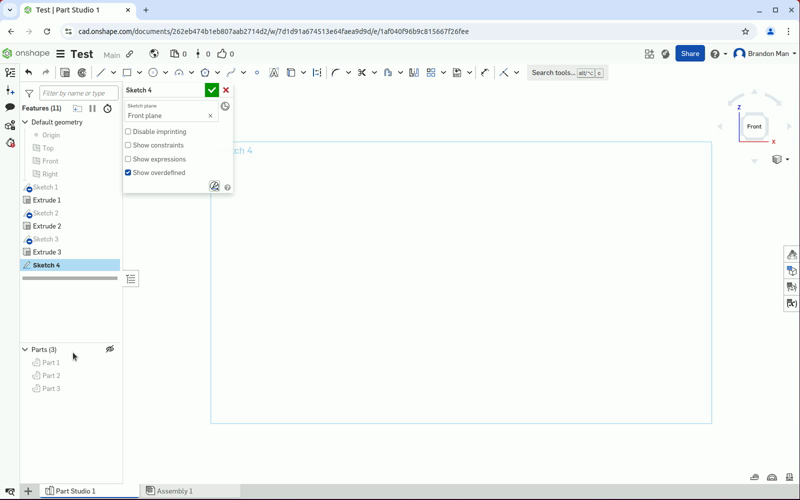
key(c)
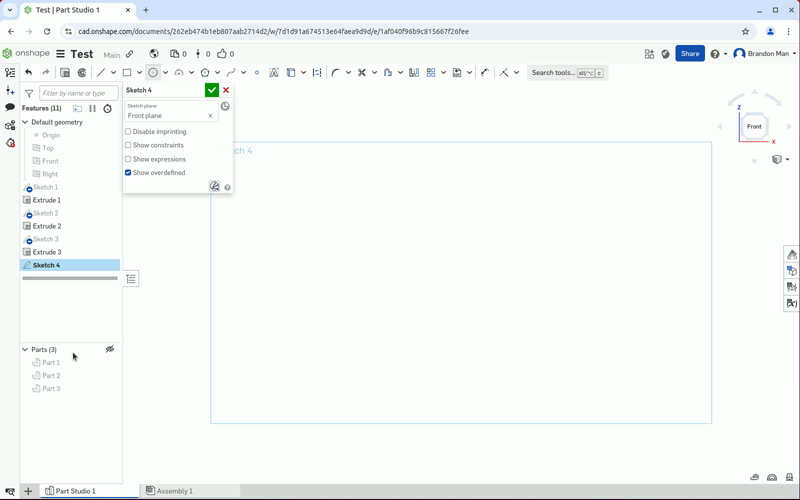
key_down(shift)
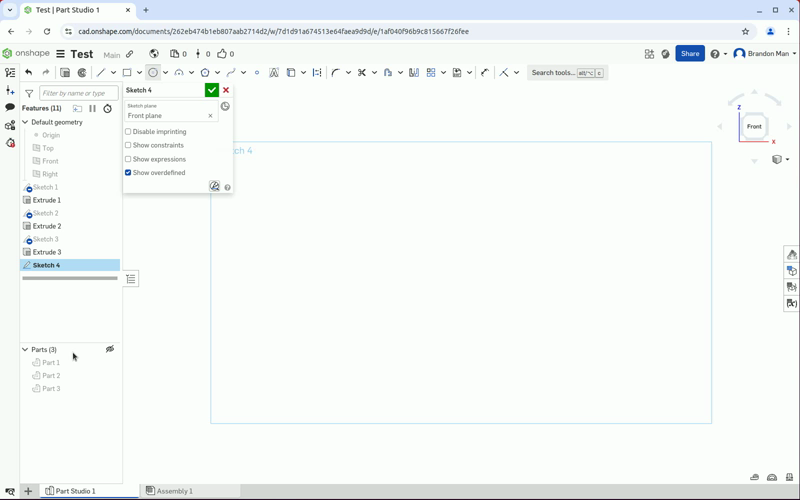
mouse_move(458, 282)
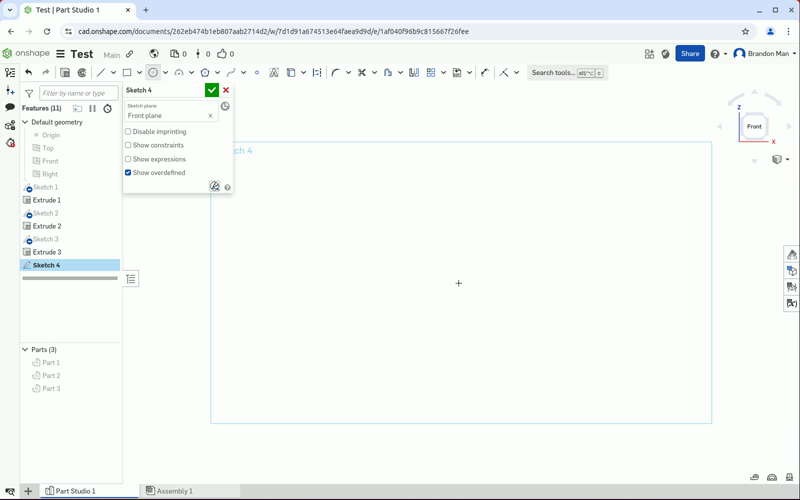
click(458, 282)
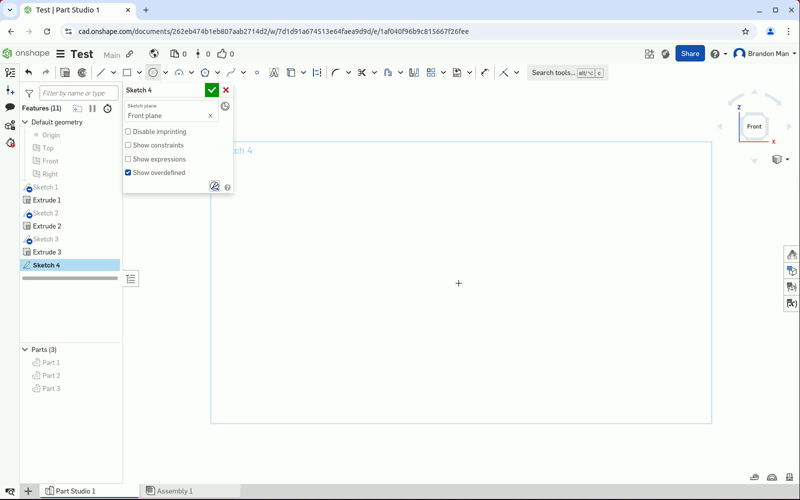
key_up(shift)
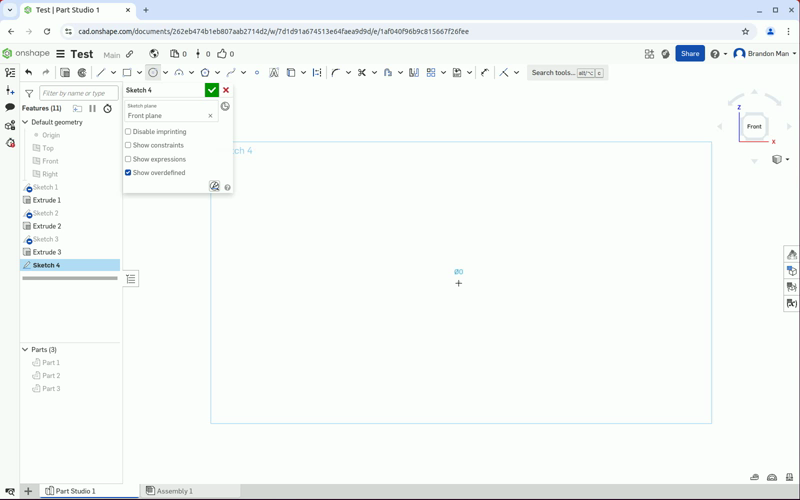
mouse_move(461, 282)
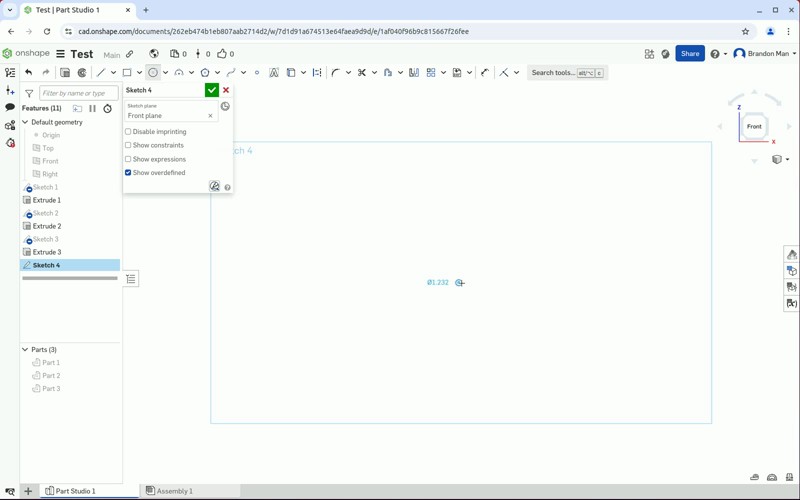
click(461, 282)
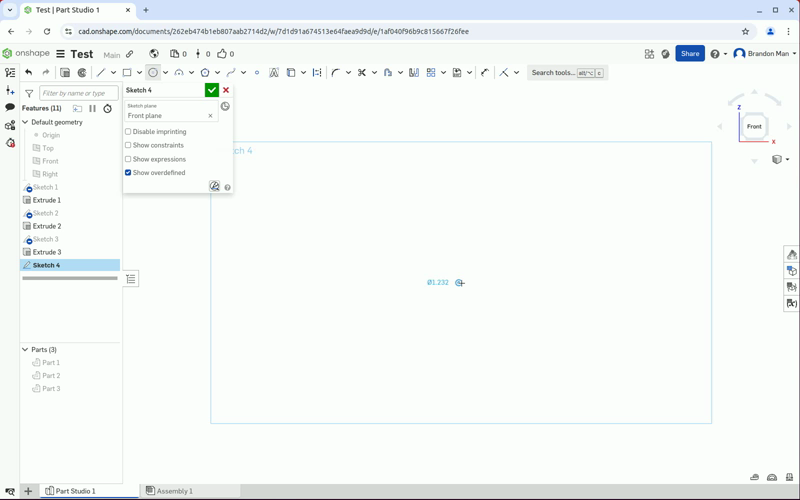
key(esc)
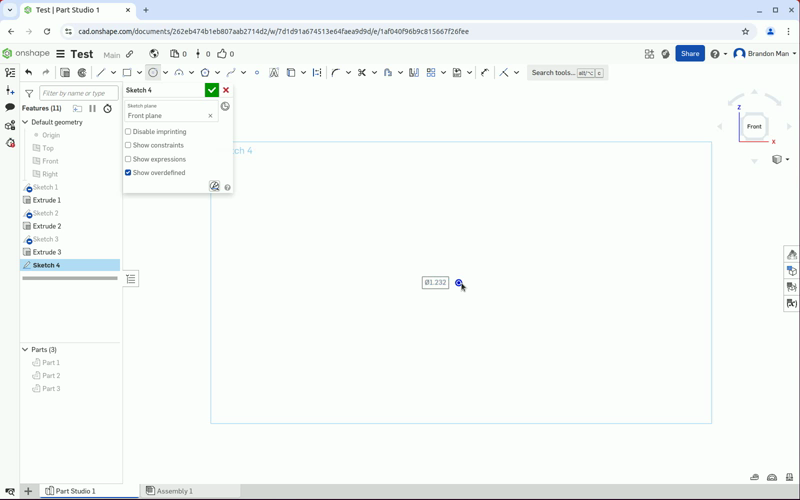
mouse_move(457, 283)
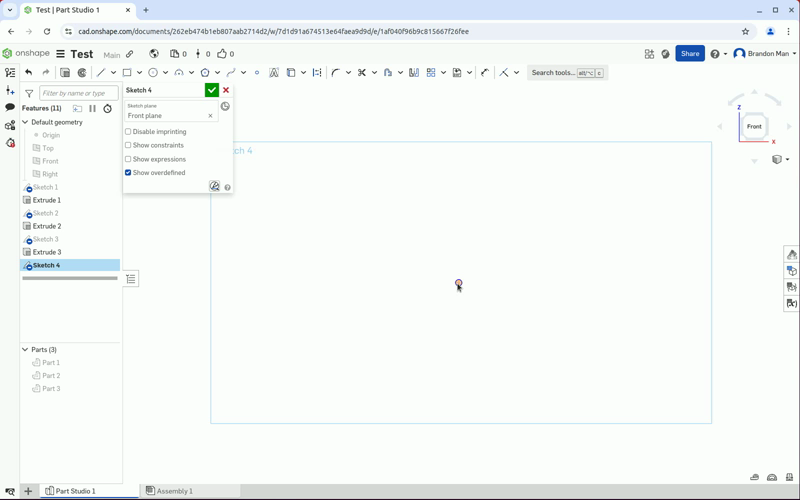
scroll(6)
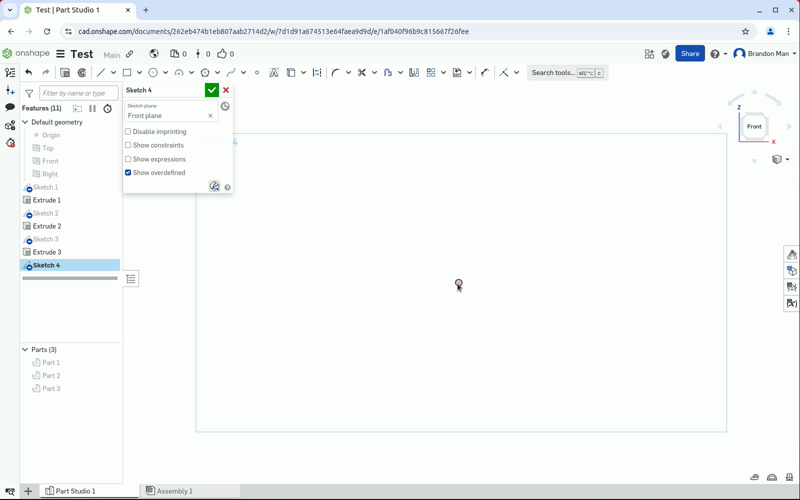
scroll(6)
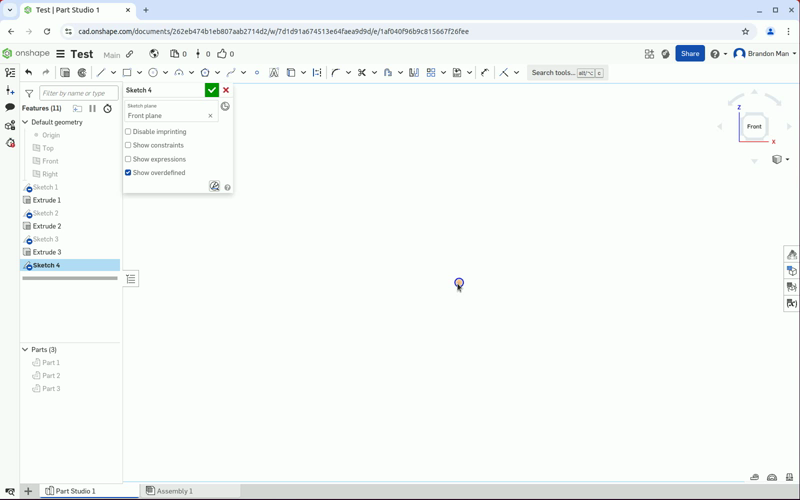
scroll(6)
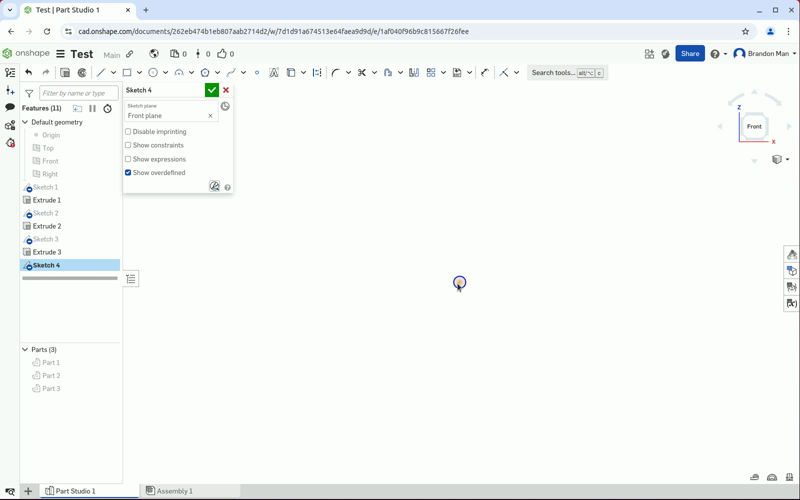
scroll(6)
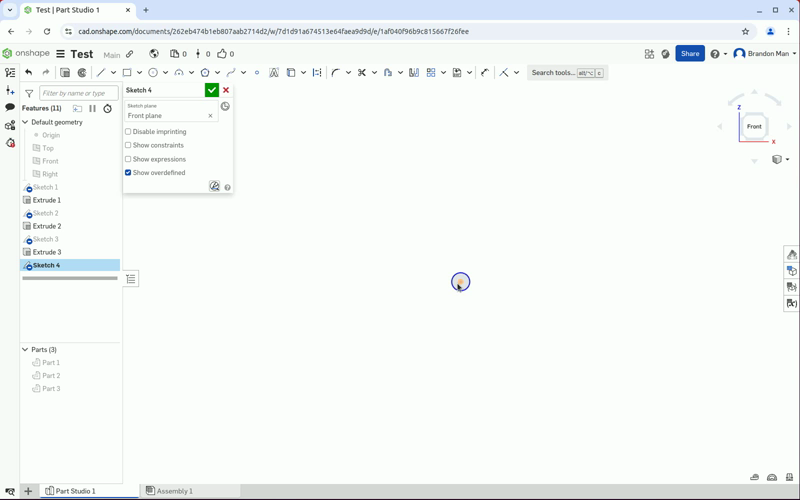
scroll(6)
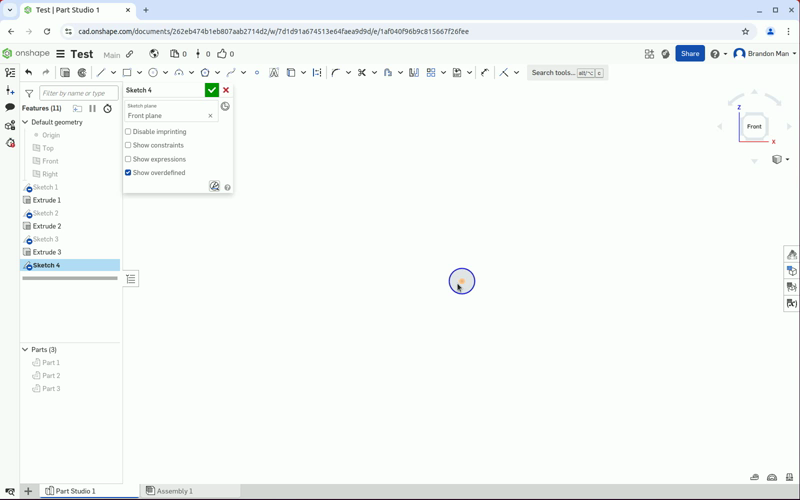
scroll(6)
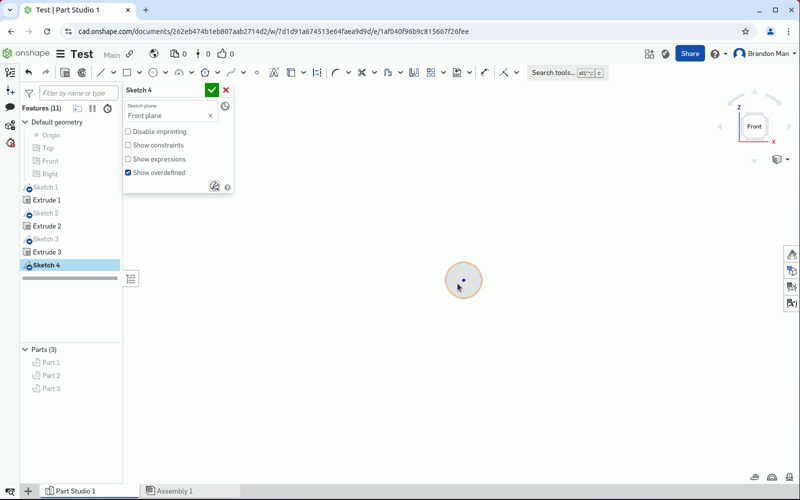
scroll(6)
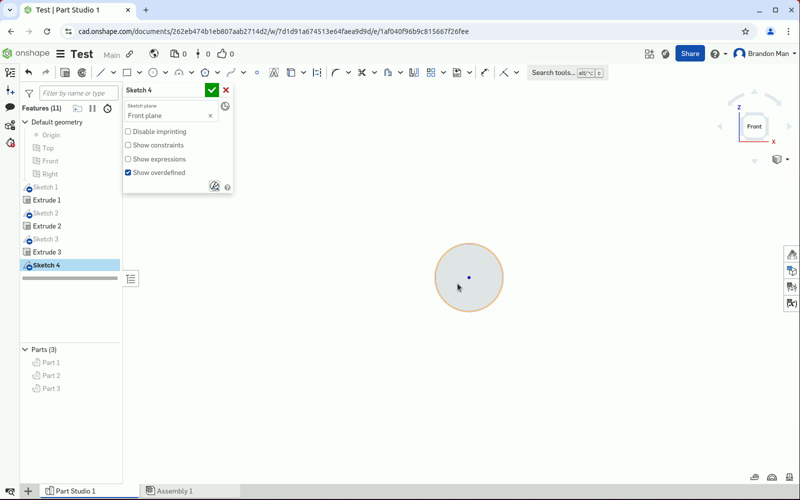
click(457, 283)
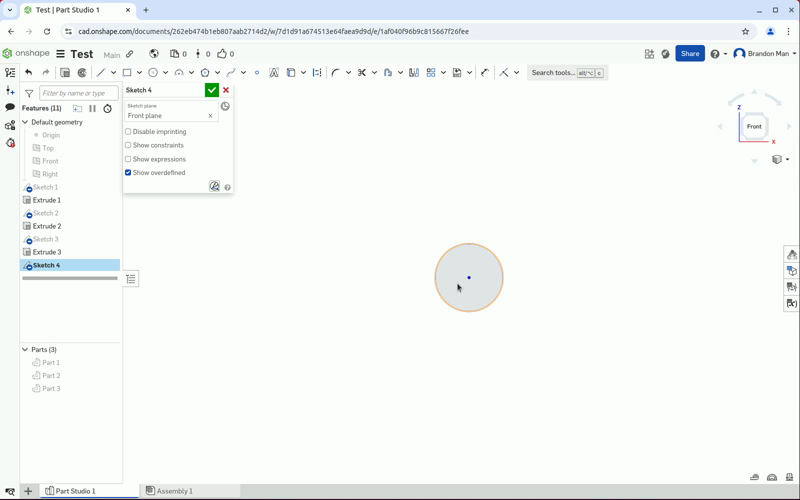
scroll(-6)
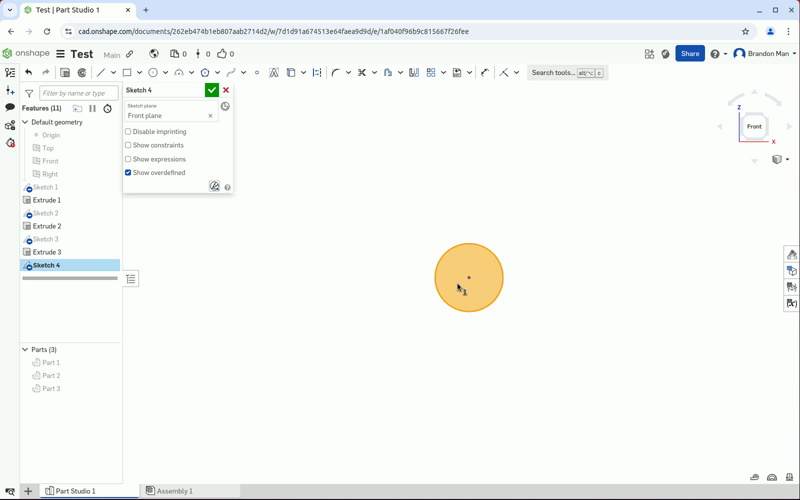
scroll(-6)
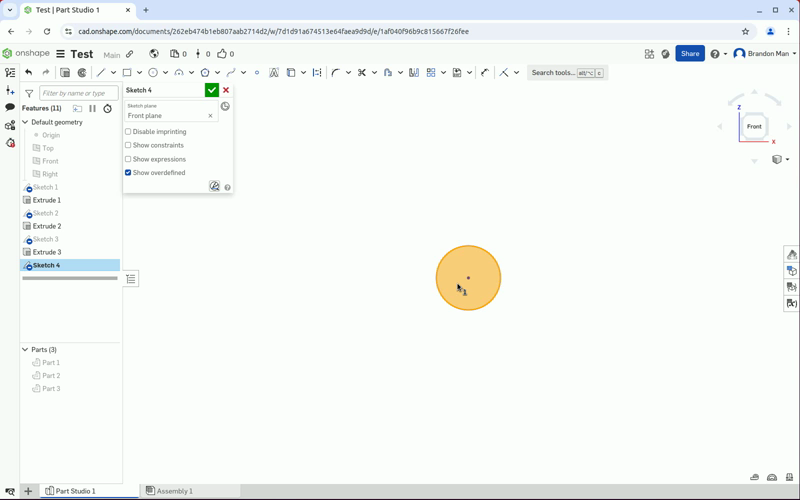
scroll(-6)
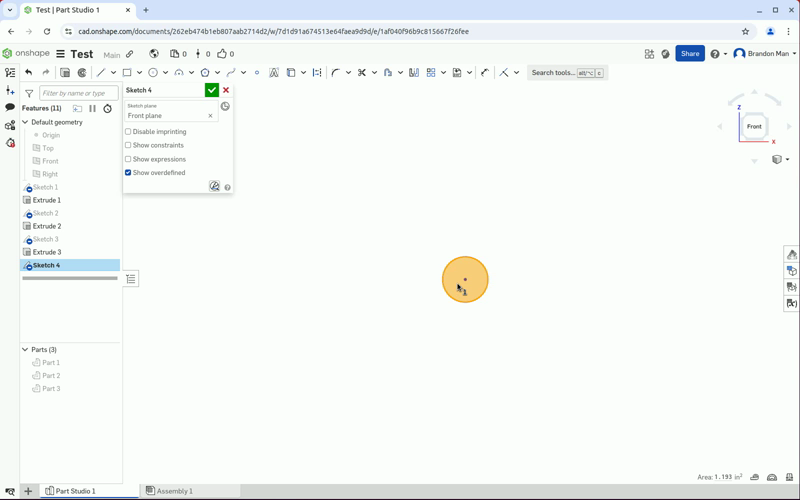
scroll(-6)
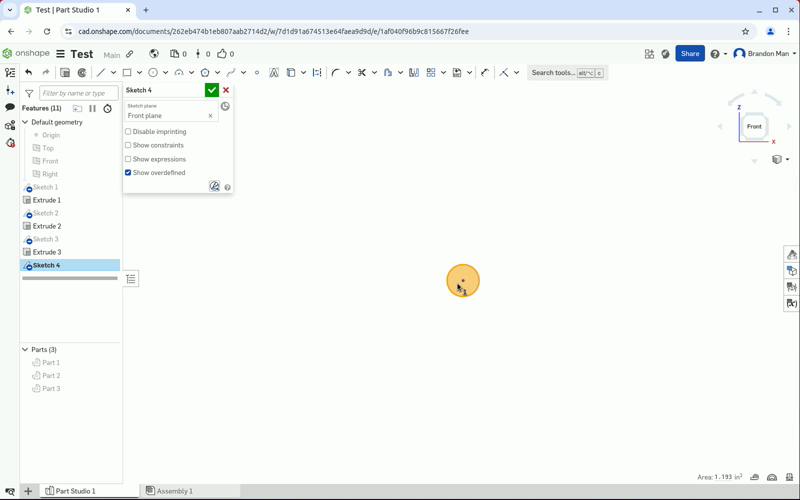
scroll(-6)
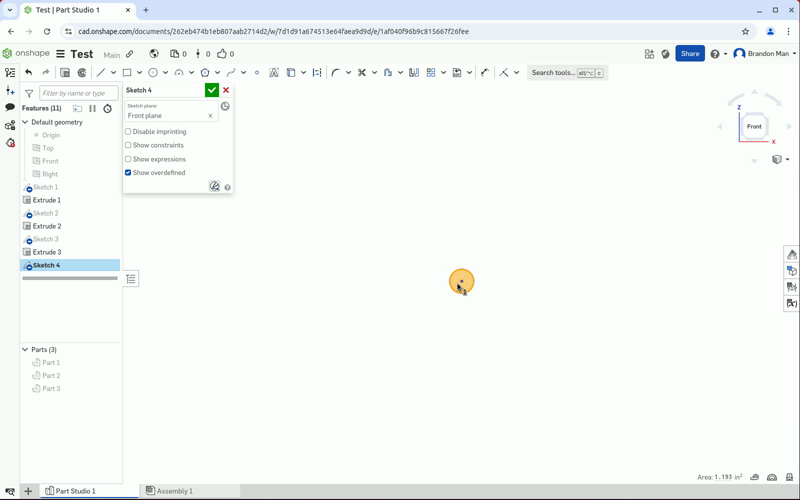
scroll(-6)
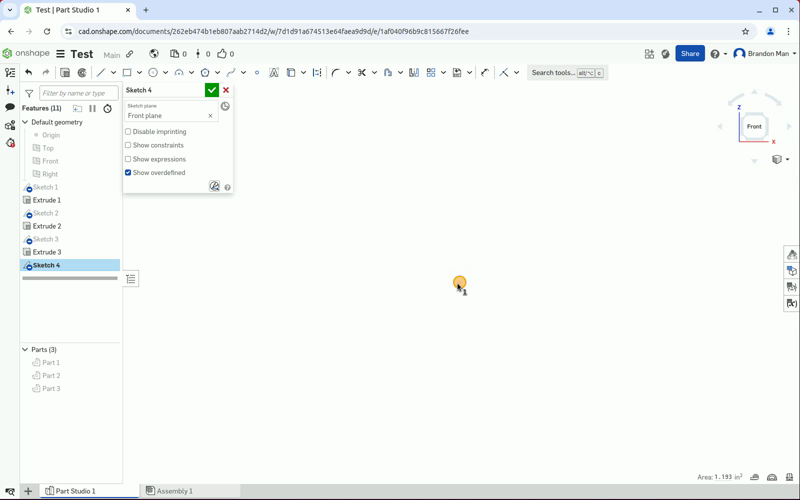
scroll(-6)
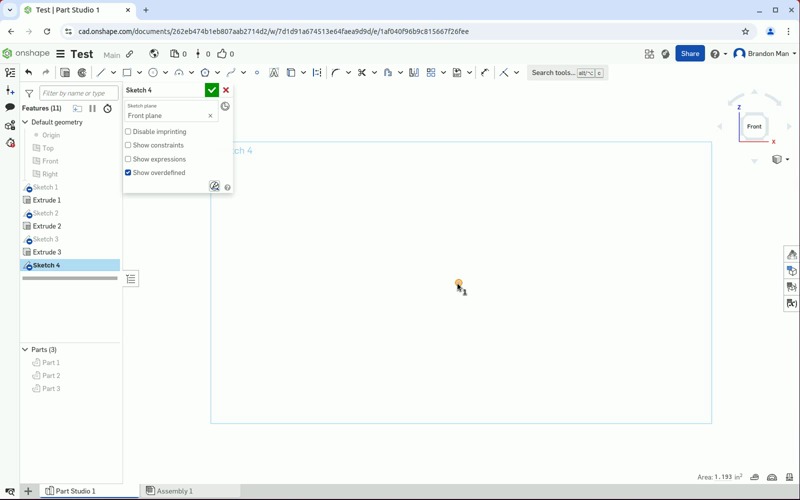
mouse_move(73, 352)
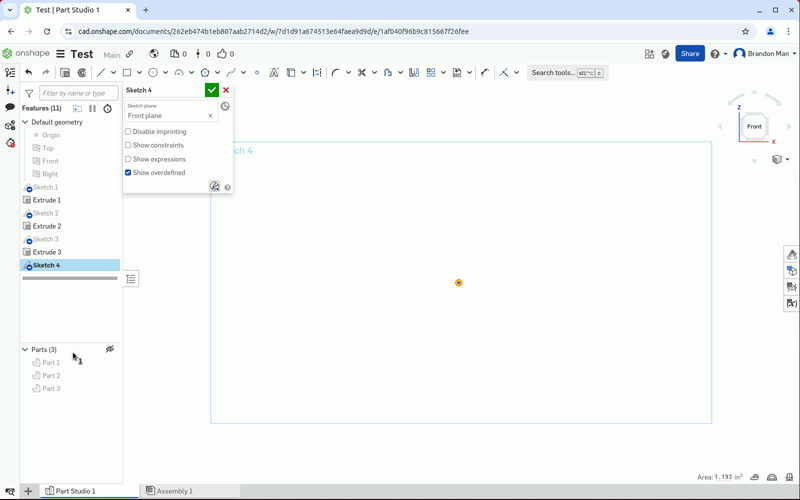
key(shift+y)
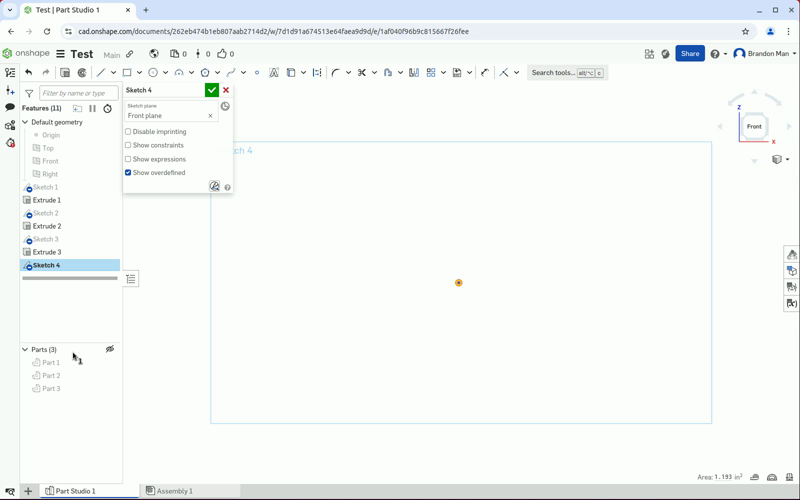
key(shift+e)
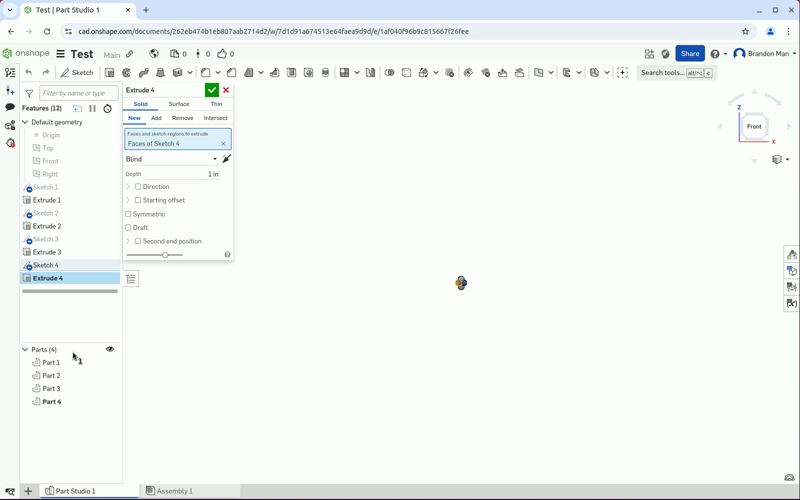
mouse_move(143, 106)
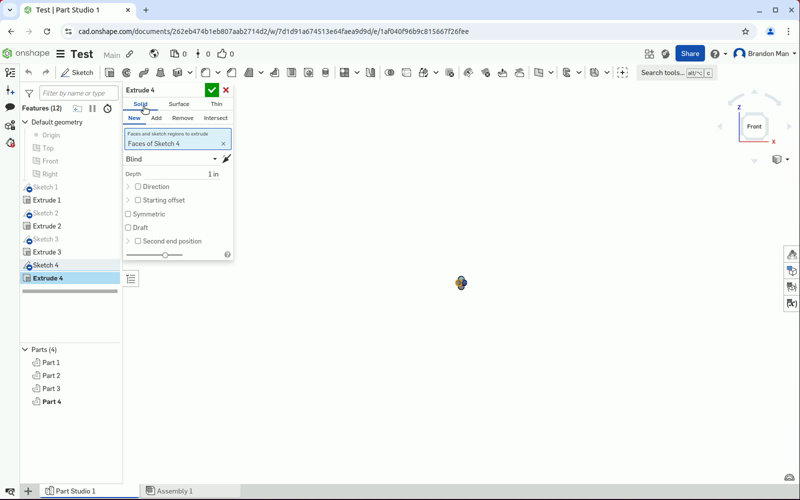
click(143, 106)
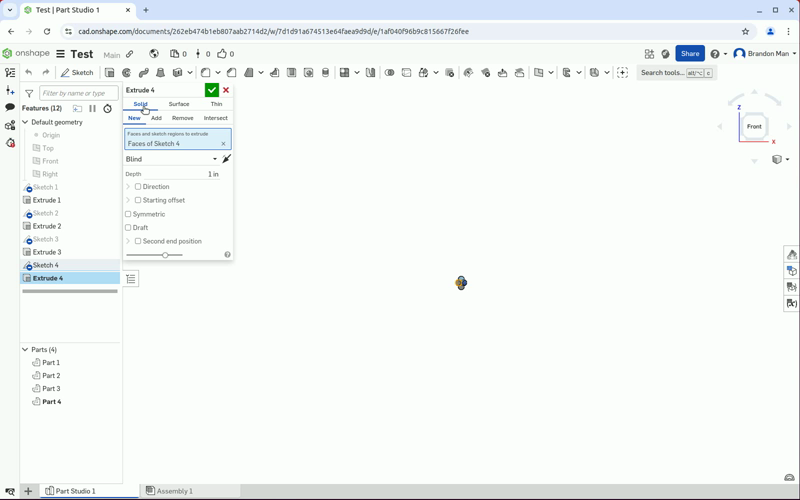
mouse_move(137, 120)
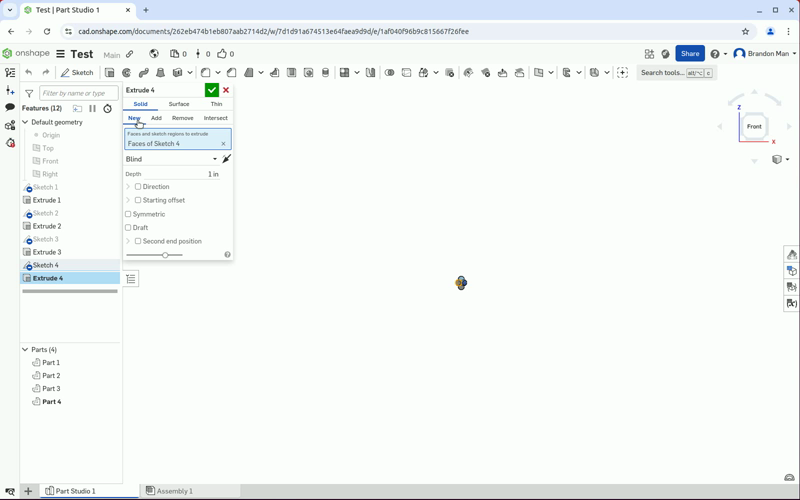
click(137, 120)
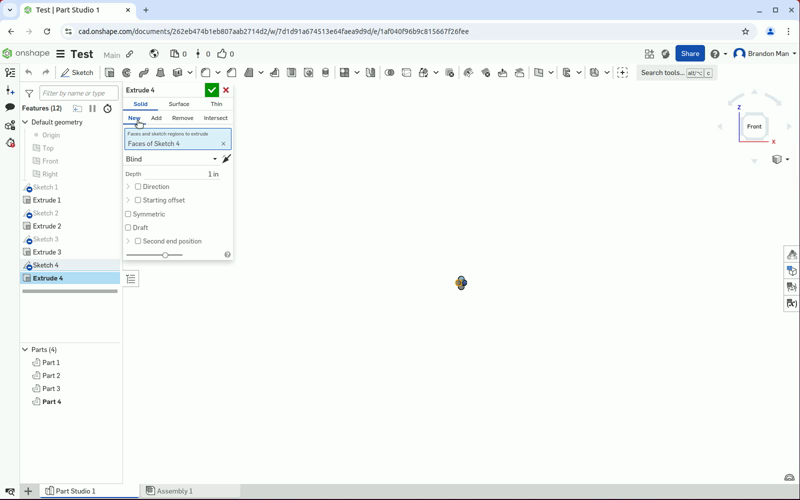
key(tab, 4)
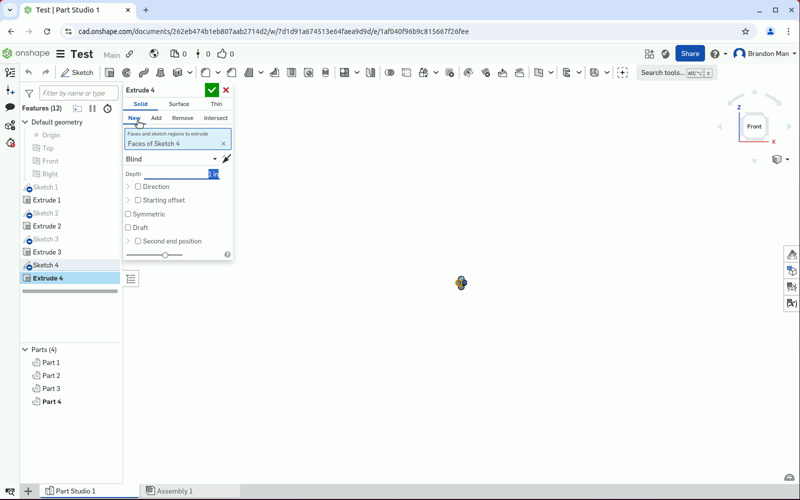
text(23.108)
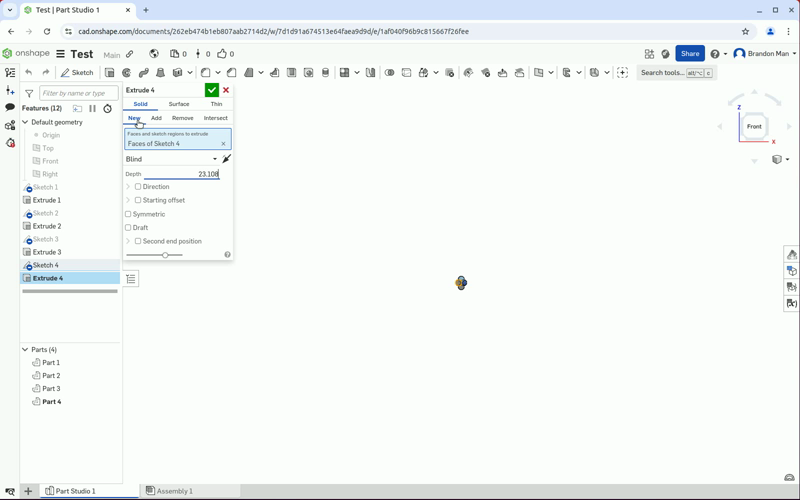
key(enter)
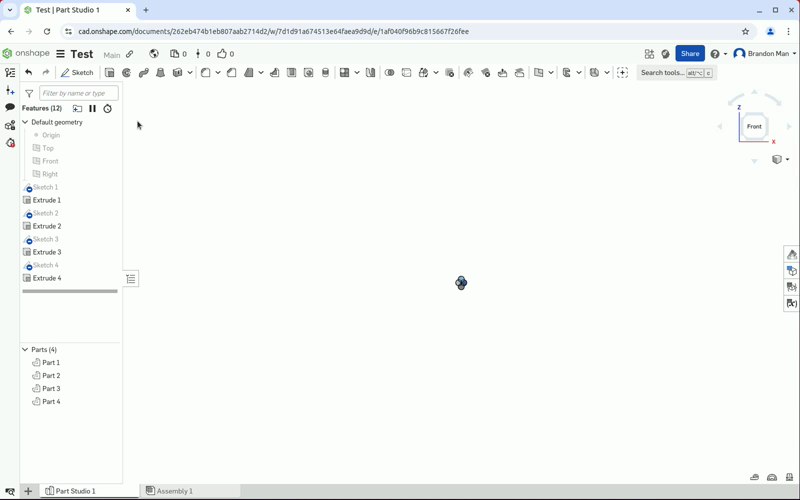
key(shift+h)
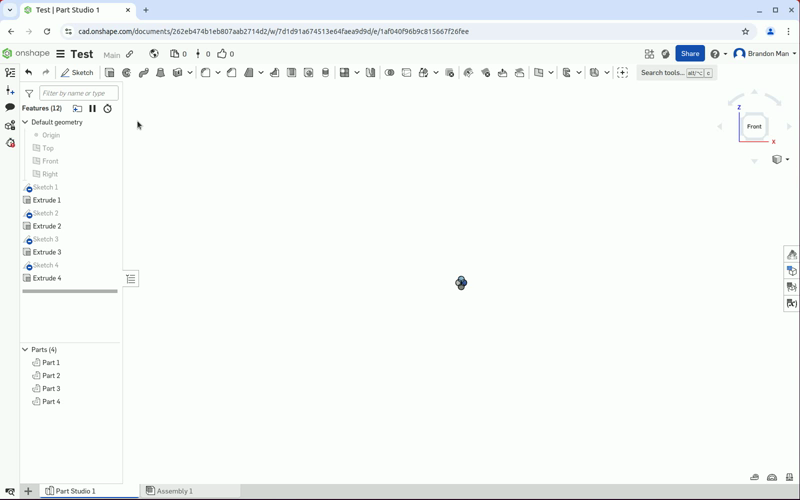
key(shift+h)
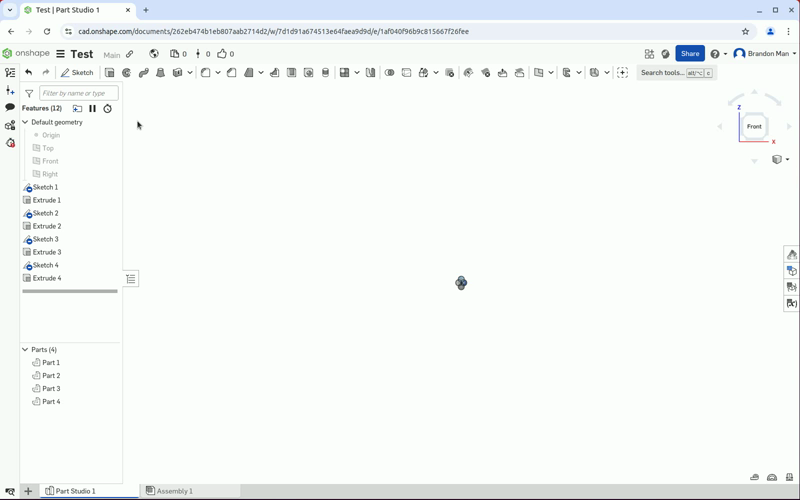
key(shift+7)
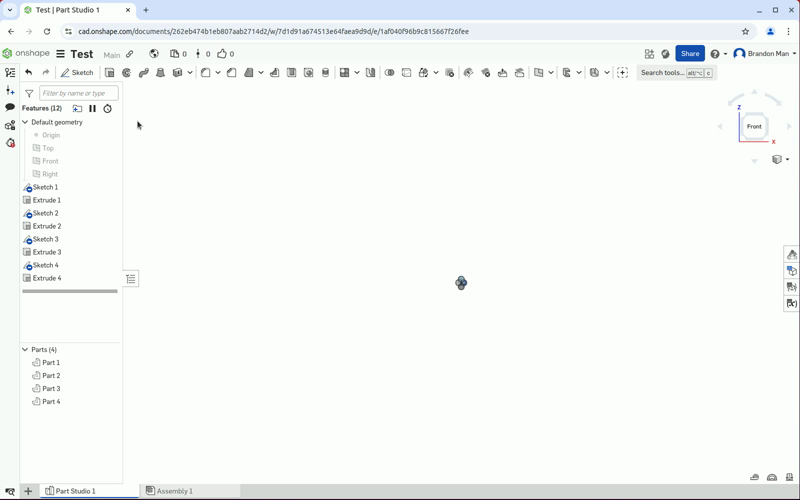
key(left, 2)
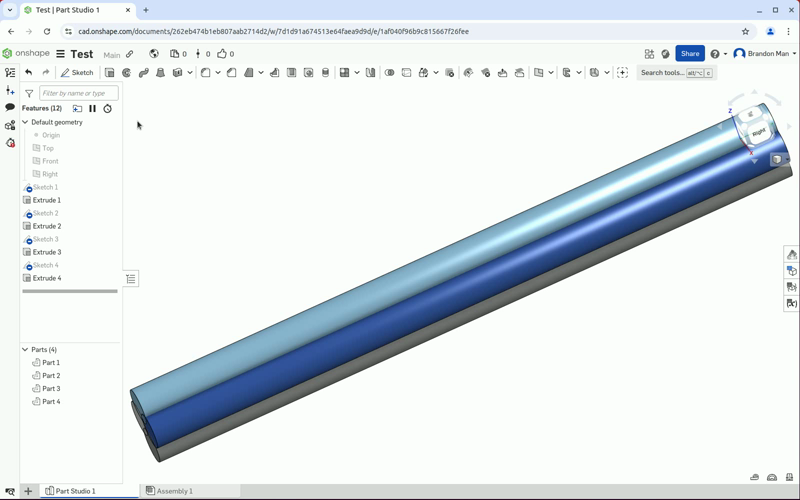
key(down, 2)
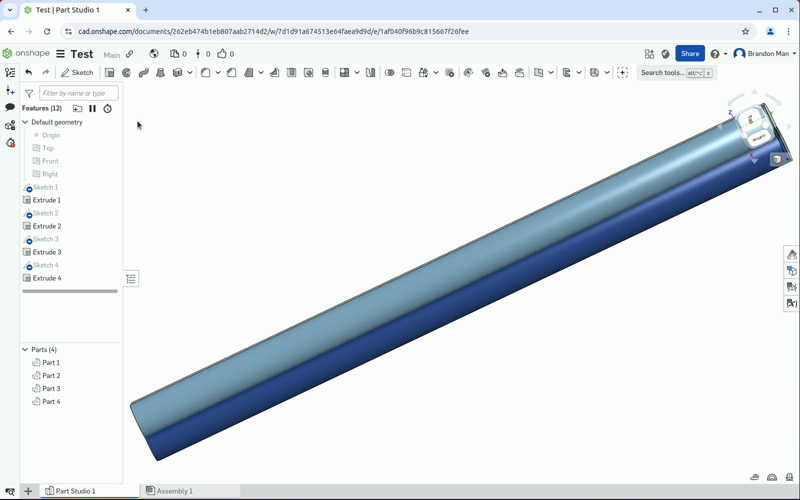
key(up, 2)
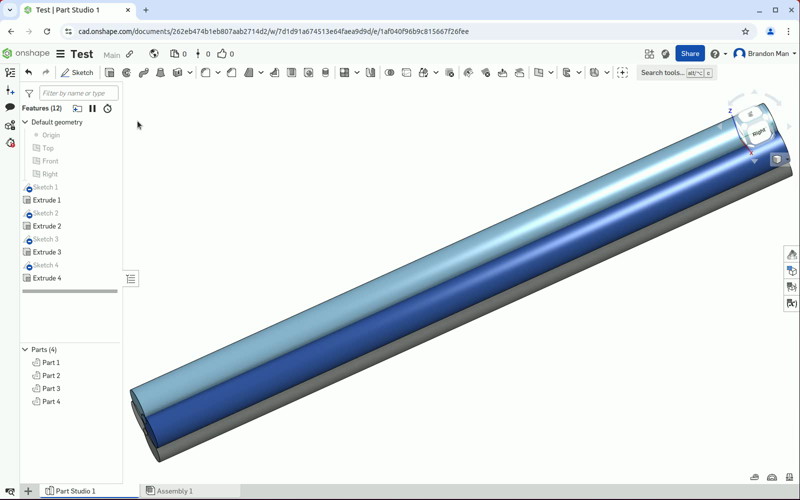
key(right, 2)
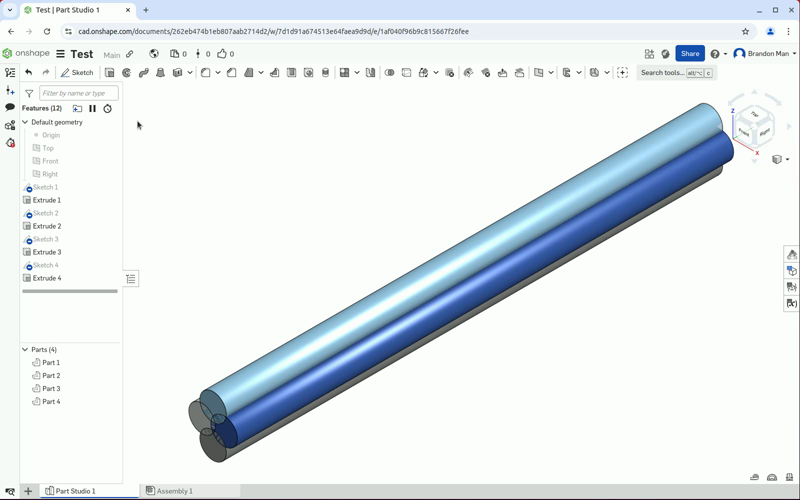
mouse_move(73, 189)
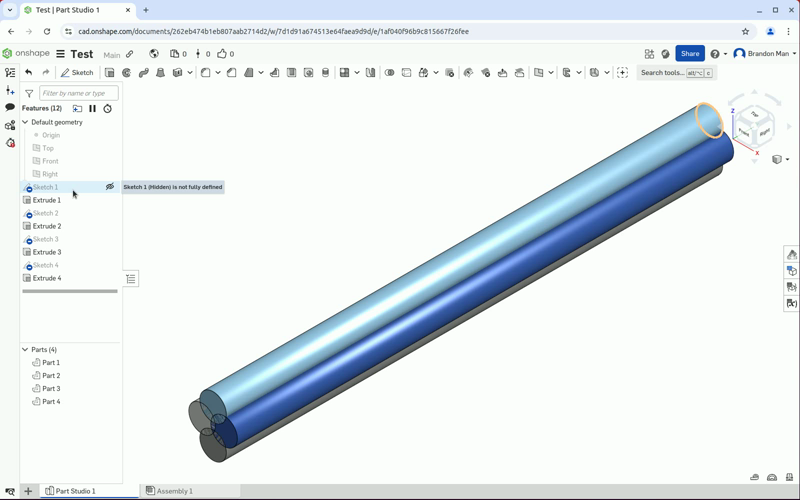
click(73, 189)